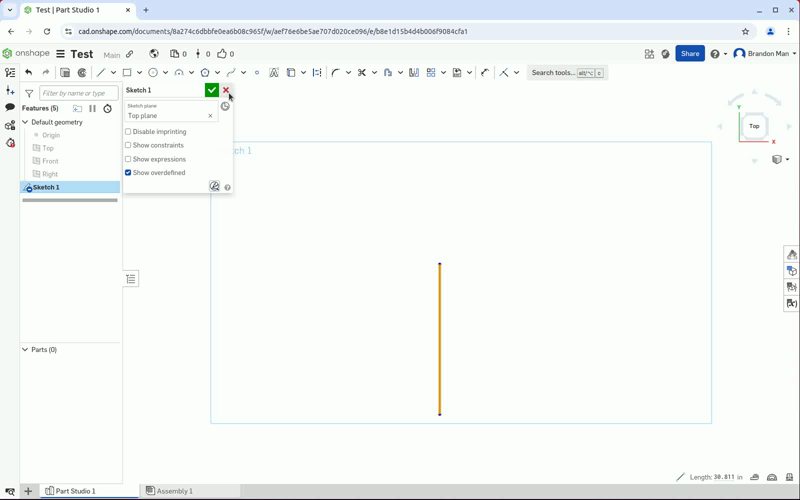
key(shift+h)
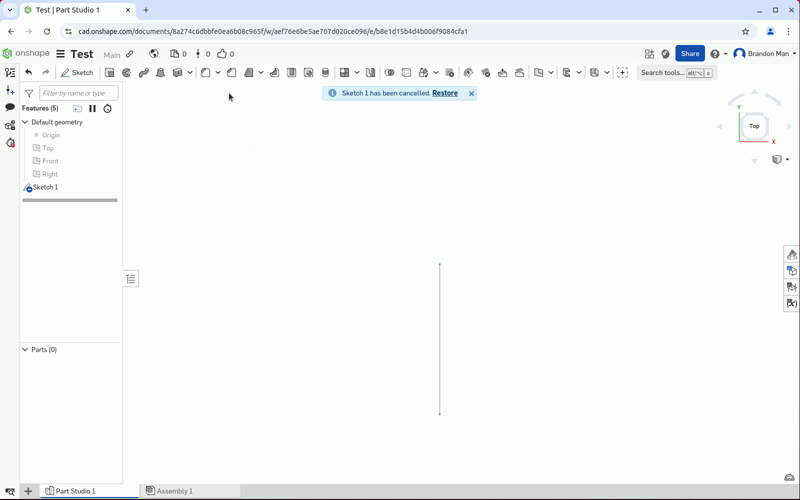
key(shift+s)
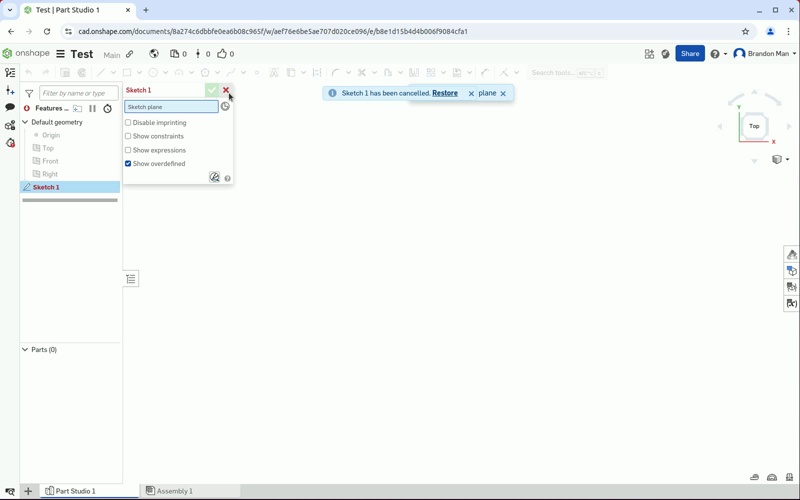
mouse_move(73, 150)
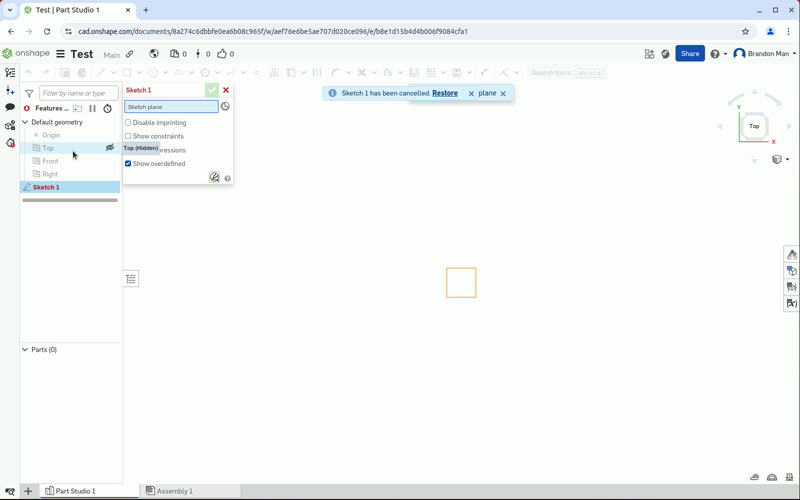
click(73, 150)
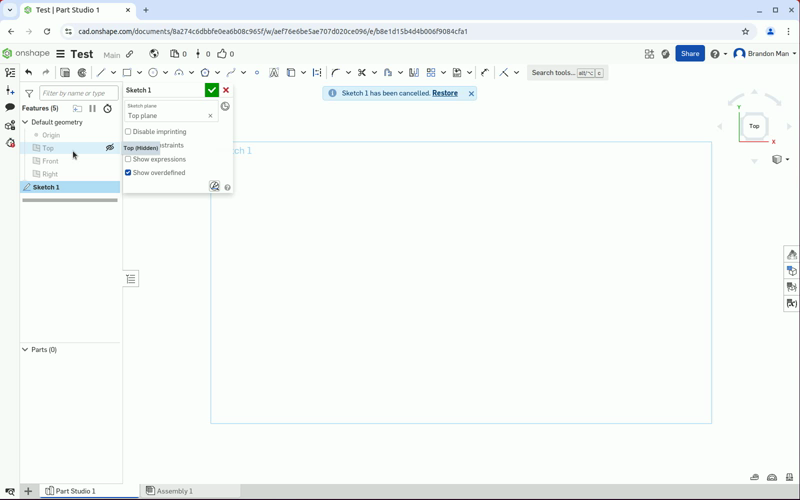
mouse_move(73, 352)
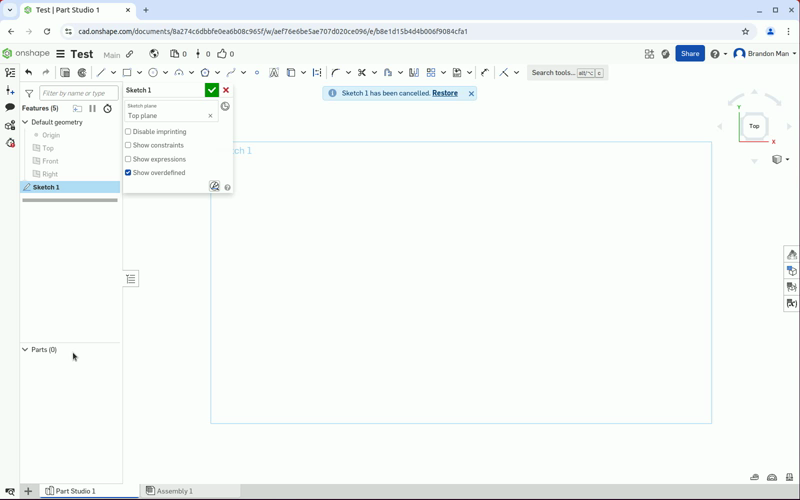
key(y)
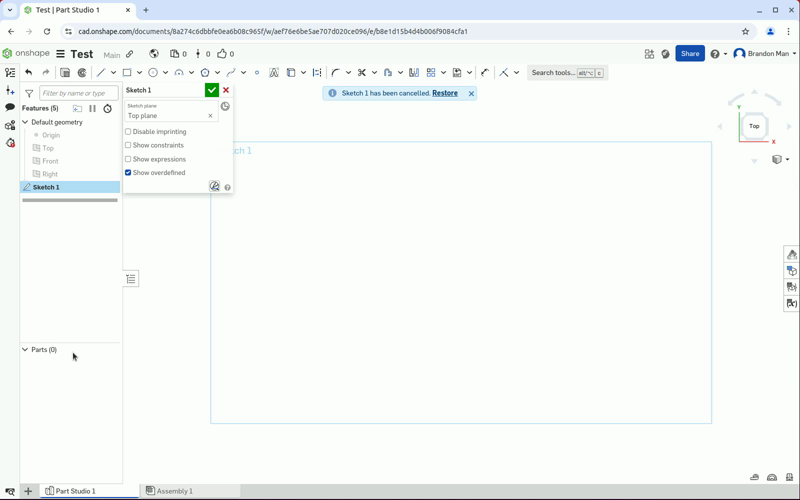
key(l)
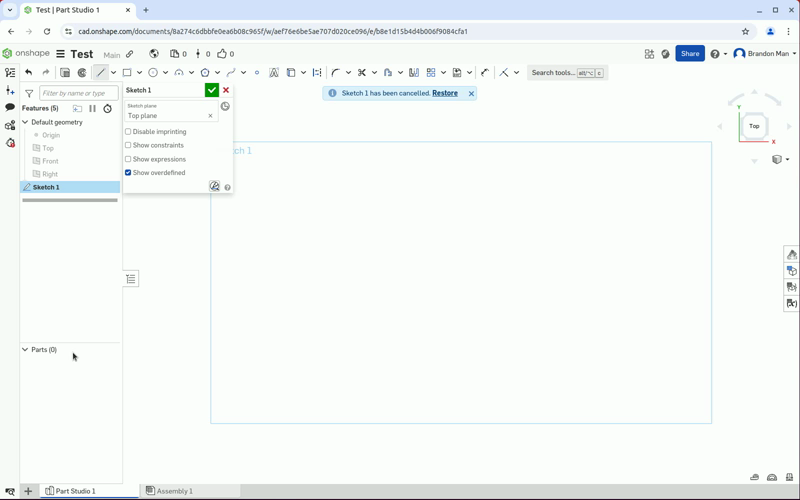
key_down(shift)
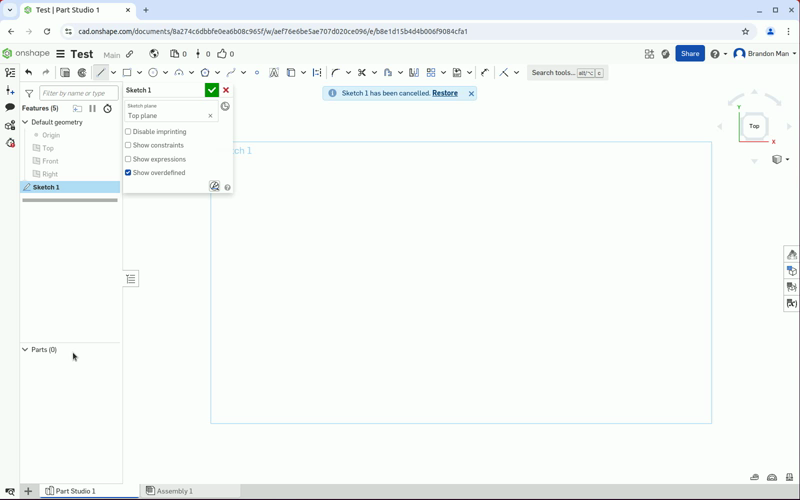
mouse_move(460, 282)
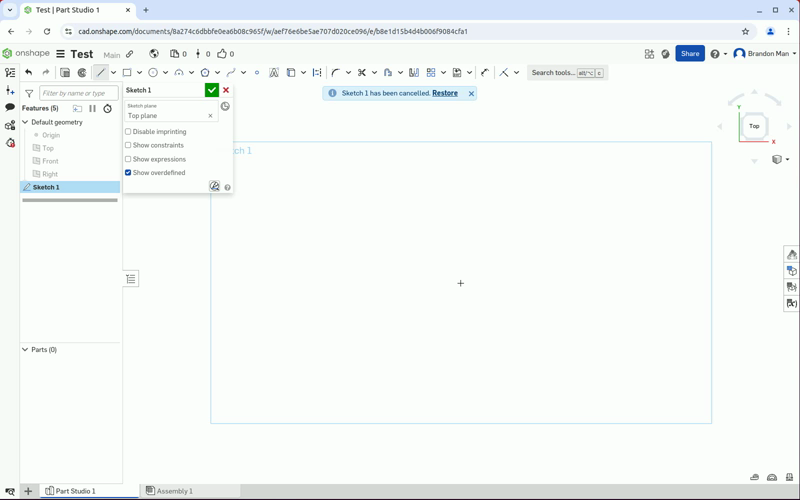
click(460, 282)
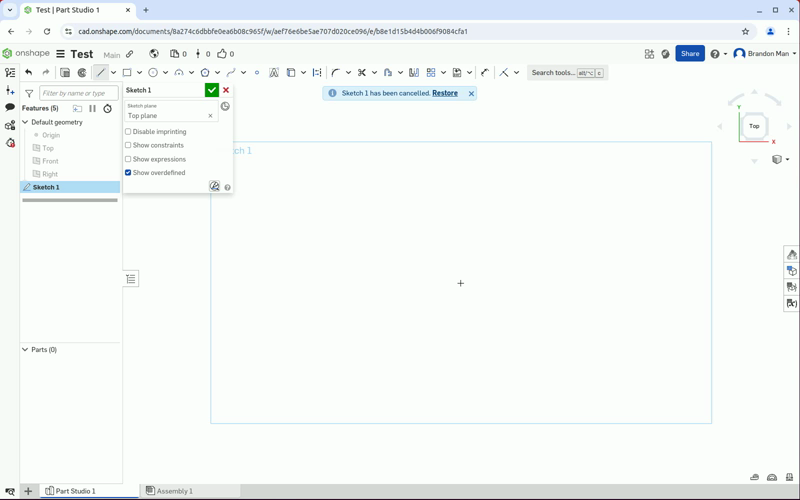
key_up(shift)
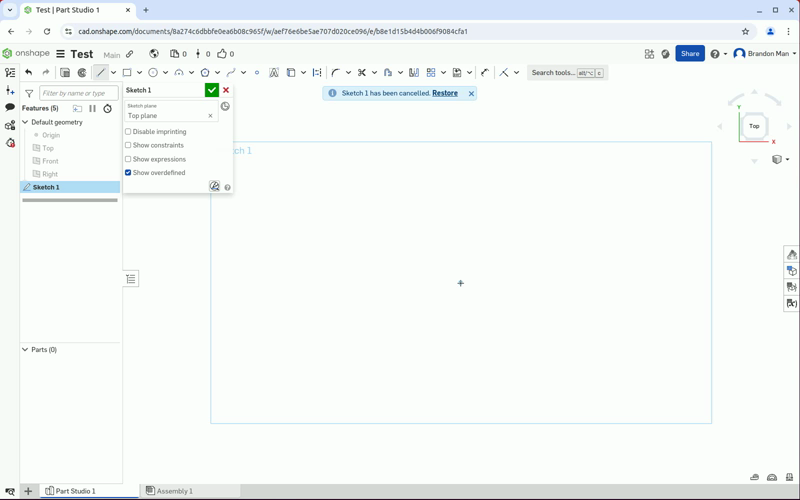
key_down(shift)
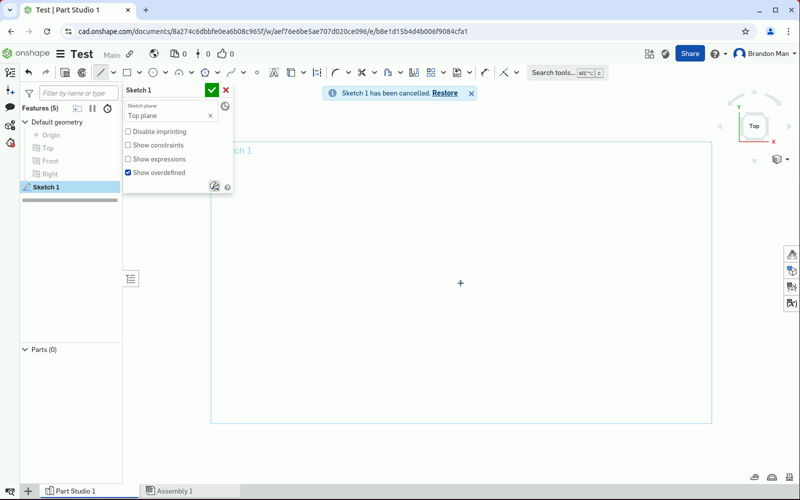
mouse_move(490, 282)
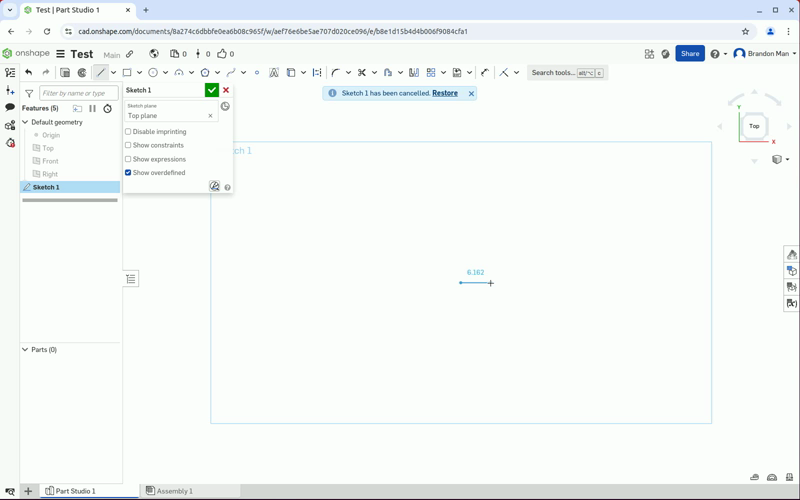
mouse_move(496, 282)
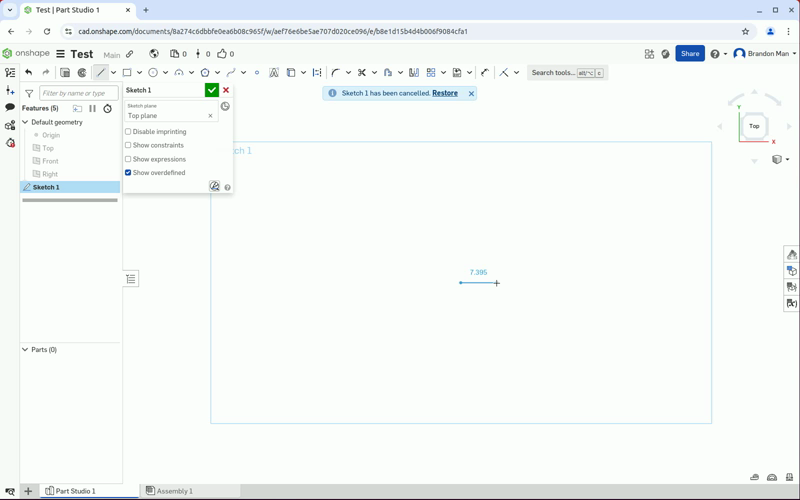
click(496, 282)
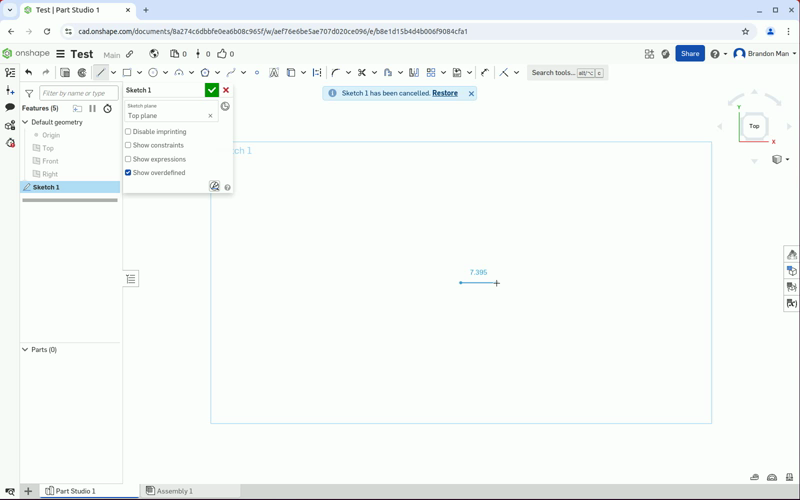
key_up(shift)
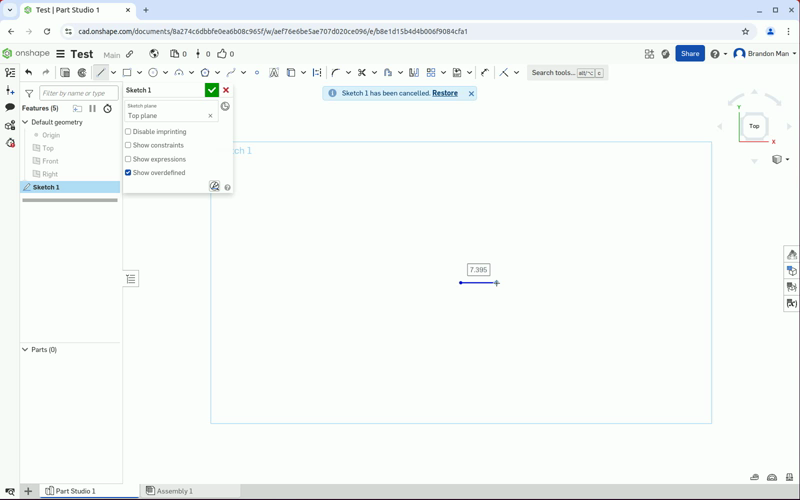
key_down(shift)
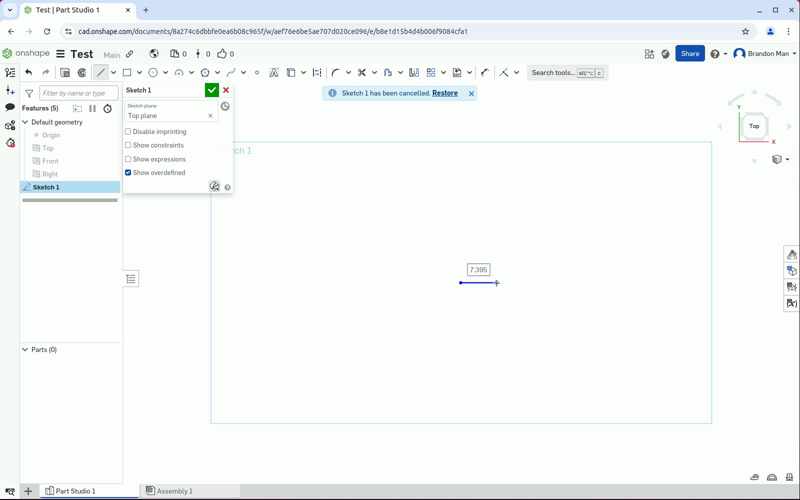
mouse_move(526, 282)
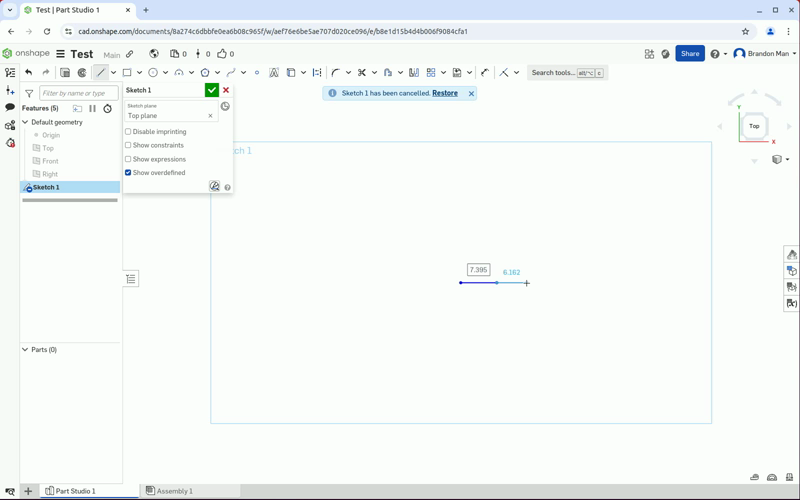
mouse_move(496, 297)
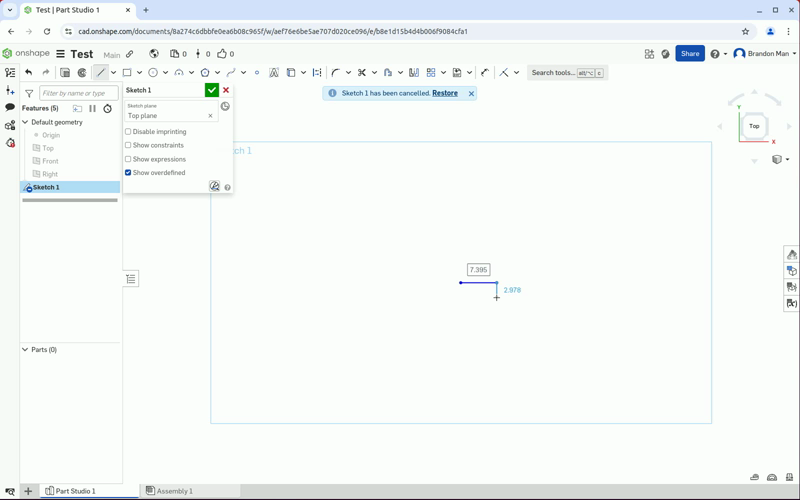
click(496, 297)
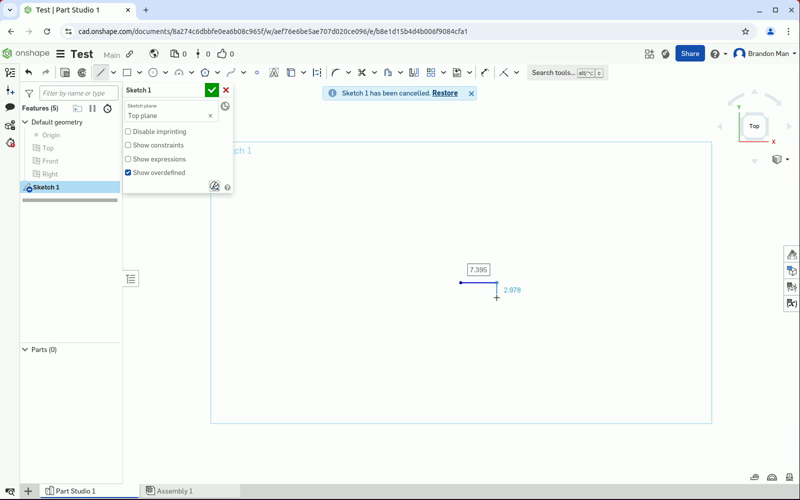
key_up(shift)
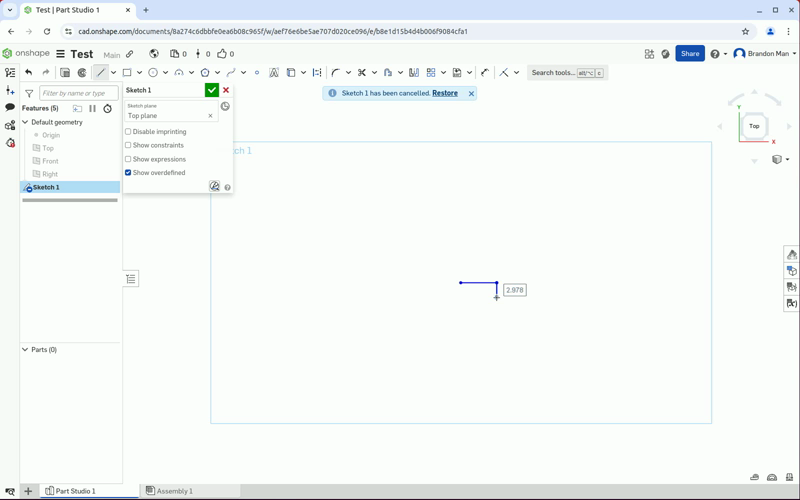
key_down(shift)
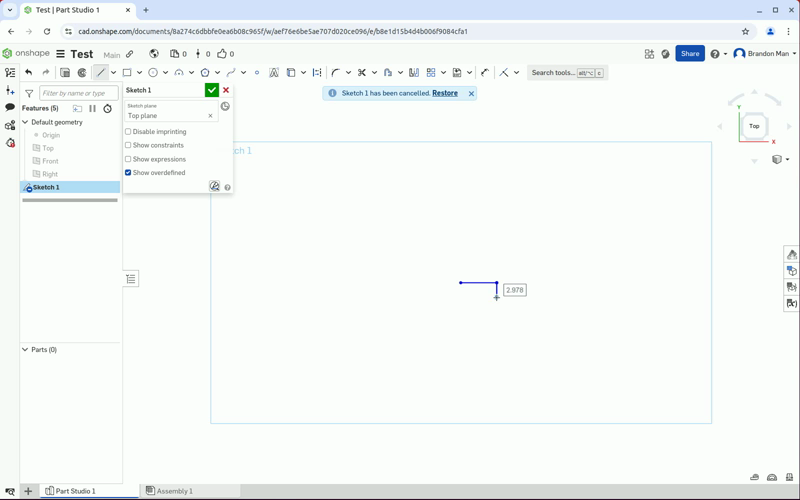
mouse_move(526, 297)
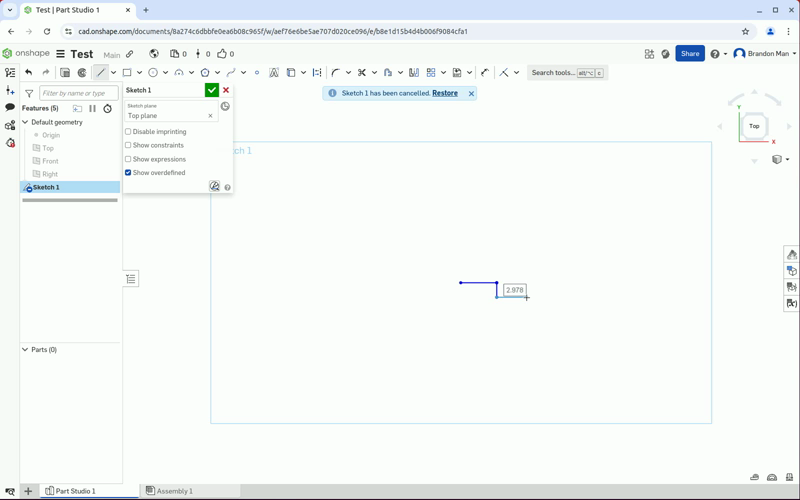
mouse_move(517, 297)
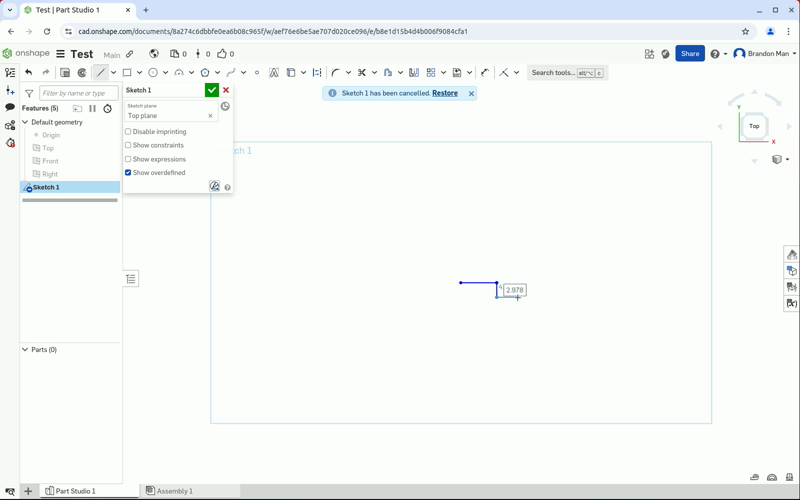
click(517, 297)
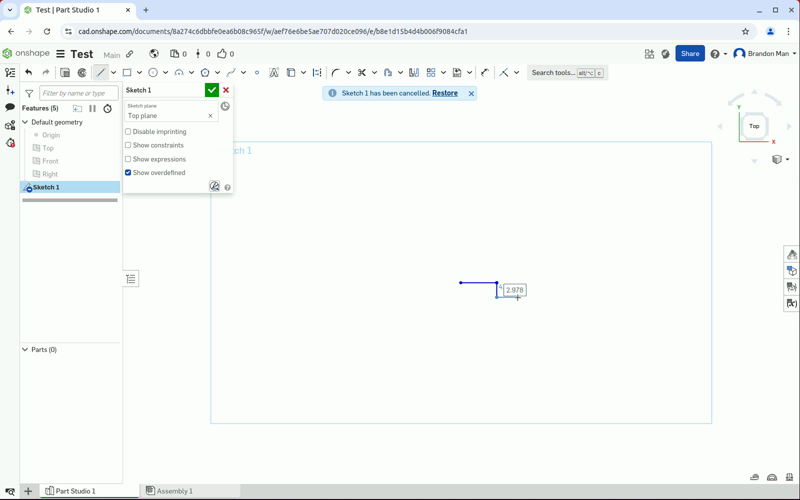
key_up(shift)
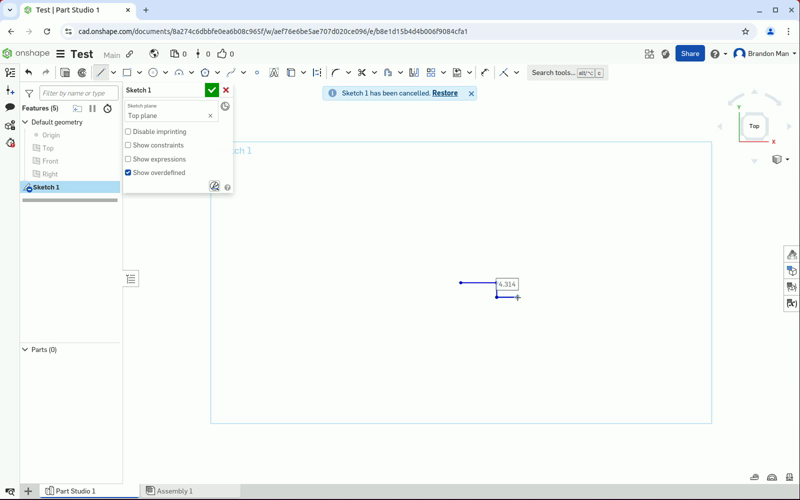
key_down(shift)
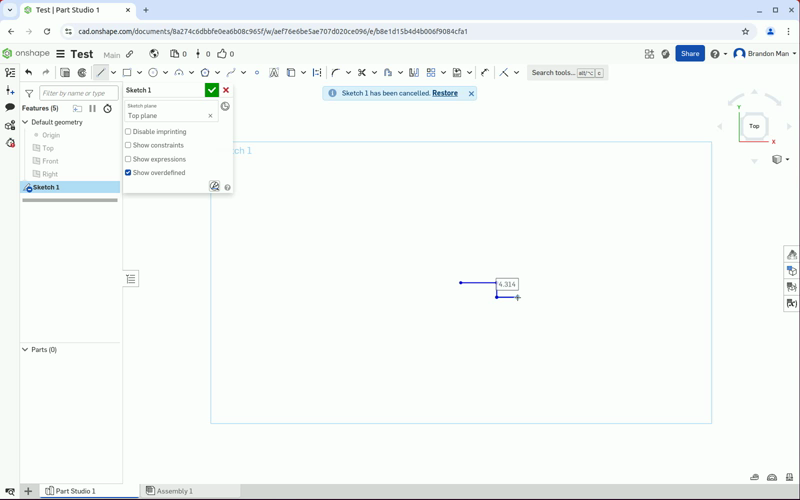
mouse_move(517, 212)
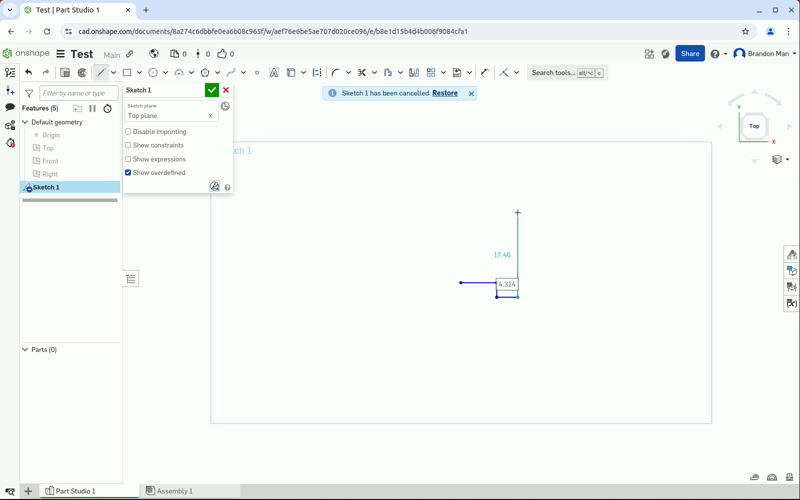
click(517, 212)
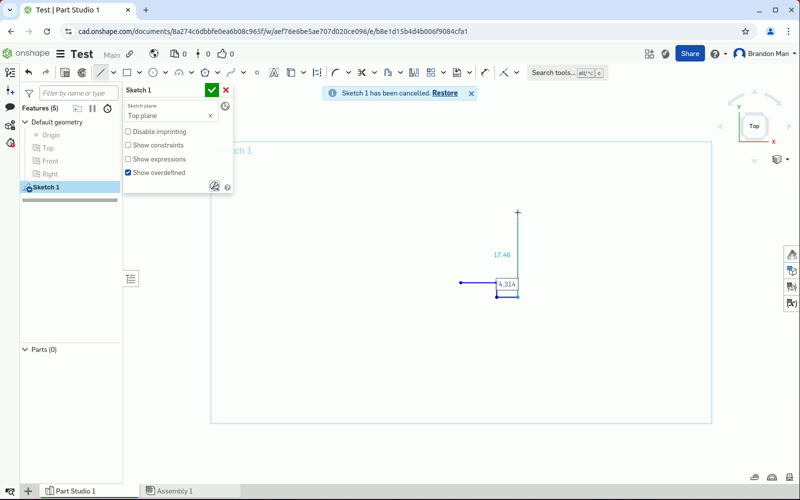
key_up(shift)
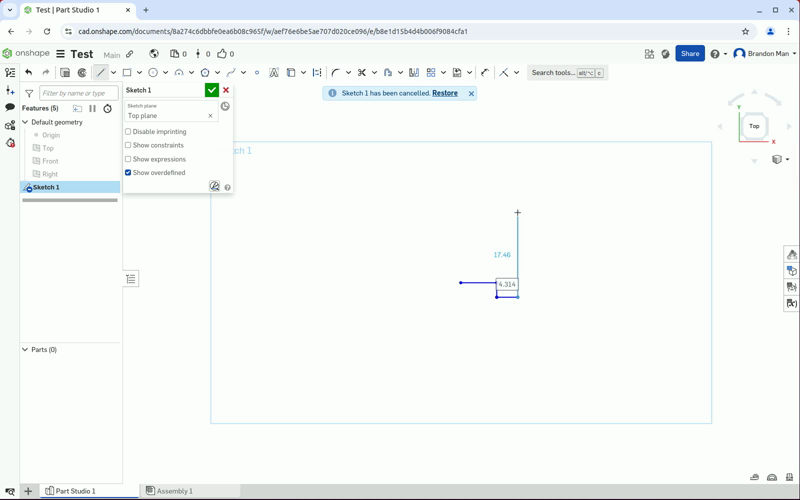
key_down(shift)
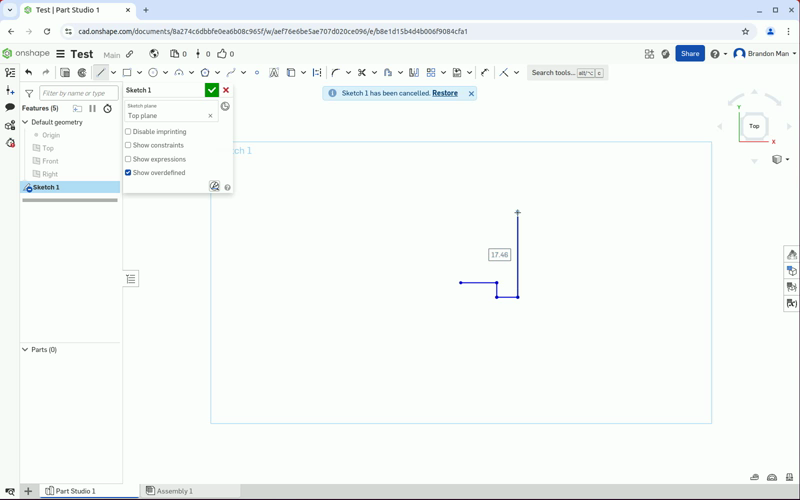
mouse_move(547, 212)
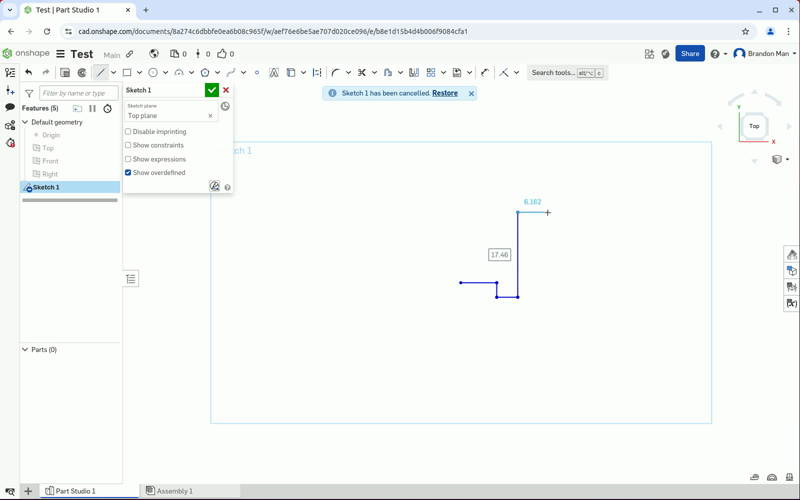
mouse_move(460, 212)
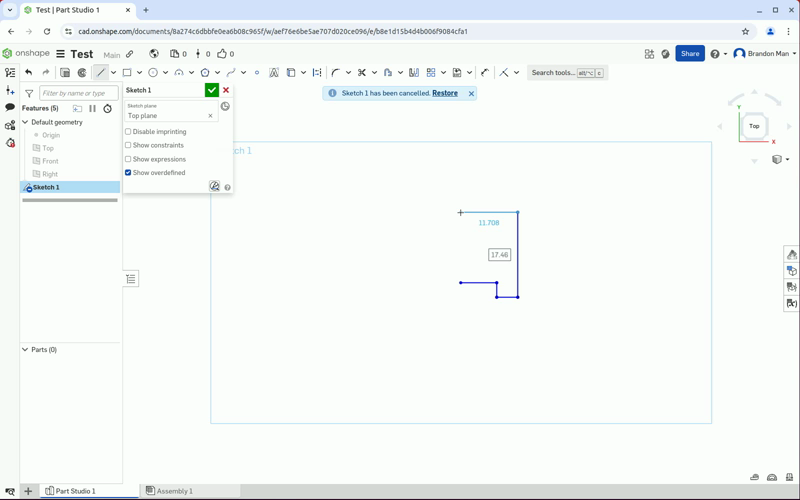
click(460, 212)
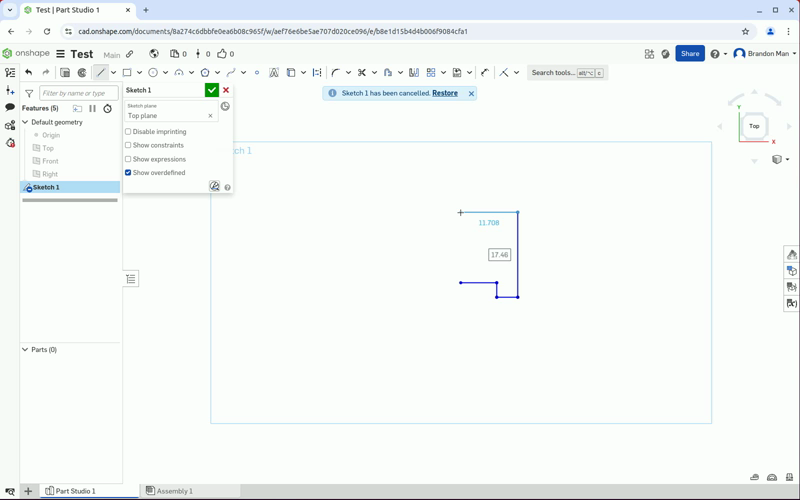
key_up(shift)
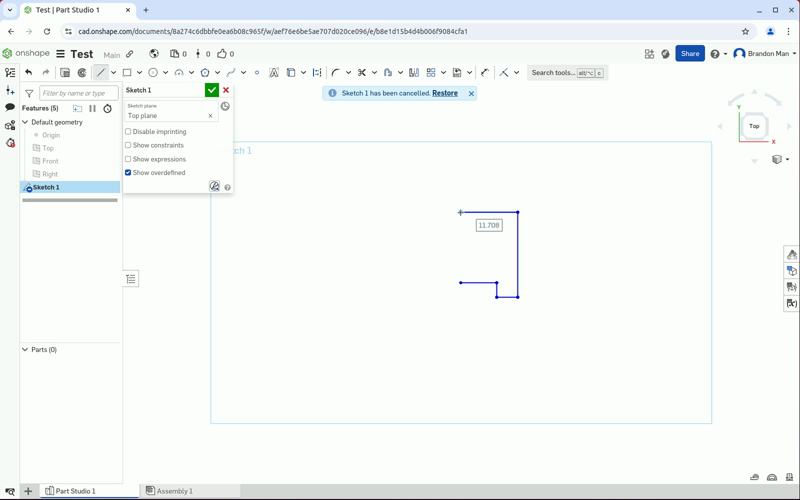
key_down(shift)
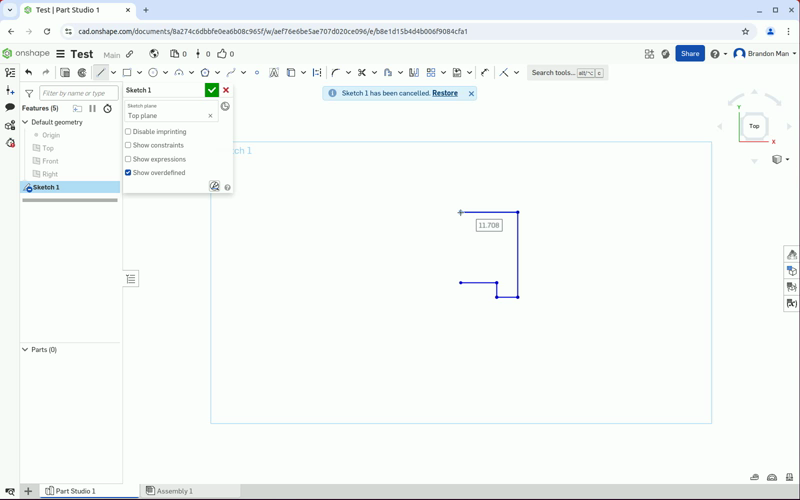
mouse_move(460, 282)
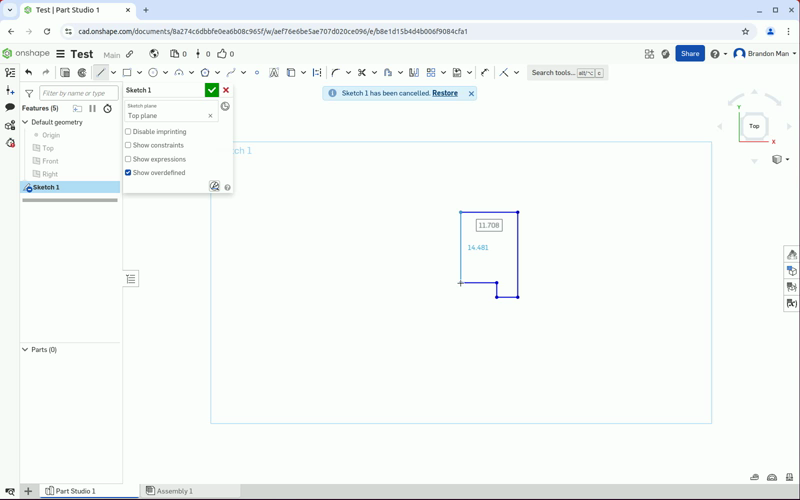
key_up(shift)
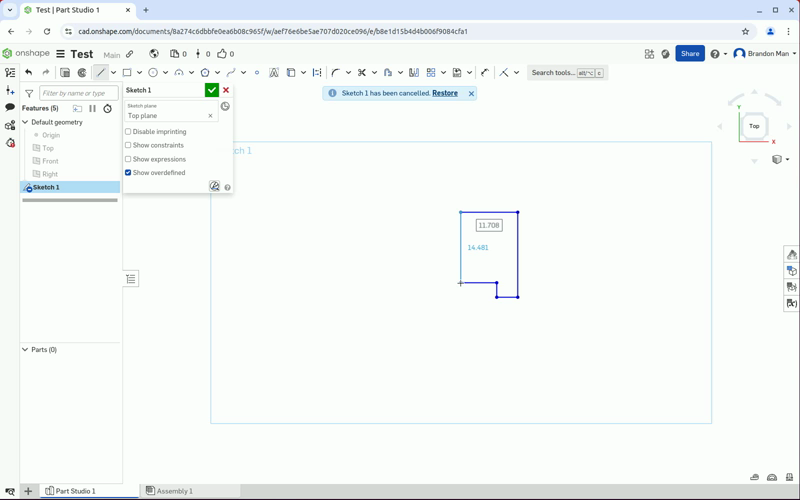
click(460, 282)
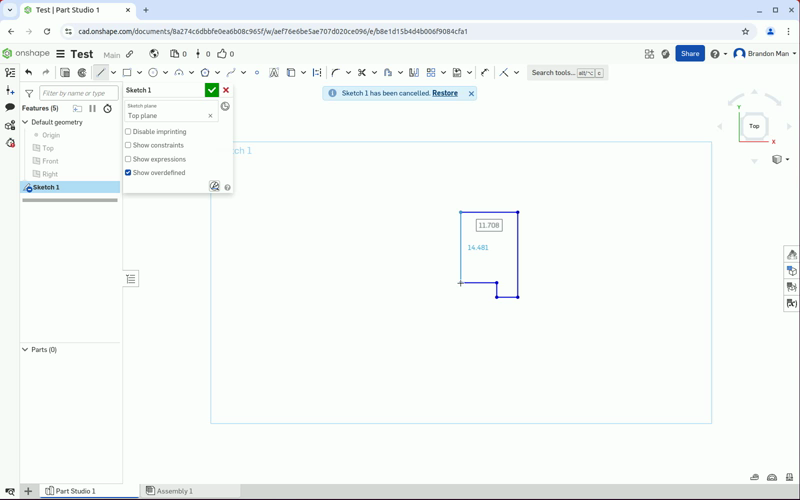
key(esc)
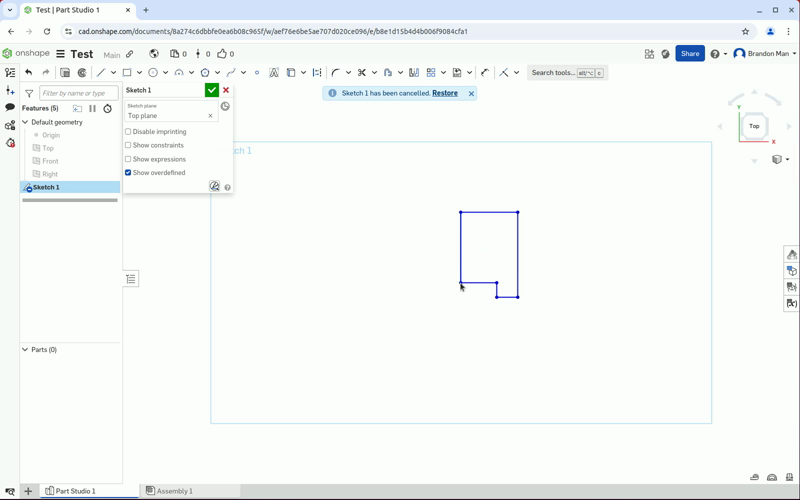
mouse_move(496, 230)
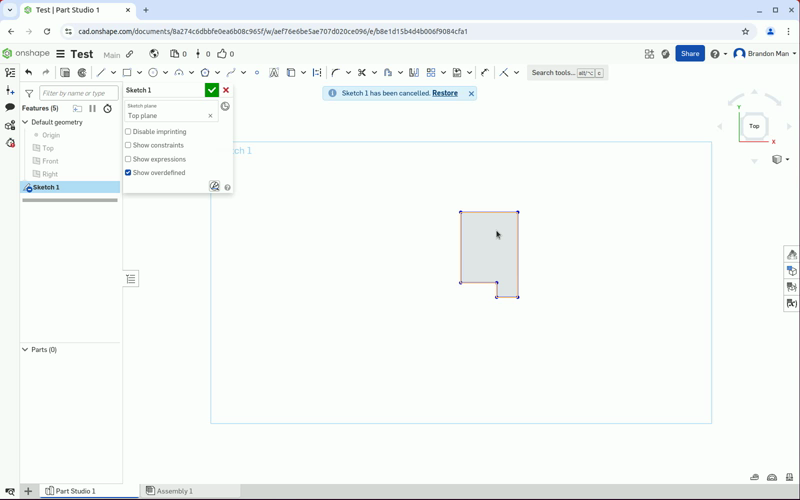
click(496, 230)
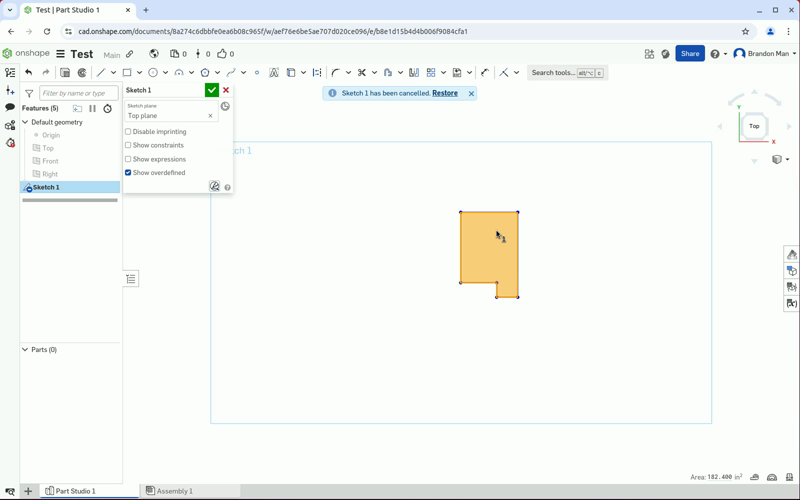
mouse_move(73, 352)
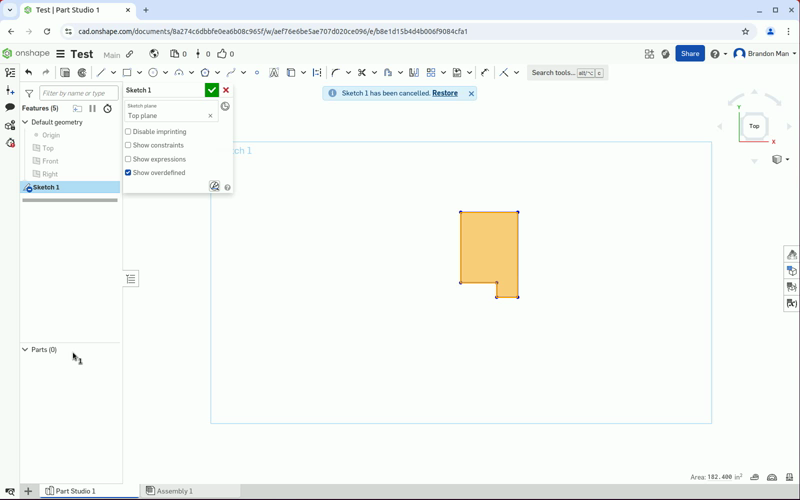
key(shift+y)
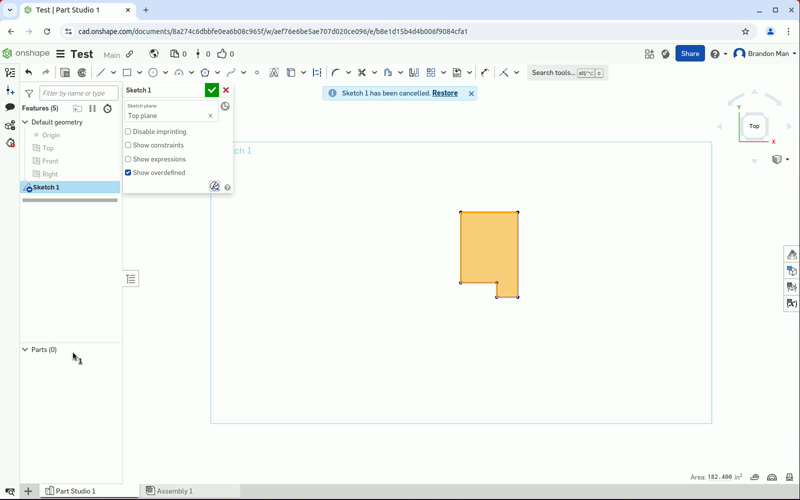
key(shift+e)
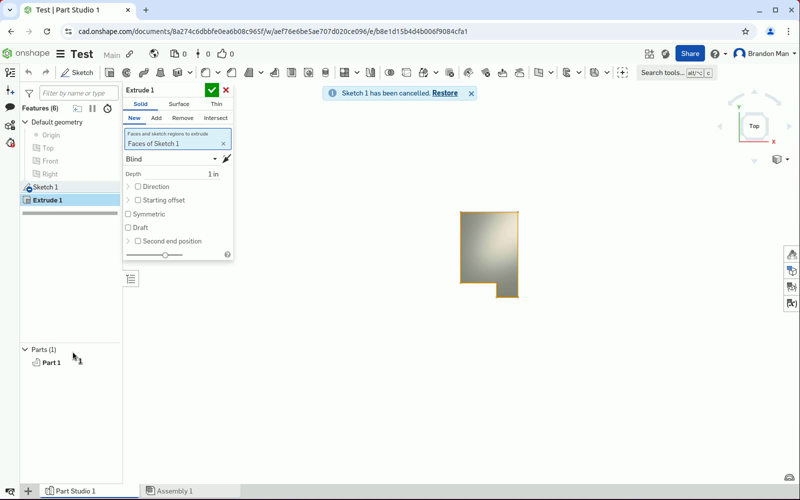
mouse_move(143, 106)
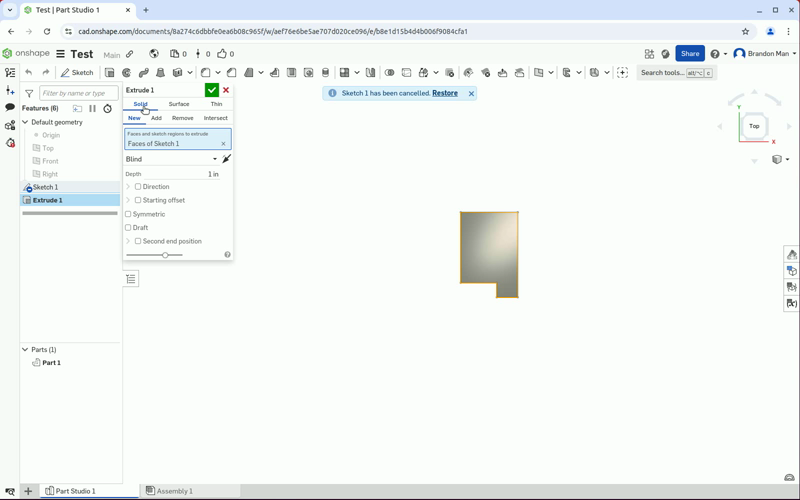
click(143, 106)
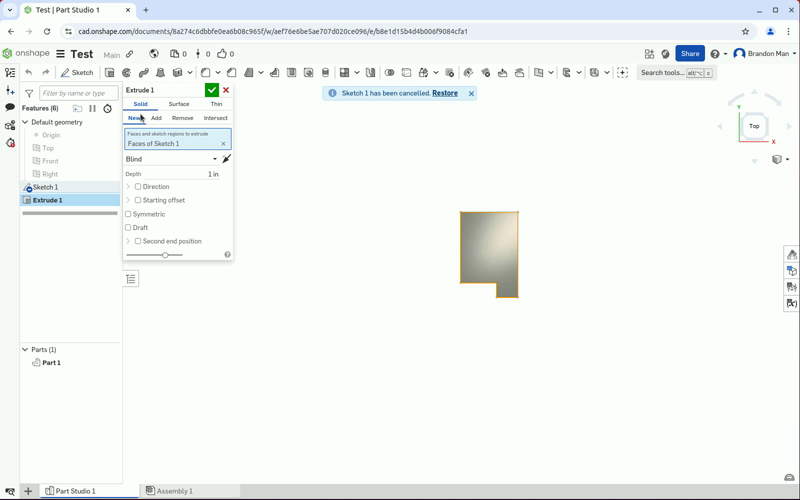
mouse_move(137, 120)
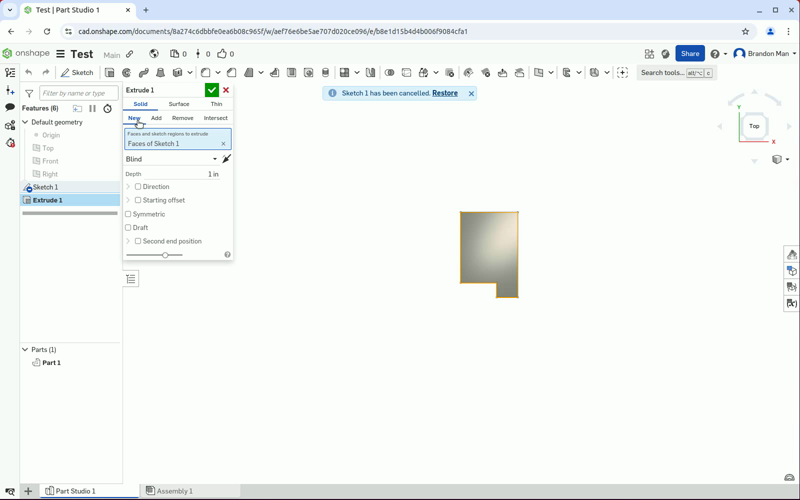
click(137, 120)
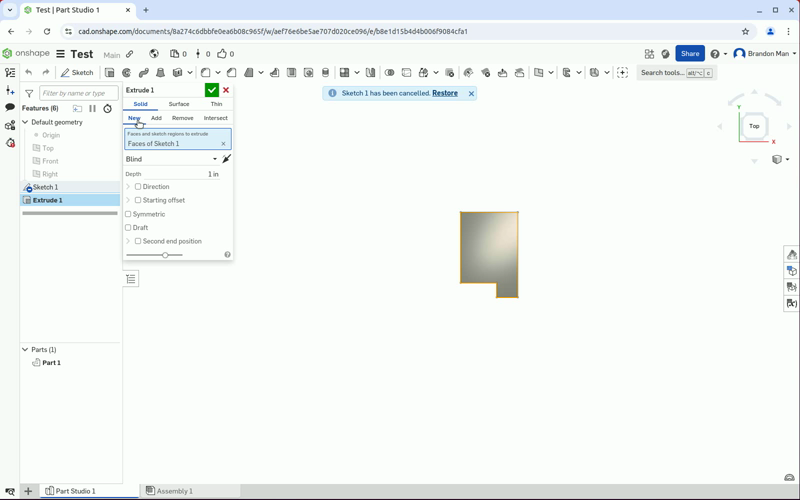
key(tab, 4)
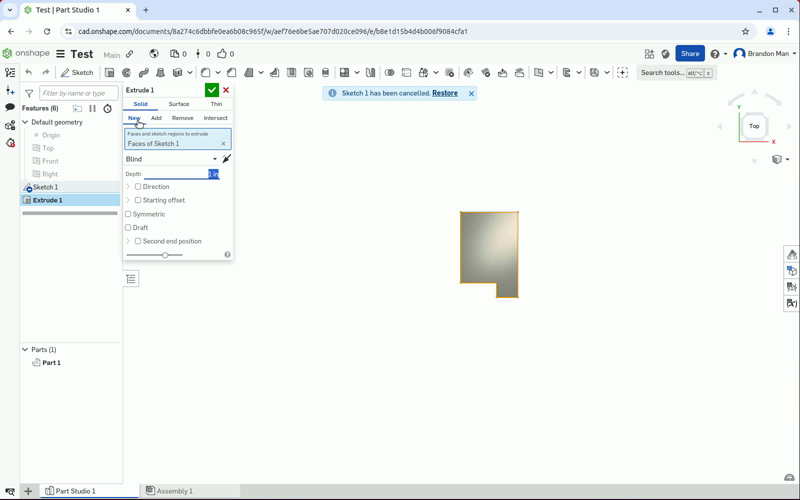
text(2.889)
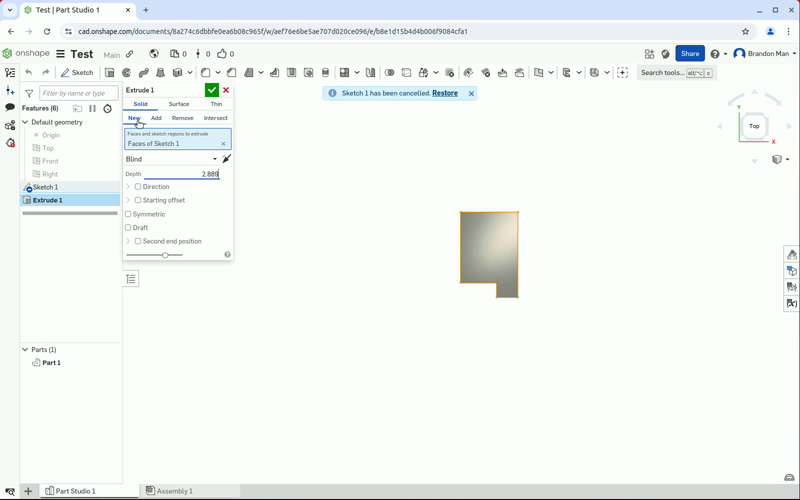
key(enter)
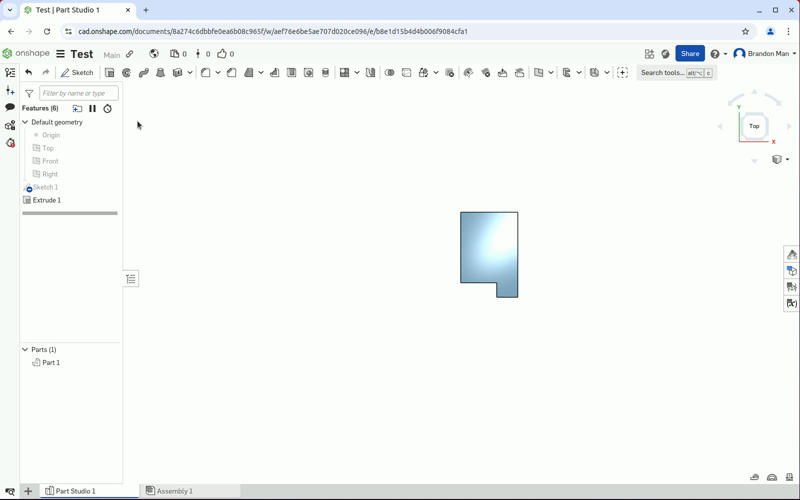
key(shift+h)
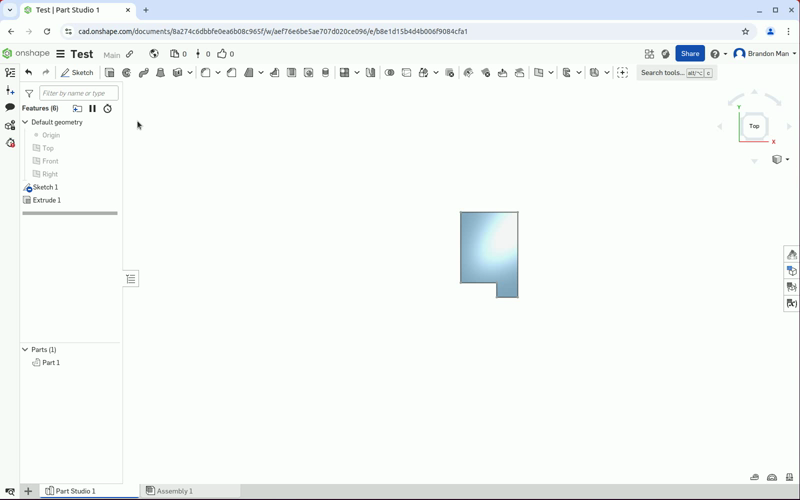
key(shift+h)
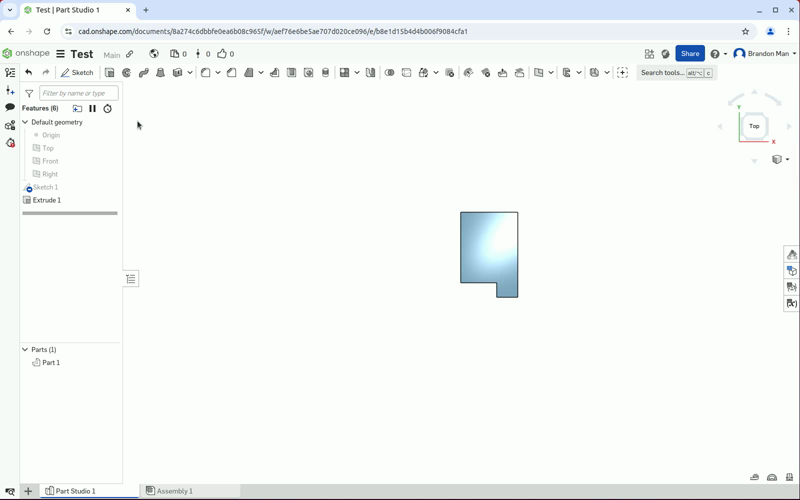
mouse_move(73, 189)
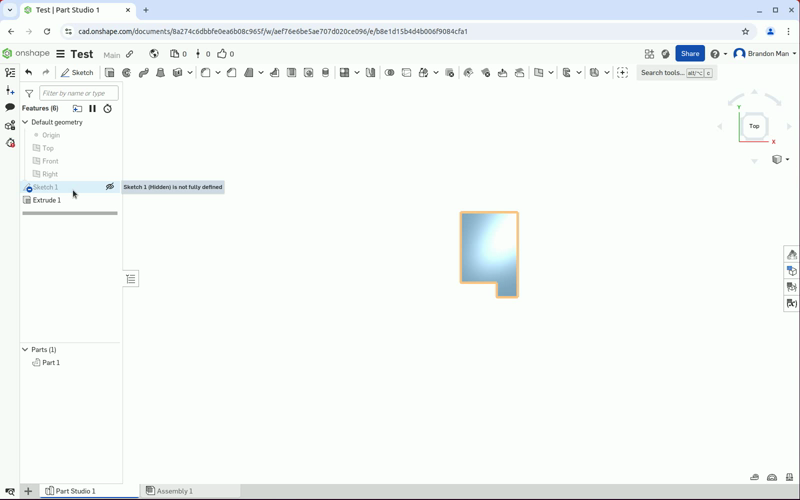
click(73, 189)
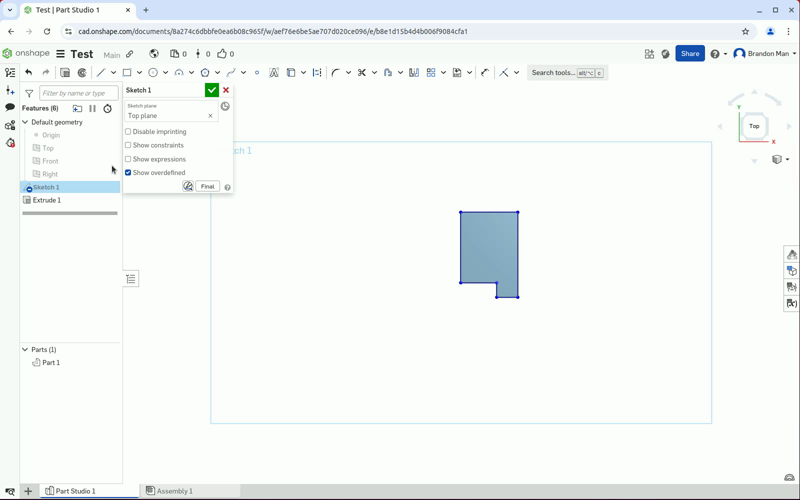
mouse_move(229, 92)
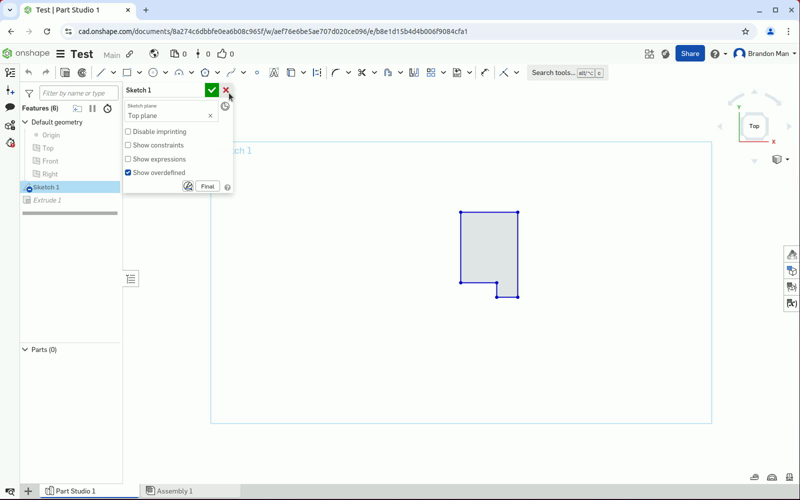
click(229, 92)
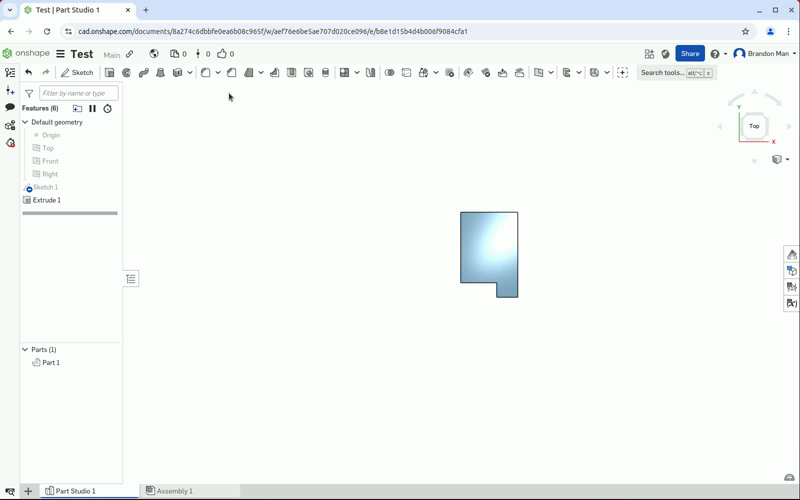
mouse_move(73, 352)
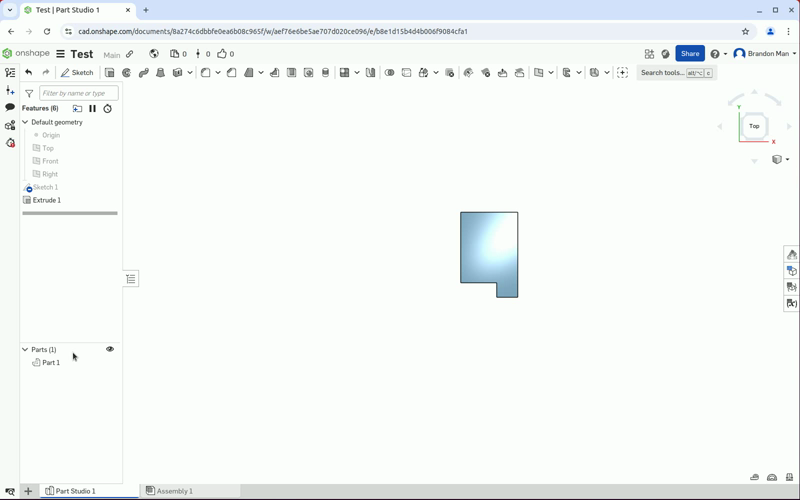
key(y)
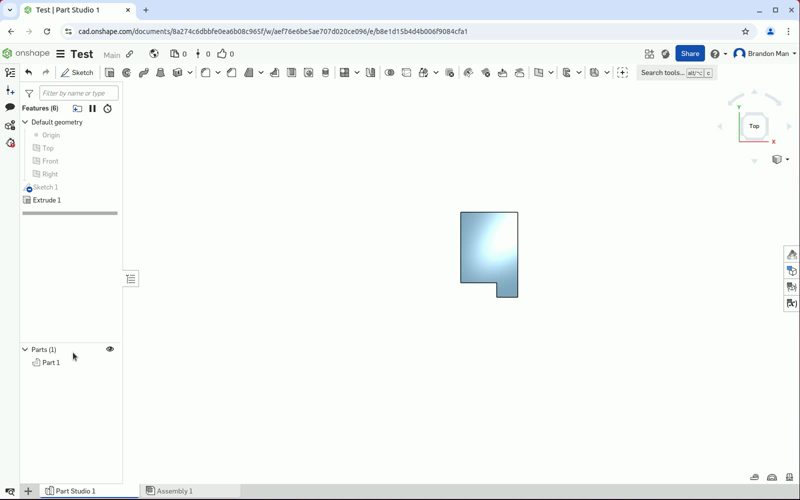
key(shift+p)
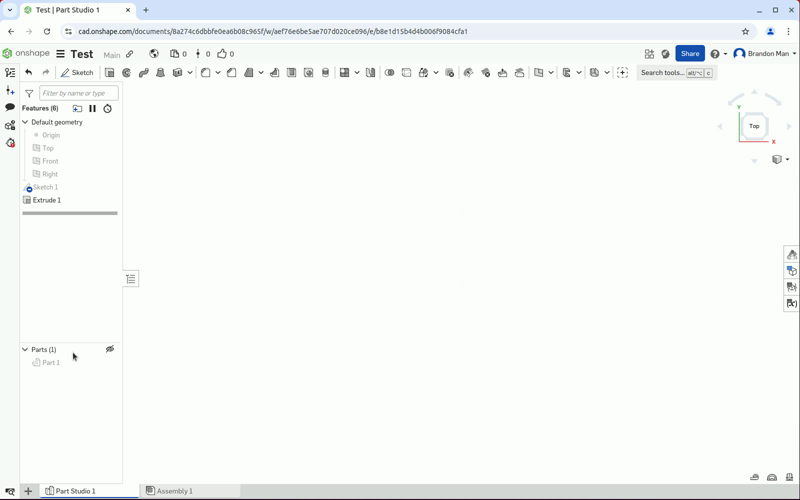
key(space)
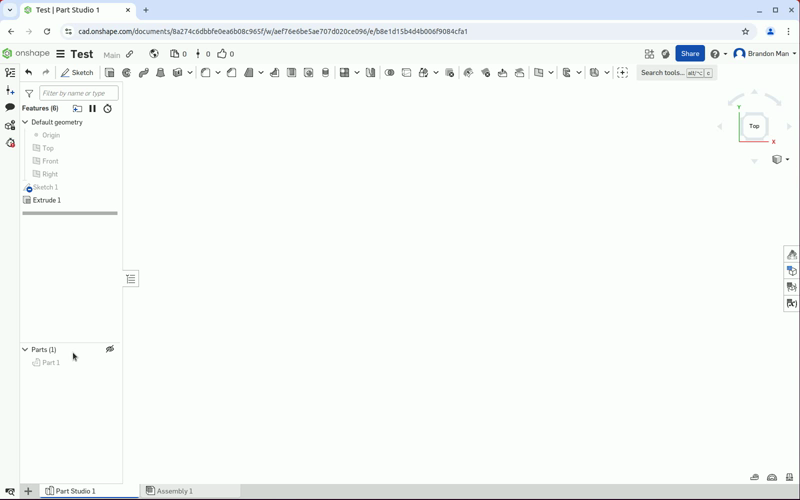
key_down(shift)
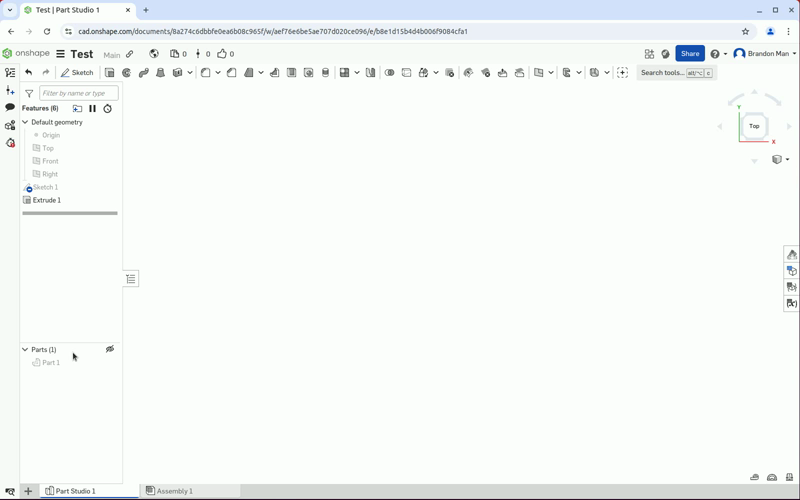
key(up)
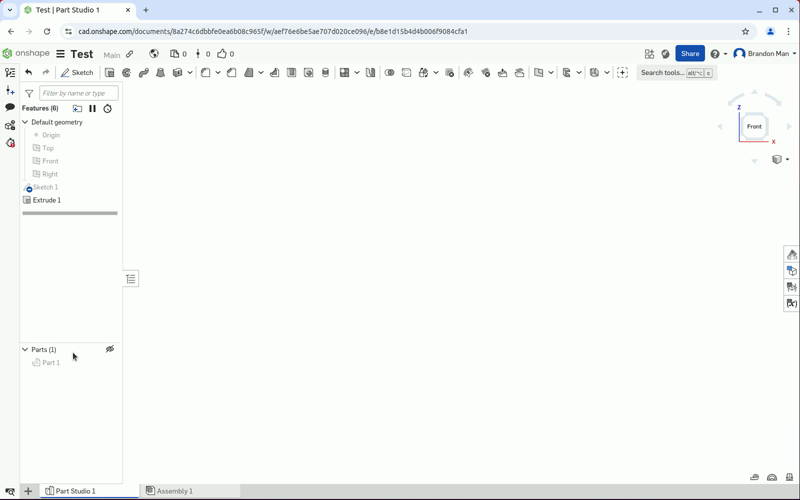
key_up(shift)
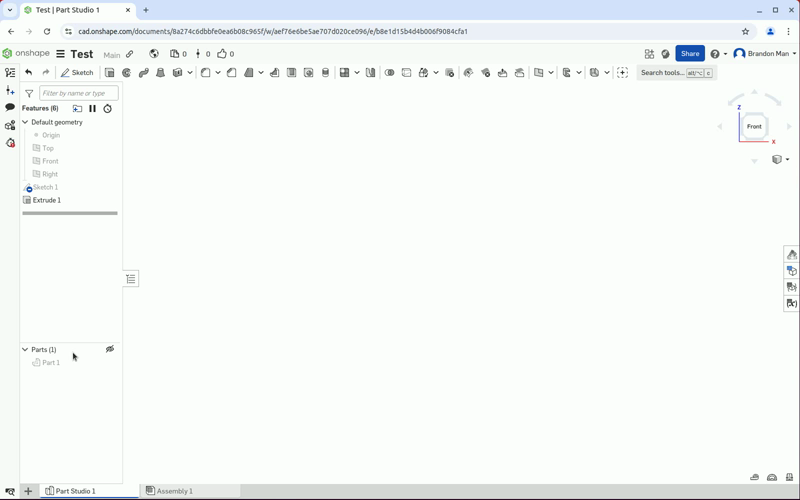
key(space)
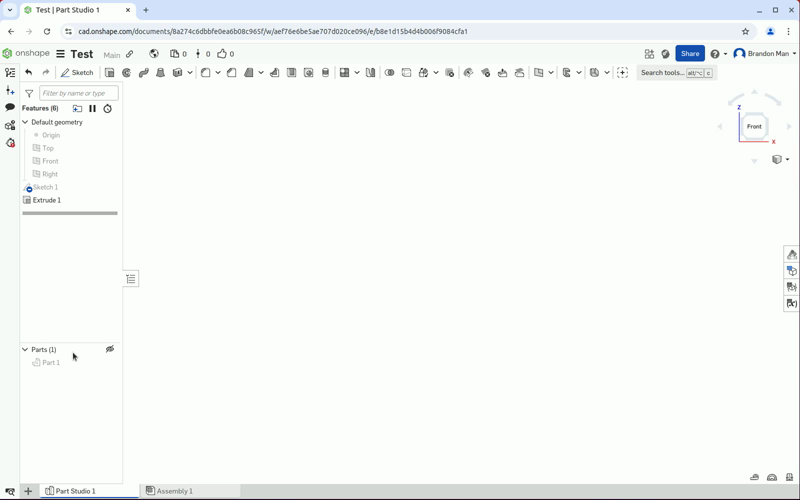
key_down(shift)
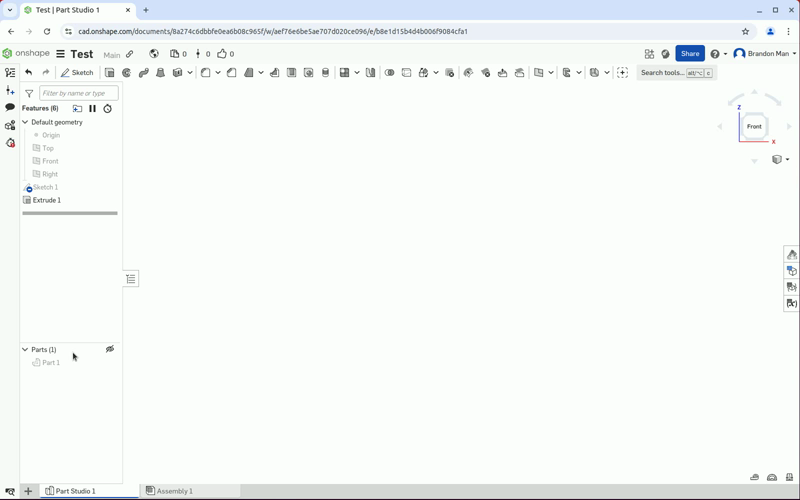
key(left)
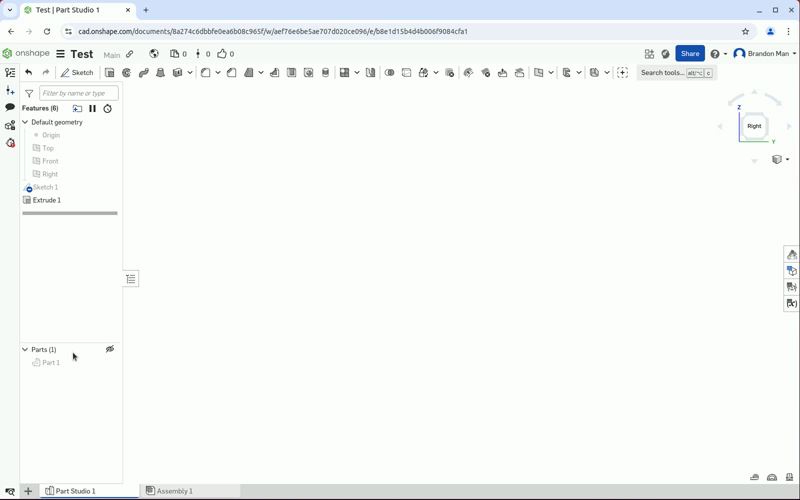
key_up(shift)
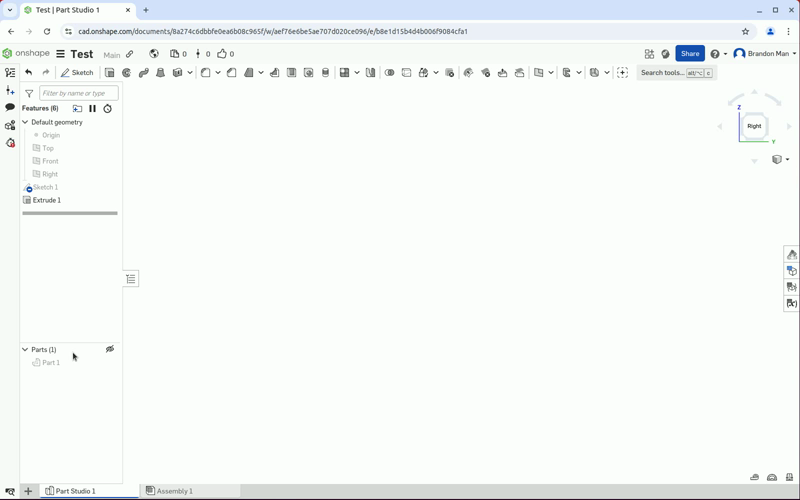
mouse_move(73, 352)
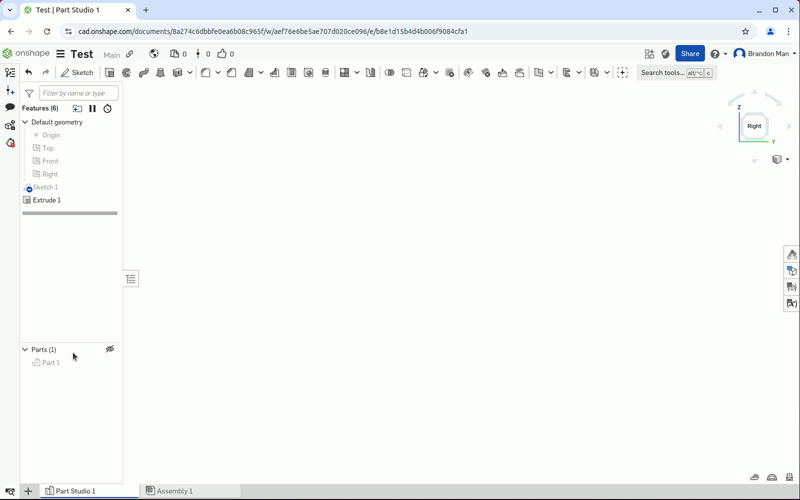
key(shift+y)
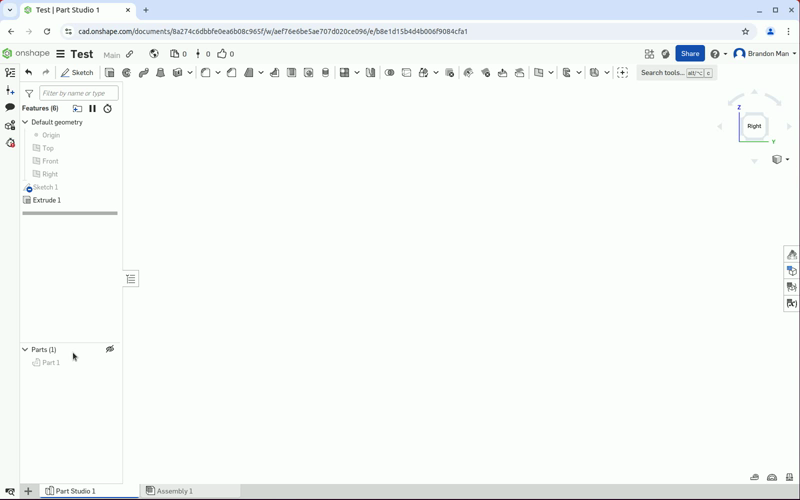
key(shift+s)
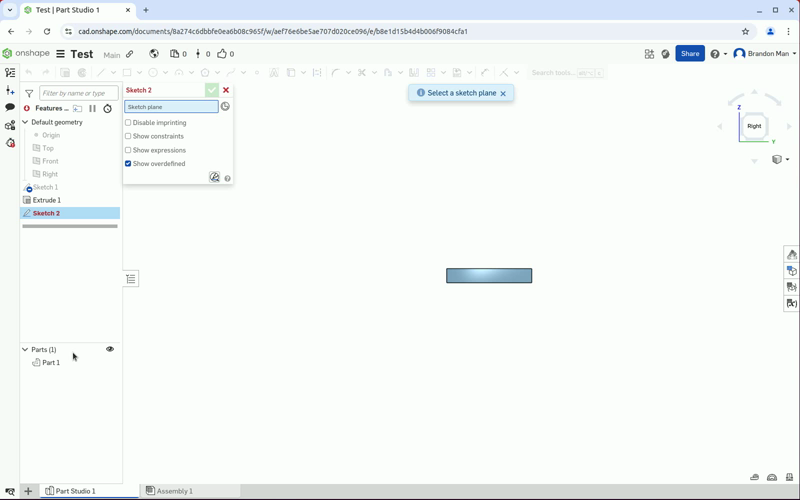
mouse_move(73, 176)
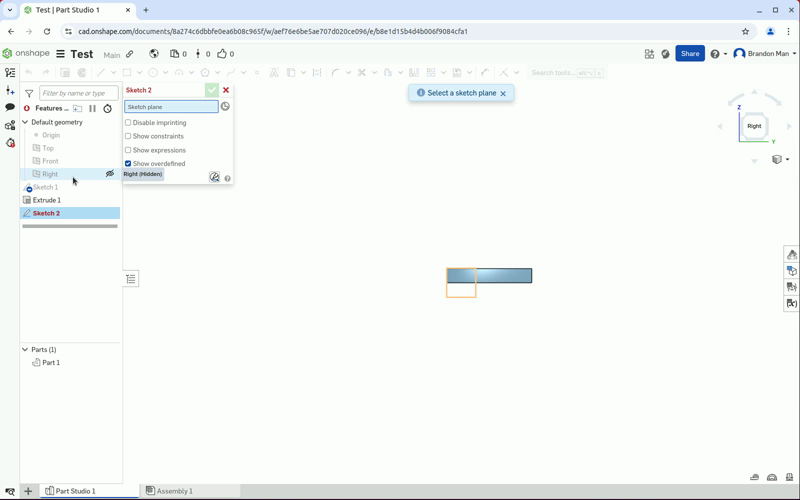
click(73, 176)
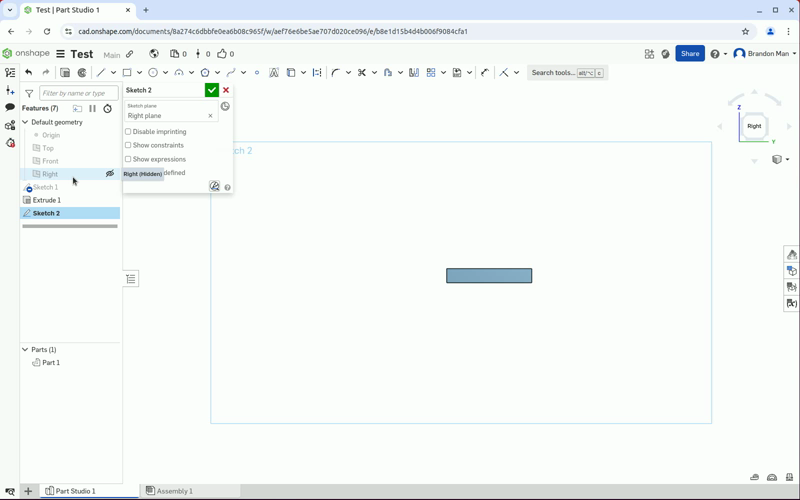
mouse_move(73, 352)
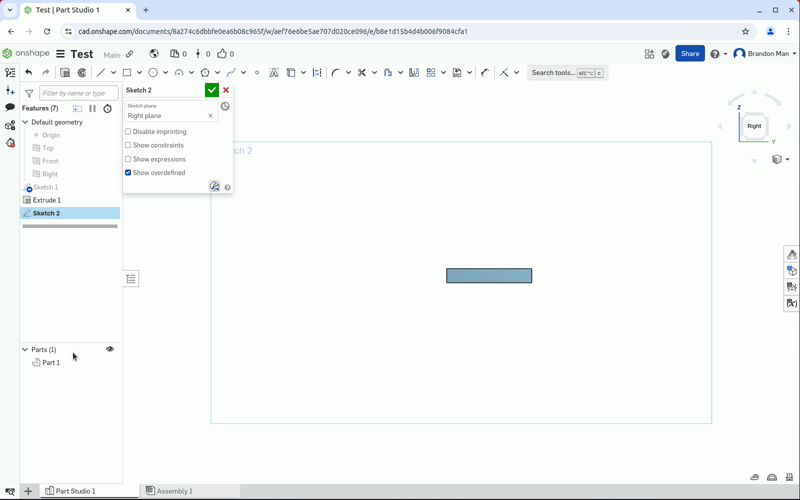
key(y)
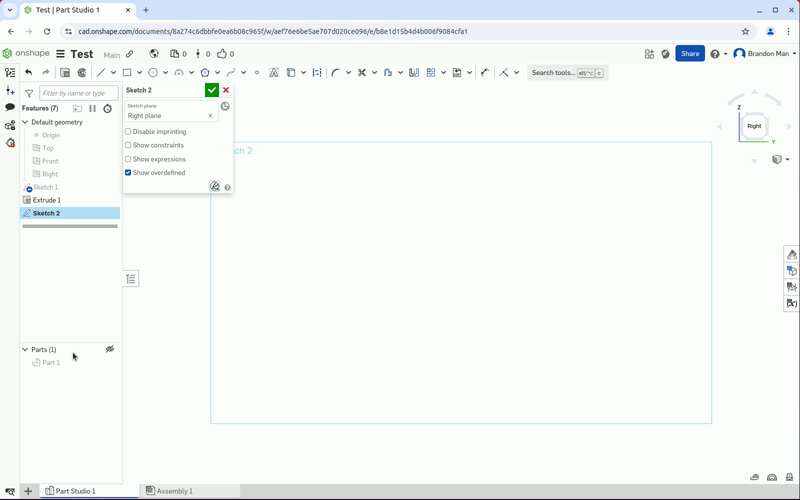
key(l)
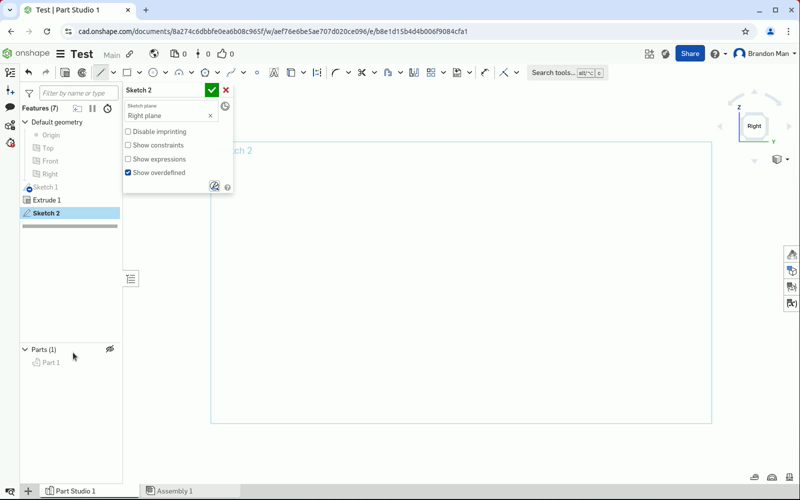
key_down(shift)
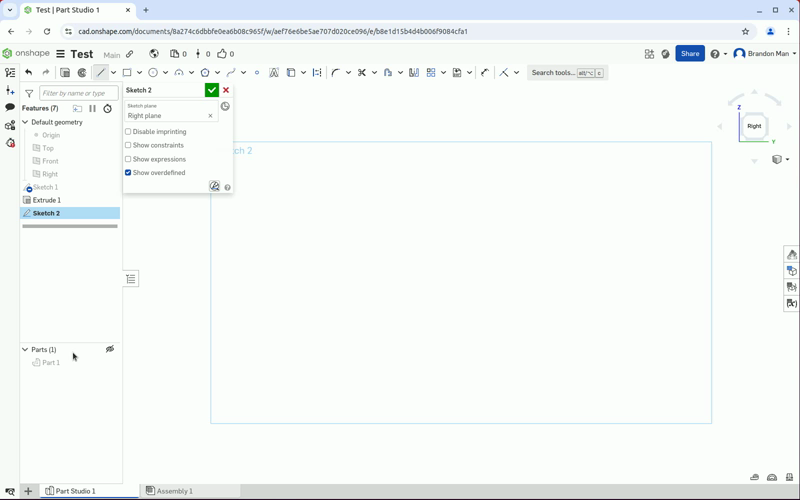
mouse_move(460, 268)
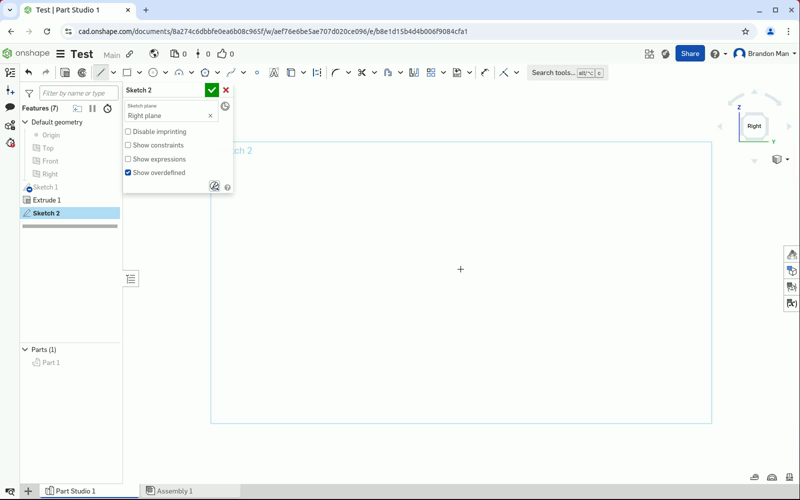
click(460, 268)
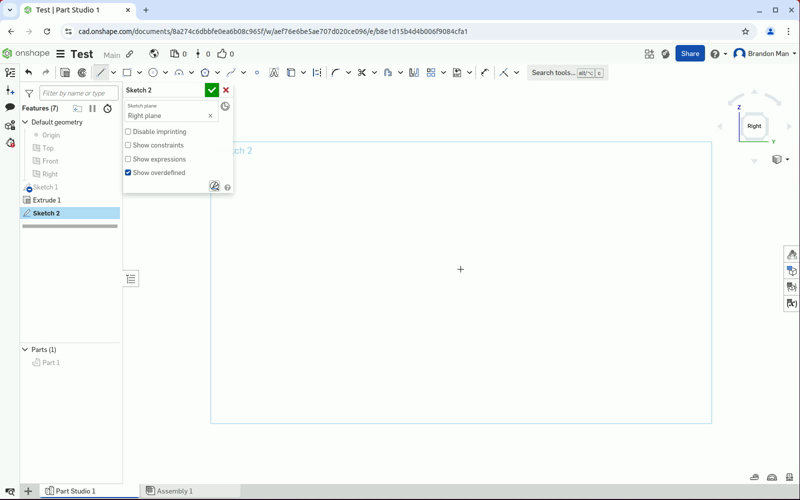
key_up(shift)
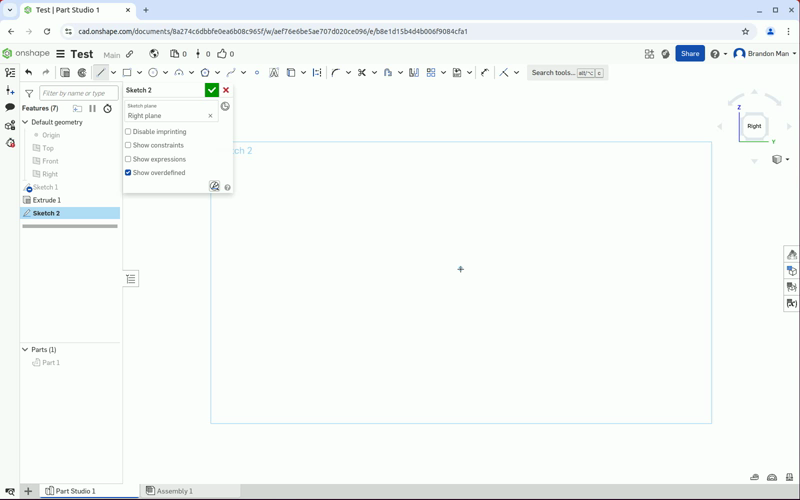
key_down(shift)
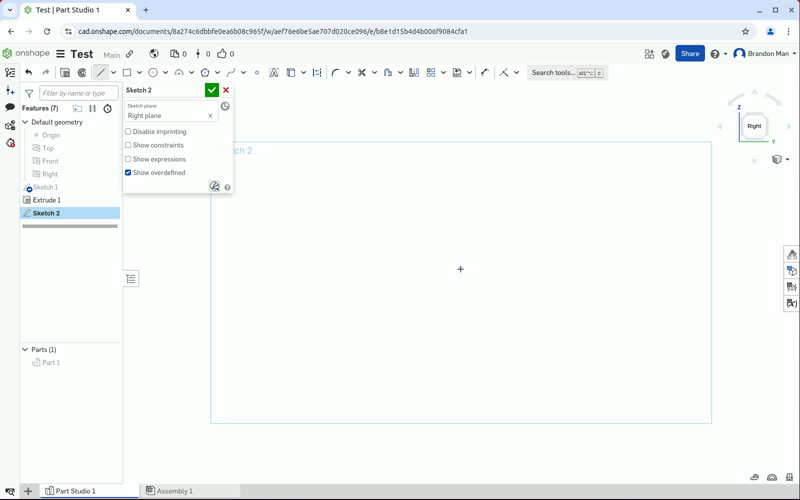
mouse_move(531, 268)
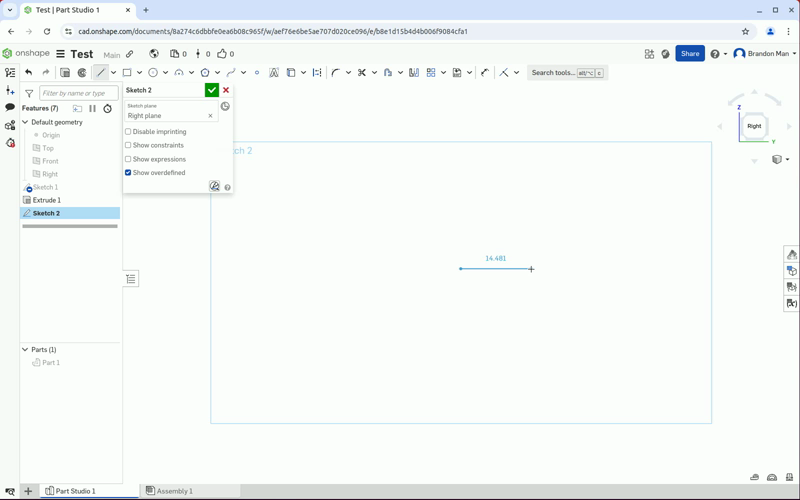
click(531, 268)
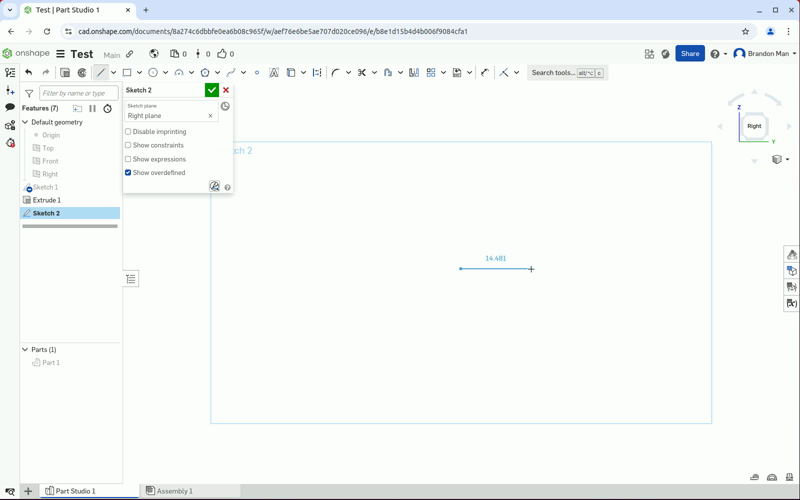
key_up(shift)
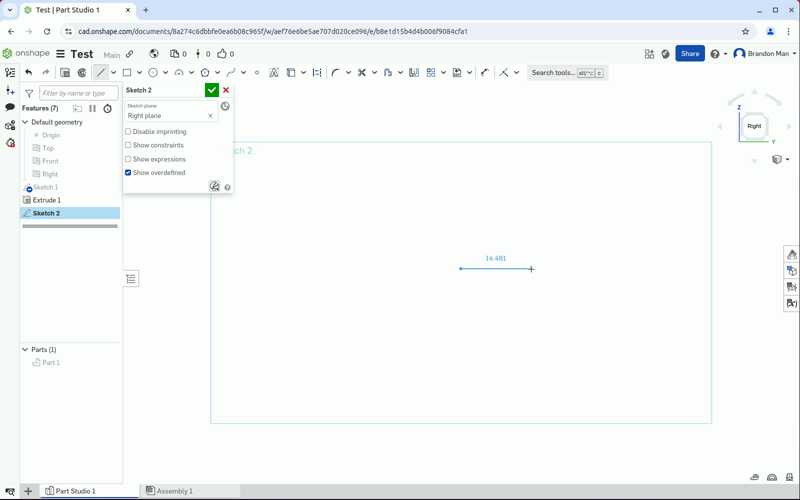
key_down(shift)
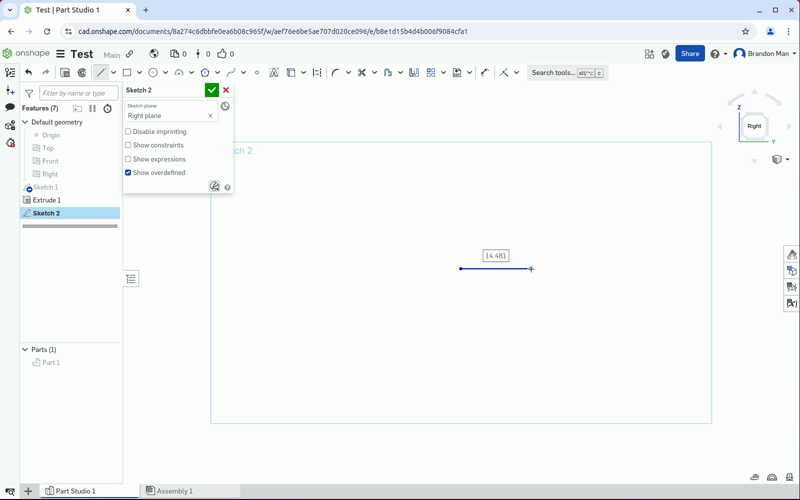
mouse_move(531, 170)
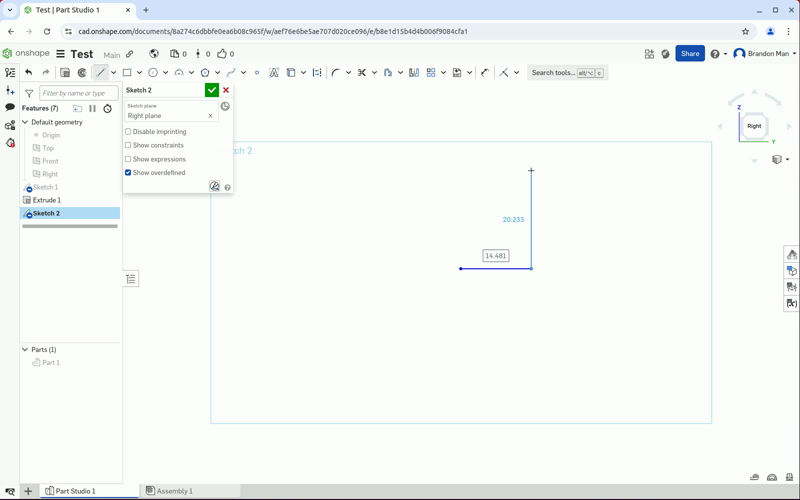
click(531, 170)
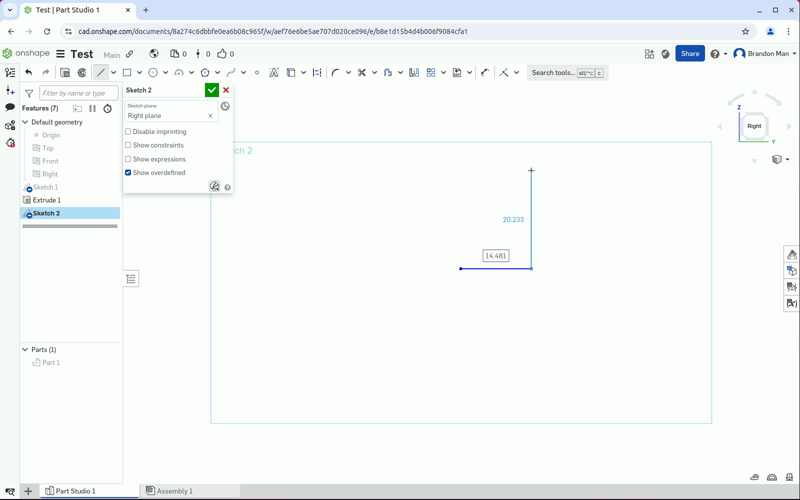
key_up(shift)
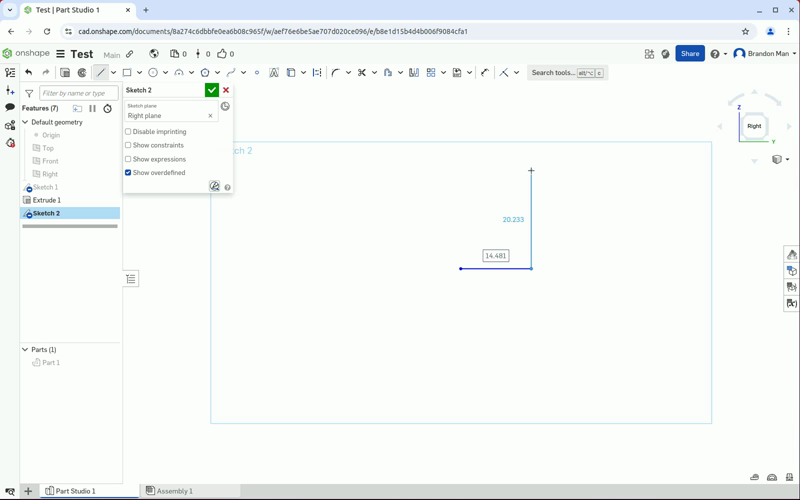
key_down(shift)
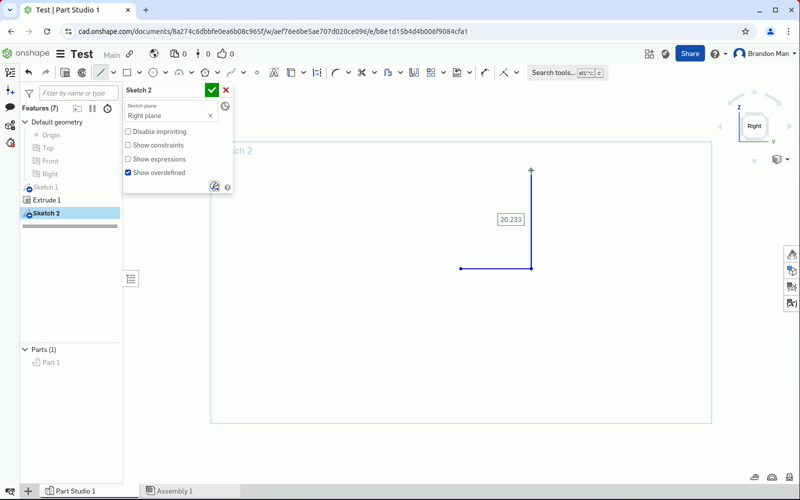
mouse_move(561, 170)
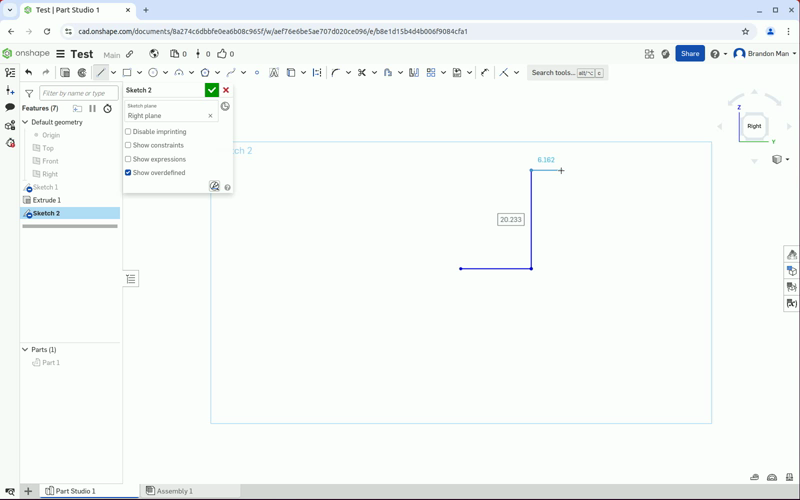
mouse_move(488, 170)
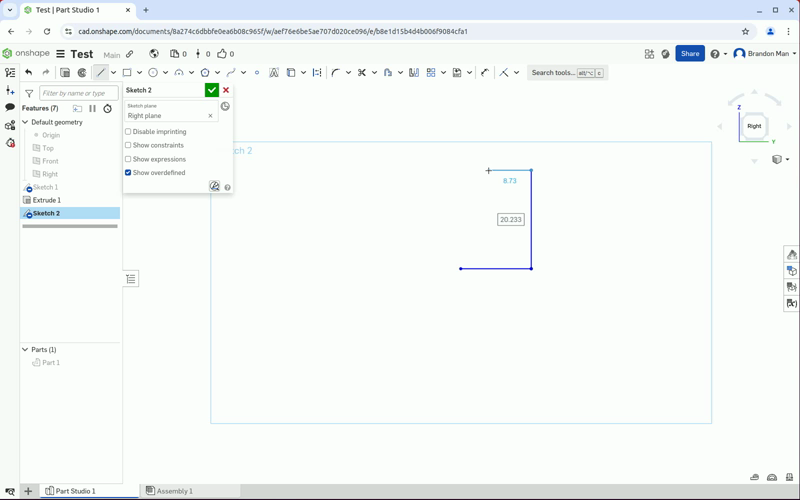
click(488, 170)
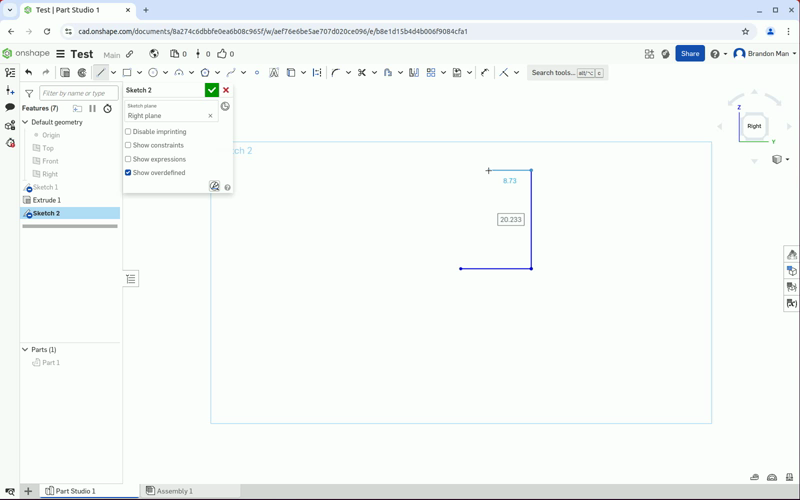
key_up(shift)
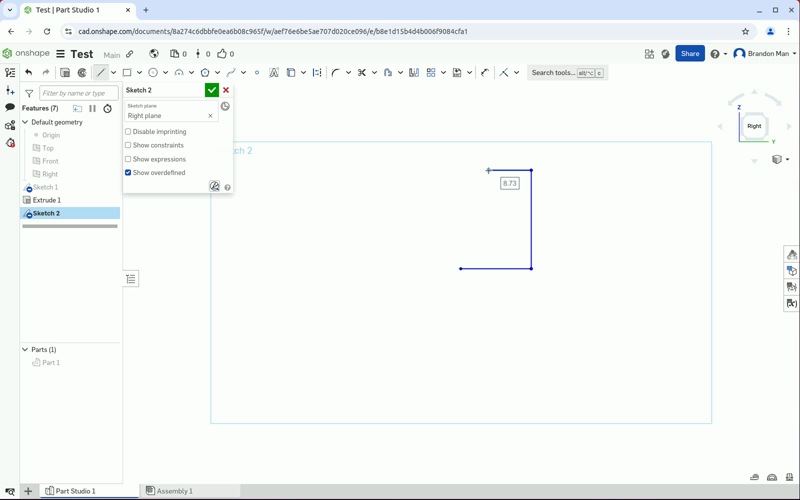
key_down(shift)
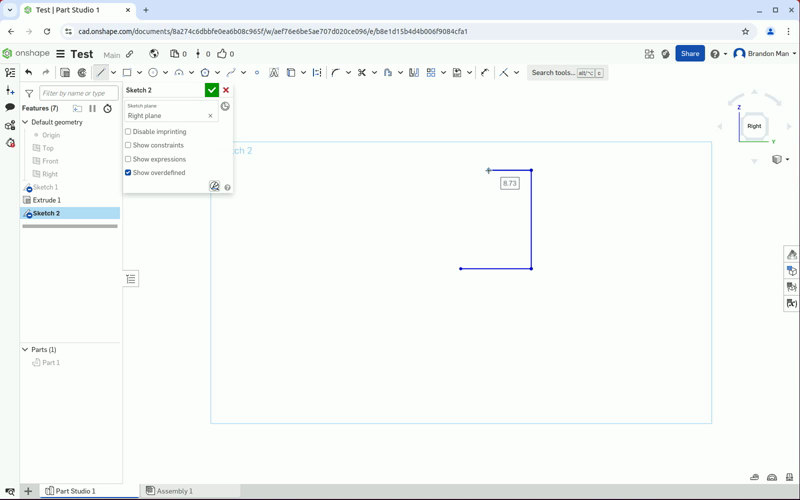
mouse_move(460, 268)
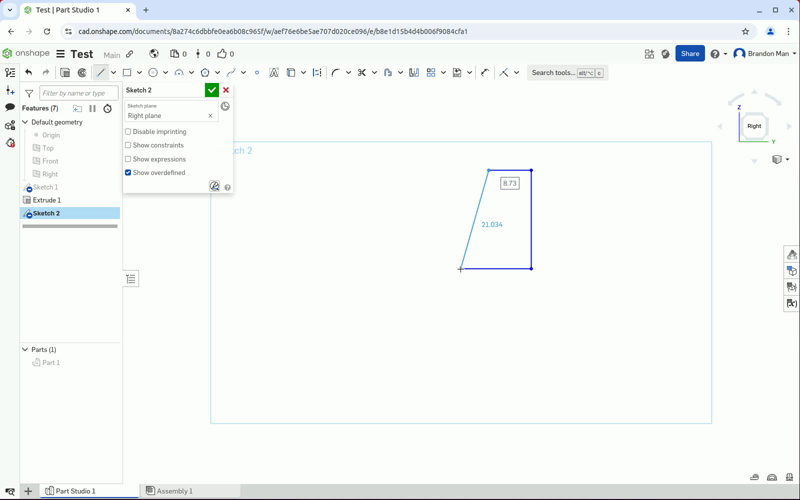
key_up(shift)
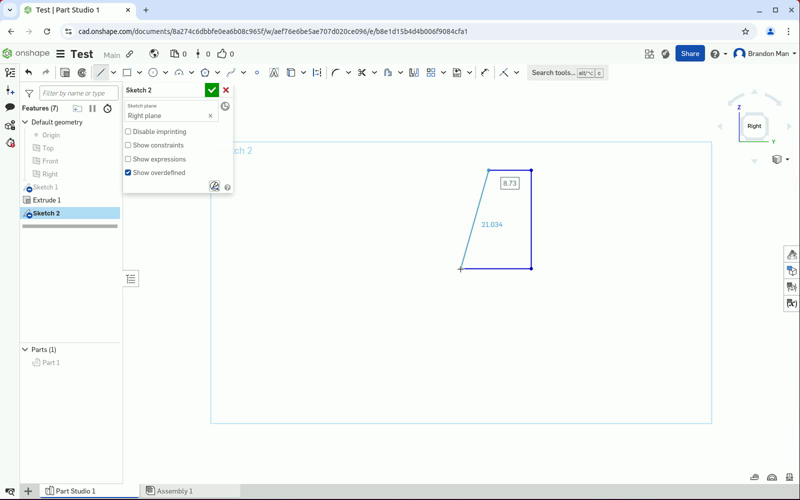
click(460, 268)
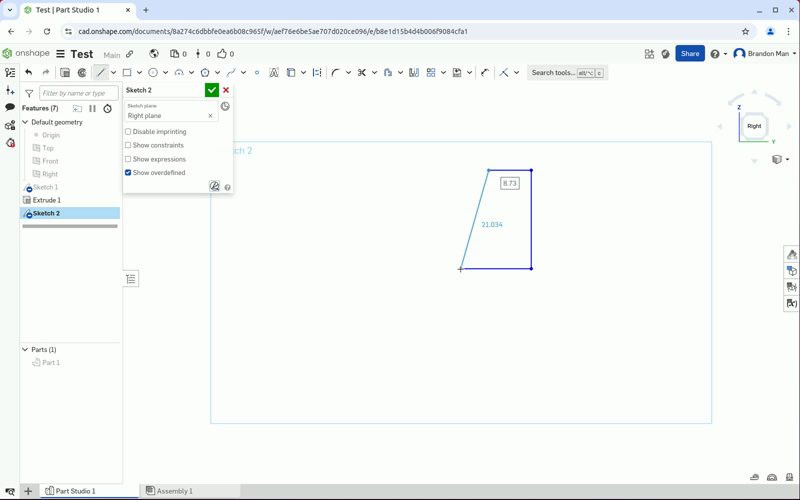
key(esc)
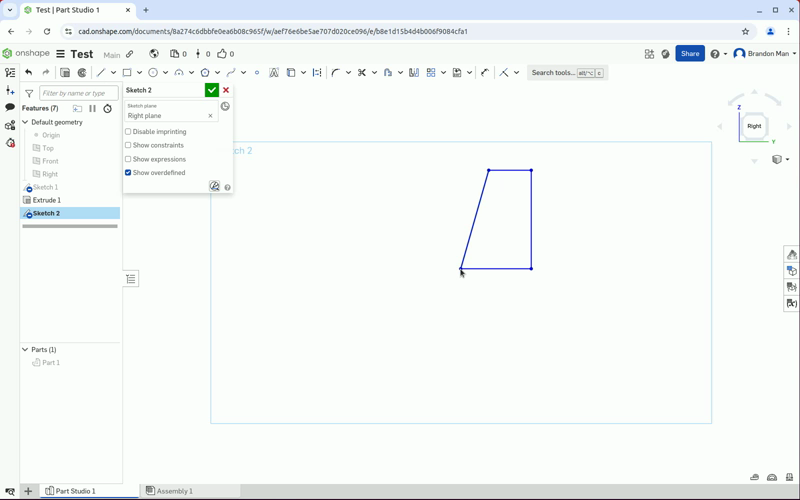
mouse_move(500, 236)
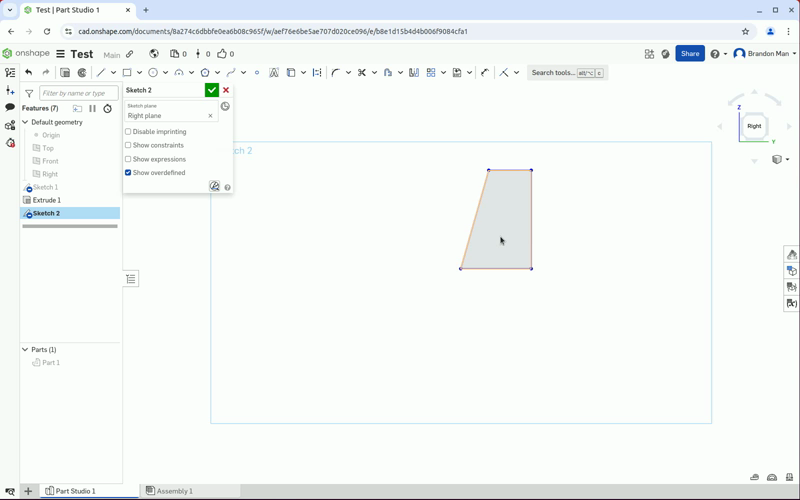
click(500, 236)
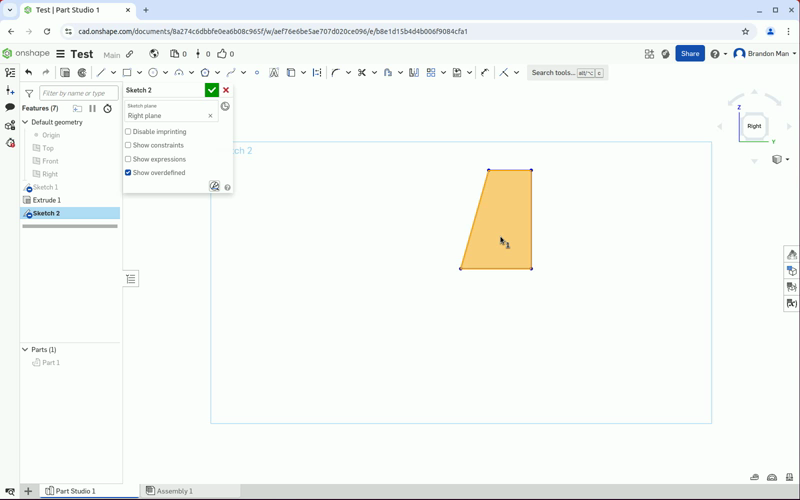
mouse_move(73, 352)
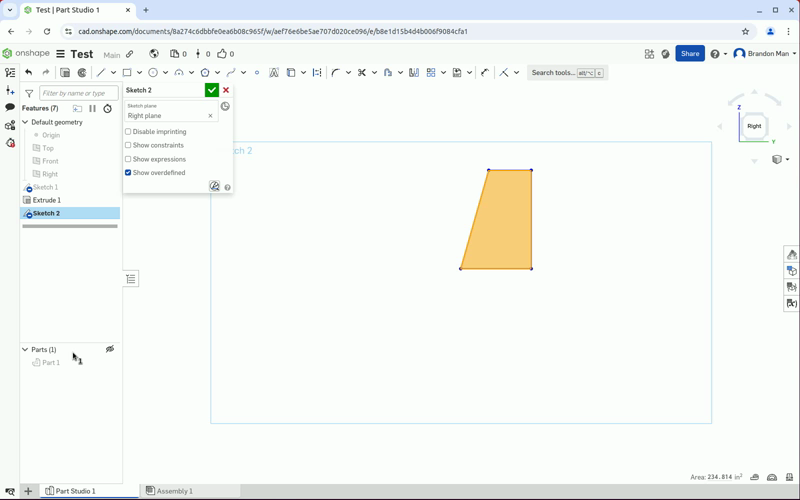
key(shift+y)
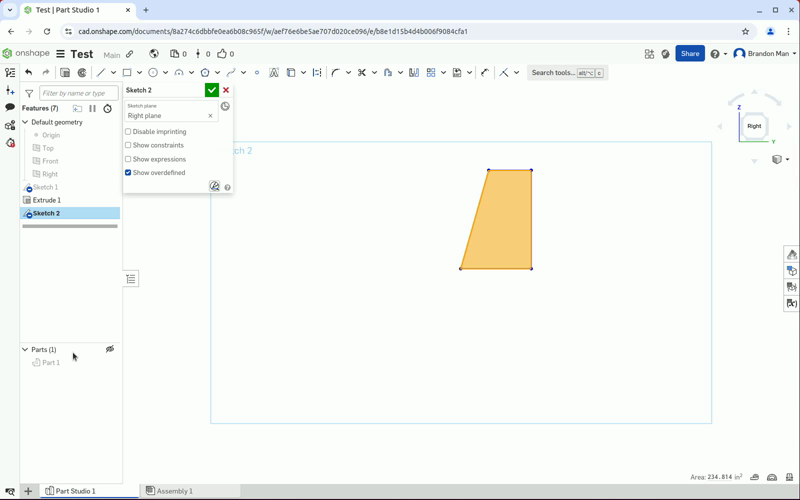
key(shift+e)
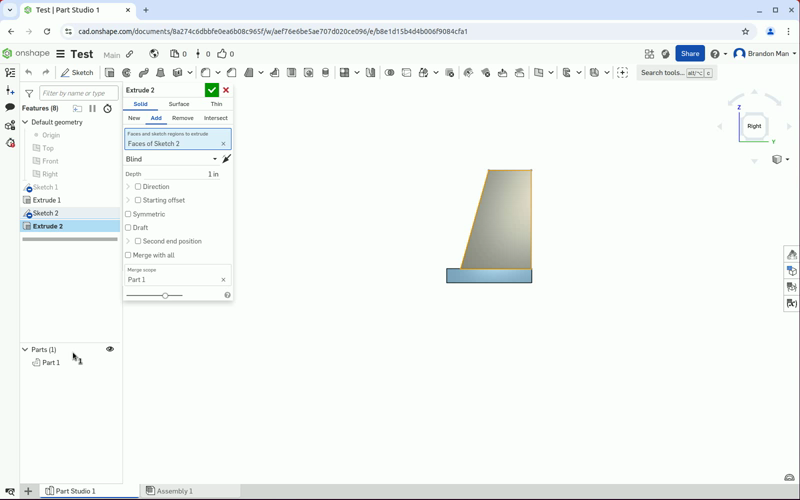
mouse_move(143, 106)
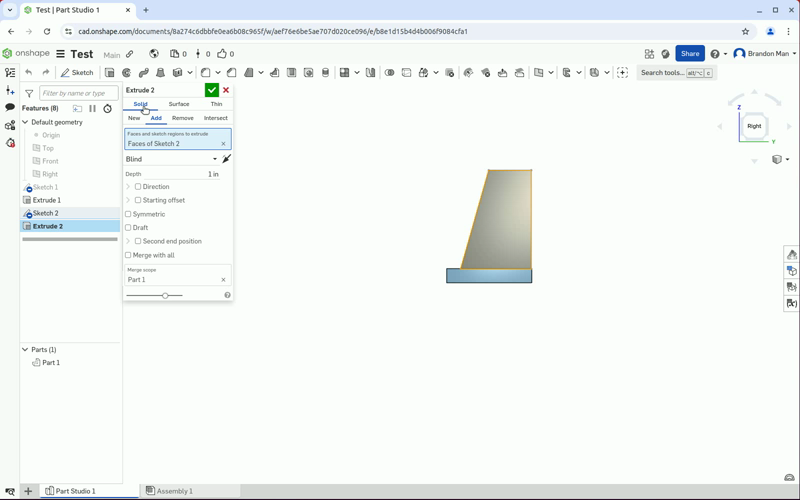
click(143, 106)
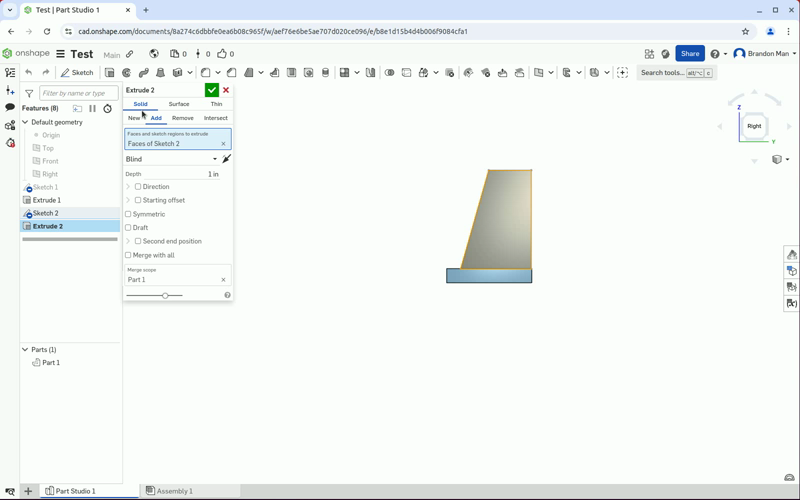
mouse_move(137, 120)
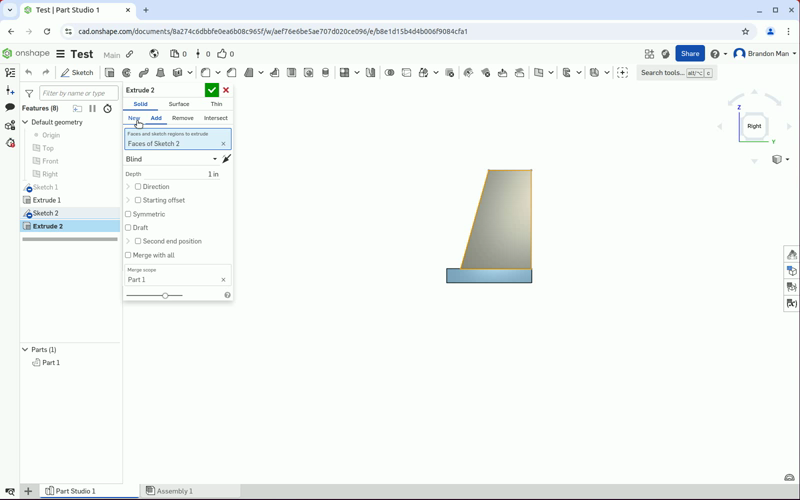
click(137, 120)
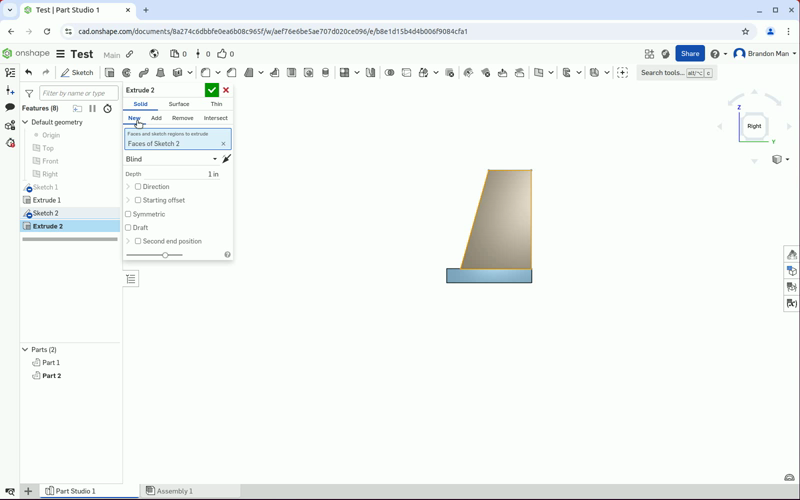
key(tab, 4)
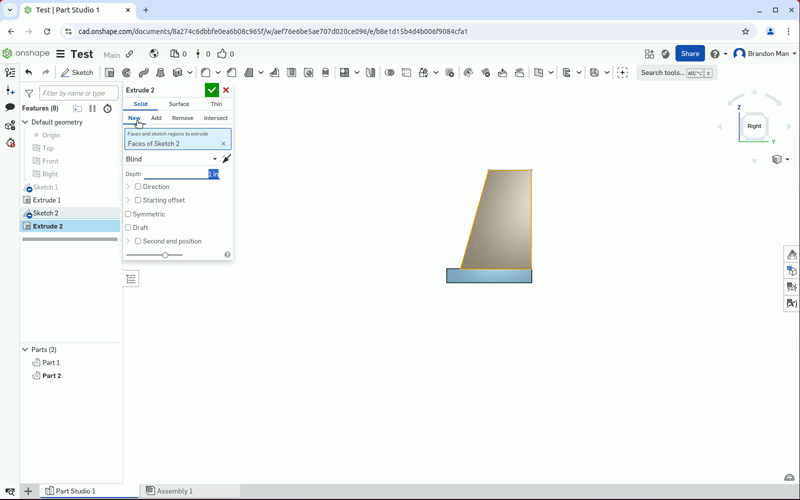
text(2.889)
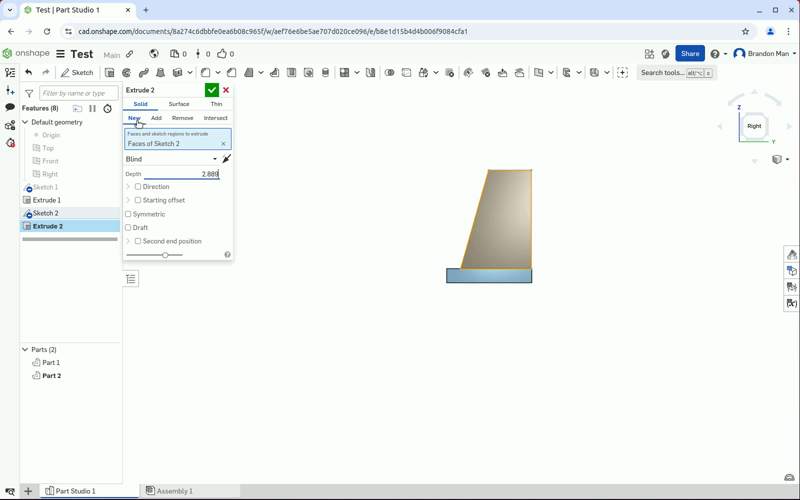
key(enter)
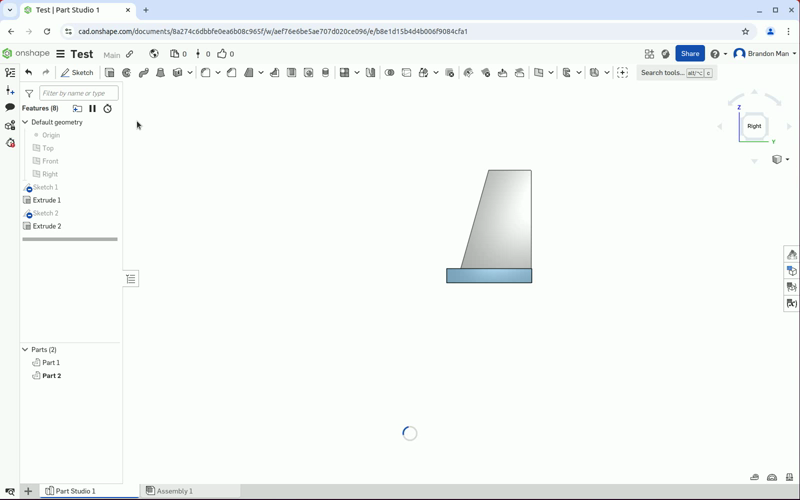
key(shift+h)
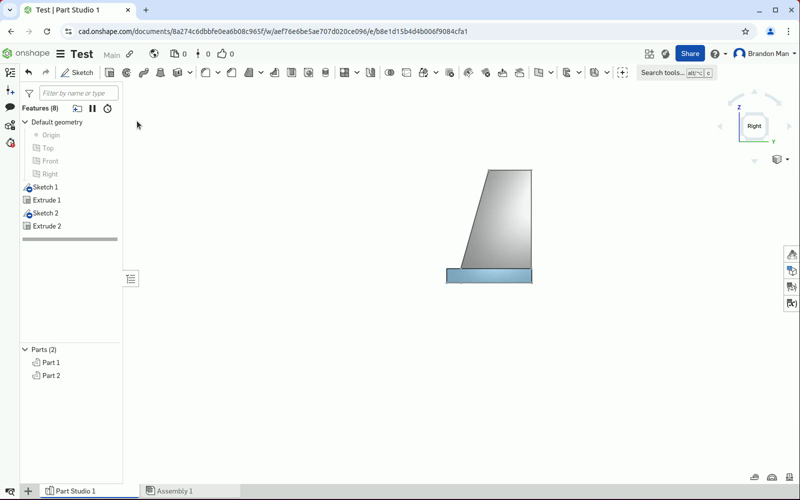
key(shift+h)
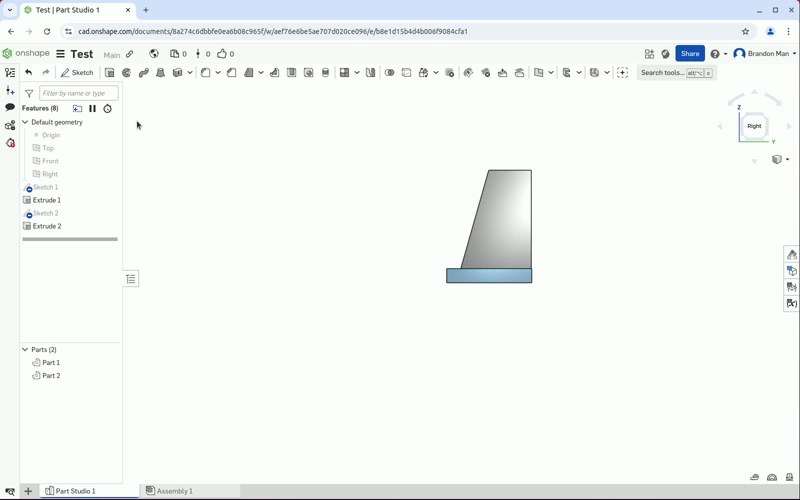
mouse_move(73, 189)
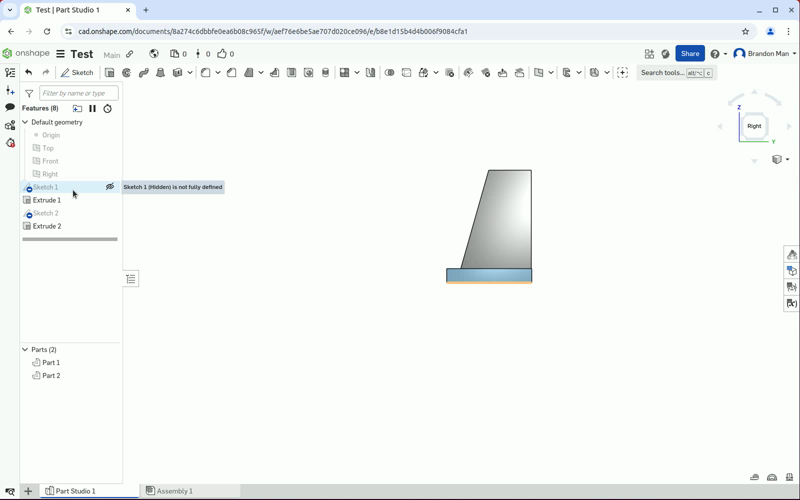
click(73, 189)
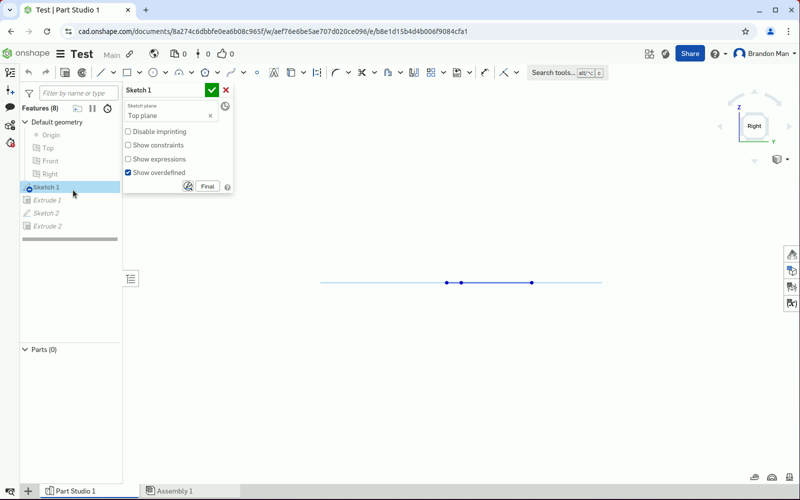
mouse_move(229, 92)
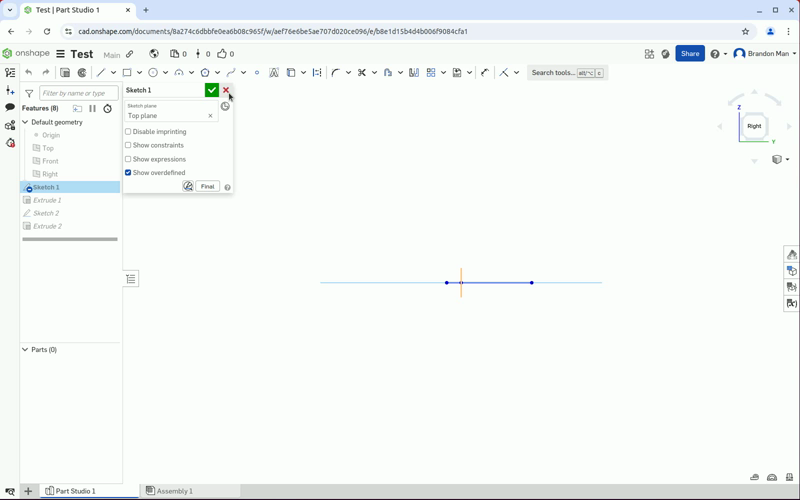
click(229, 92)
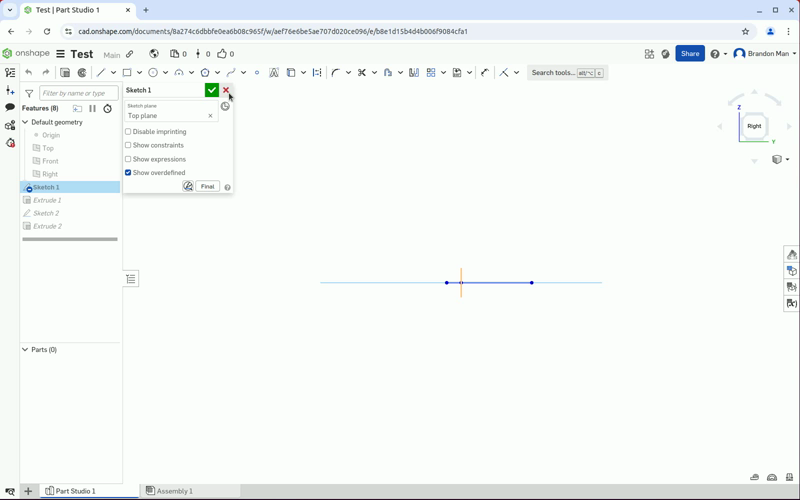
key(shift+s)
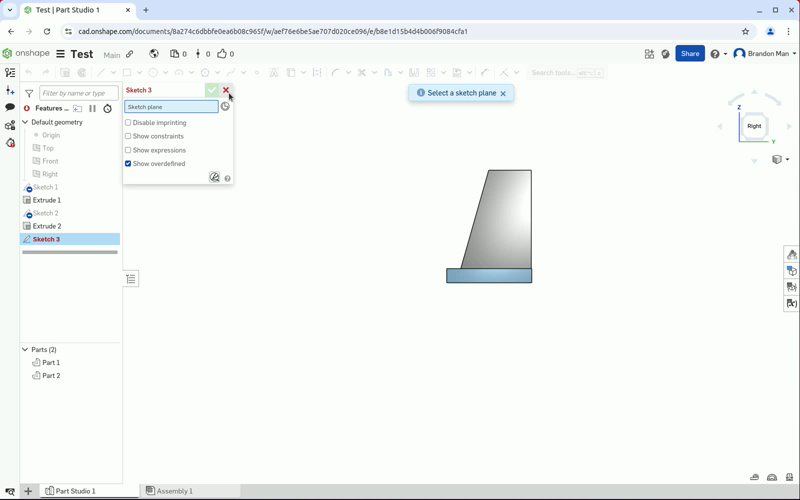
mouse_move(73, 176)
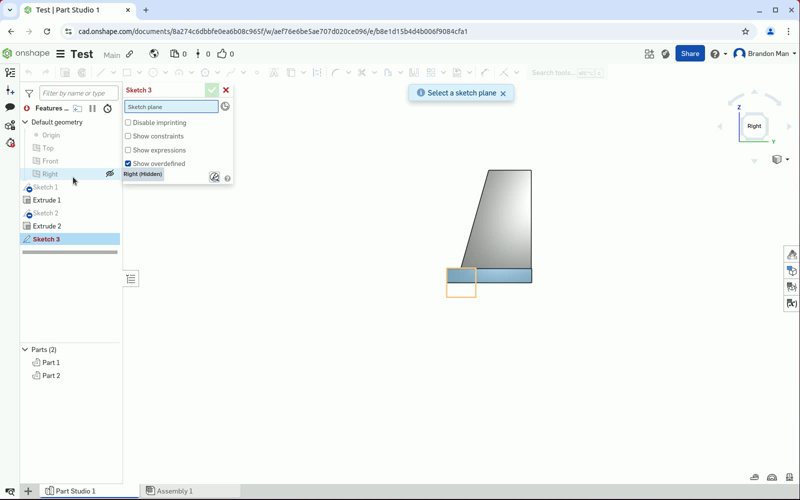
click(73, 176)
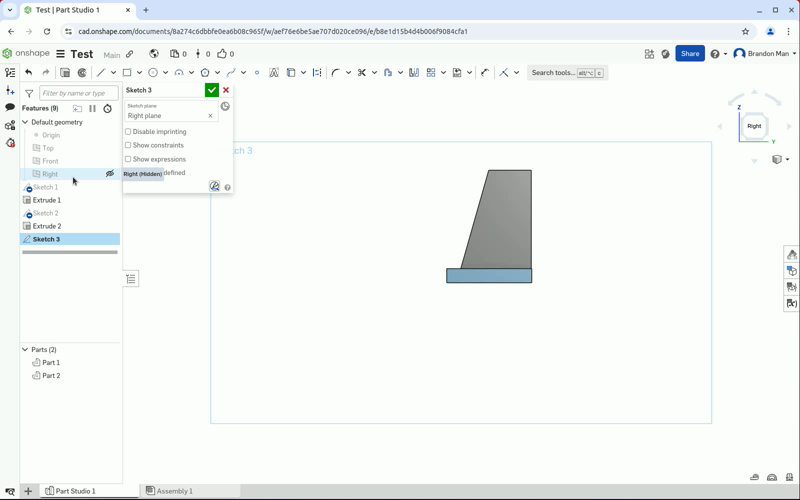
mouse_move(73, 352)
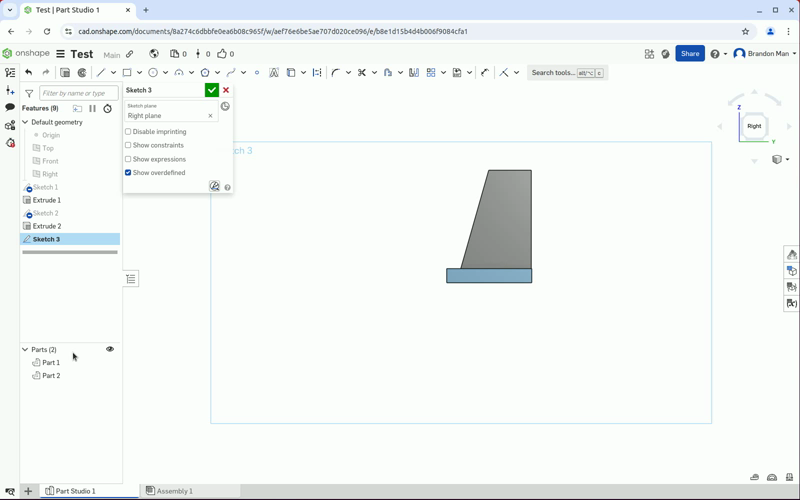
key(y)
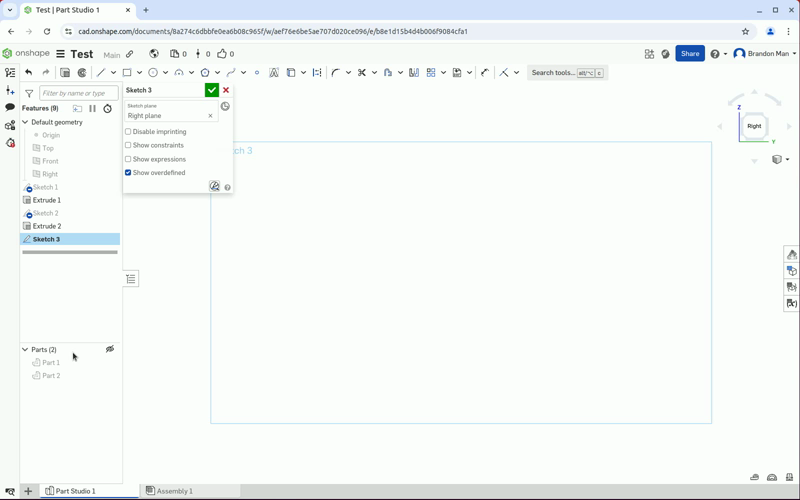
key(l)
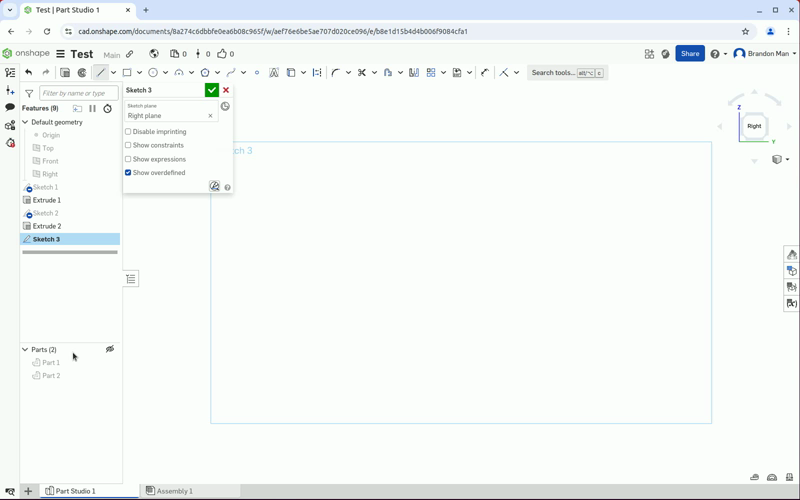
key_down(shift)
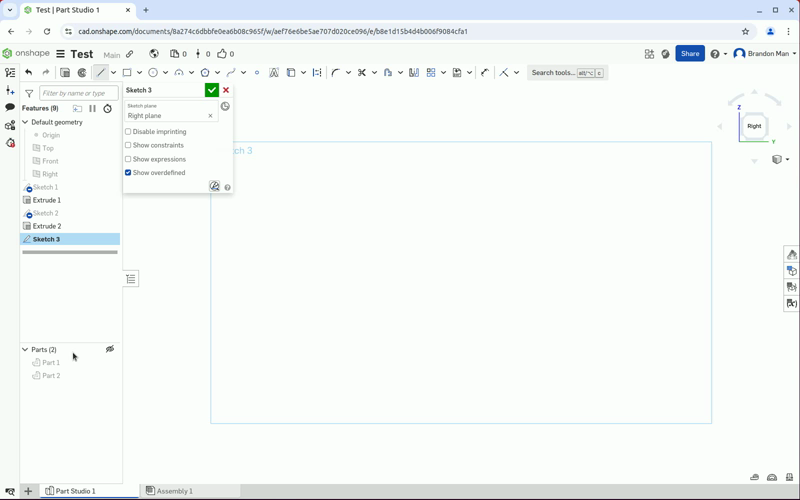
mouse_move(489, 268)
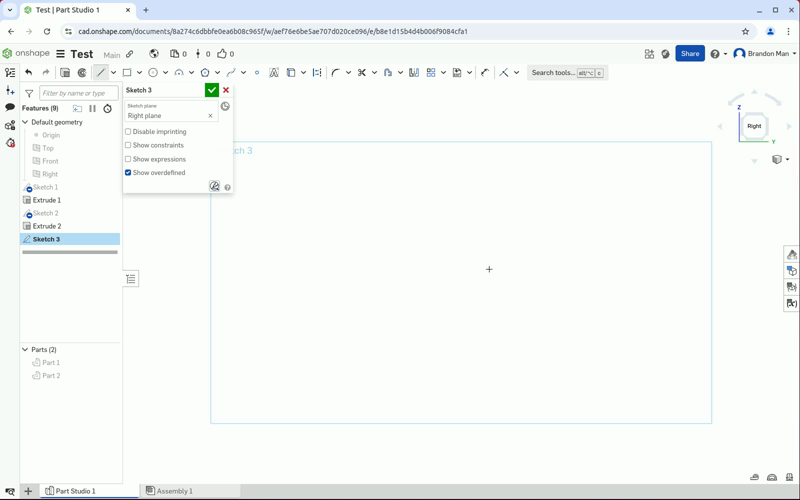
click(489, 268)
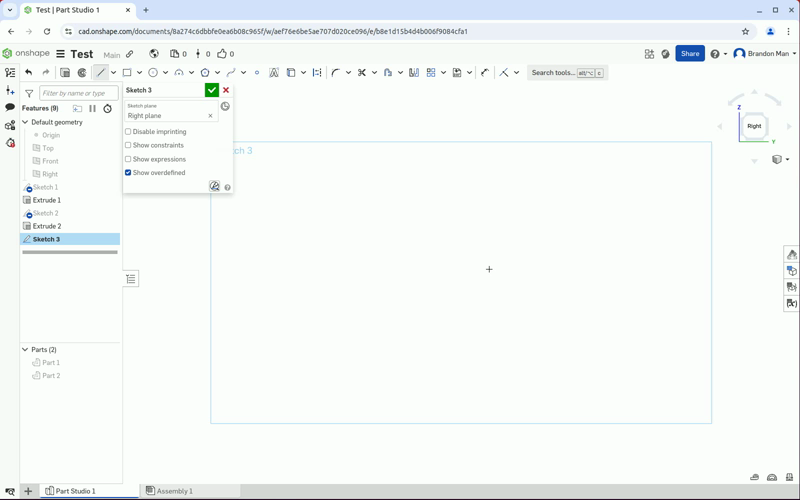
key_up(shift)
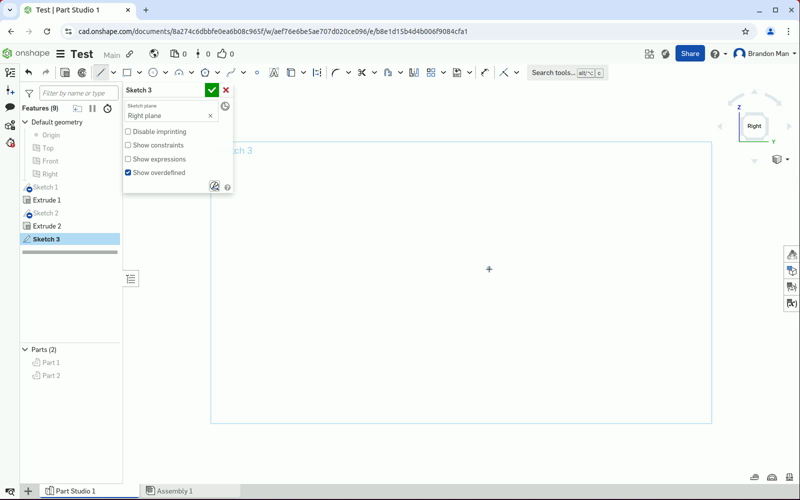
key_down(shift)
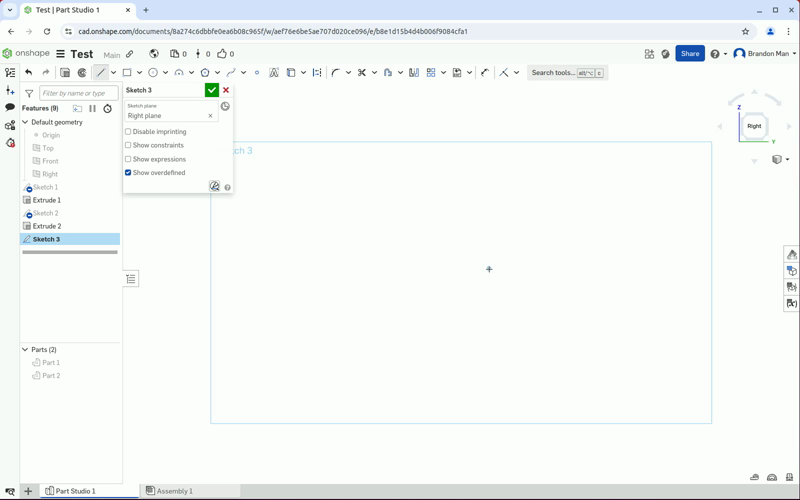
mouse_move(519, 268)
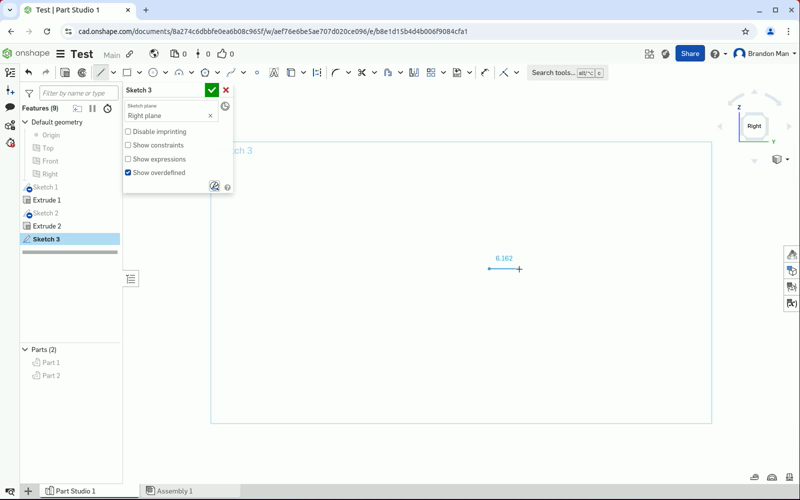
mouse_move(503, 268)
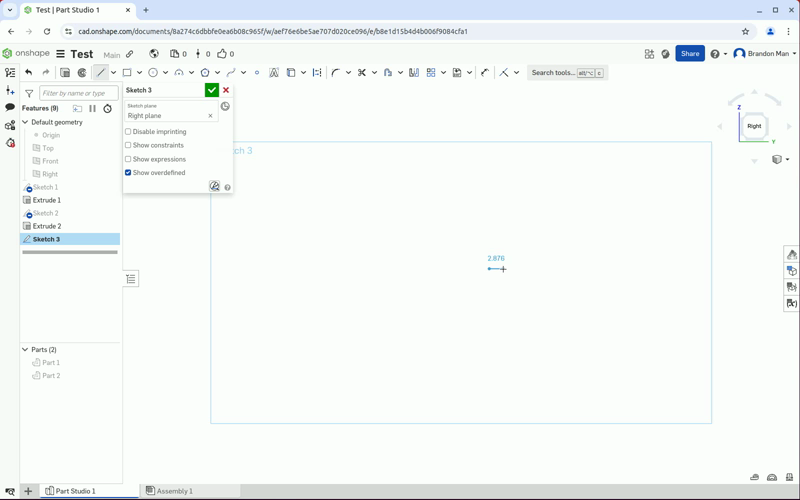
click(503, 268)
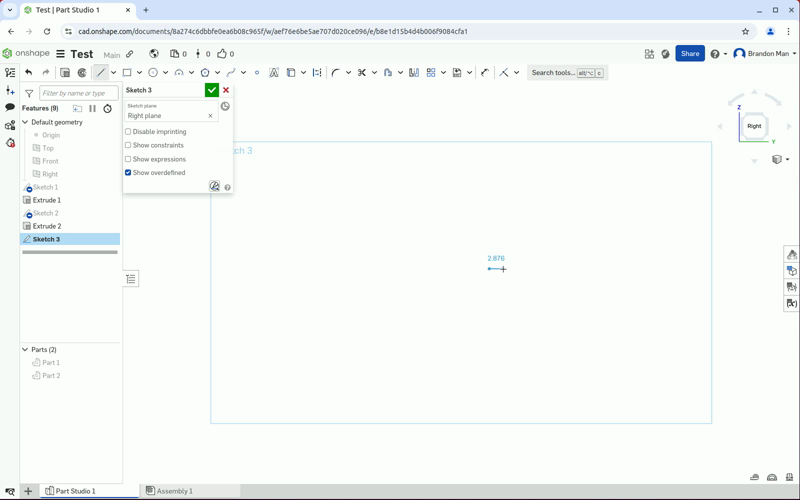
key_up(shift)
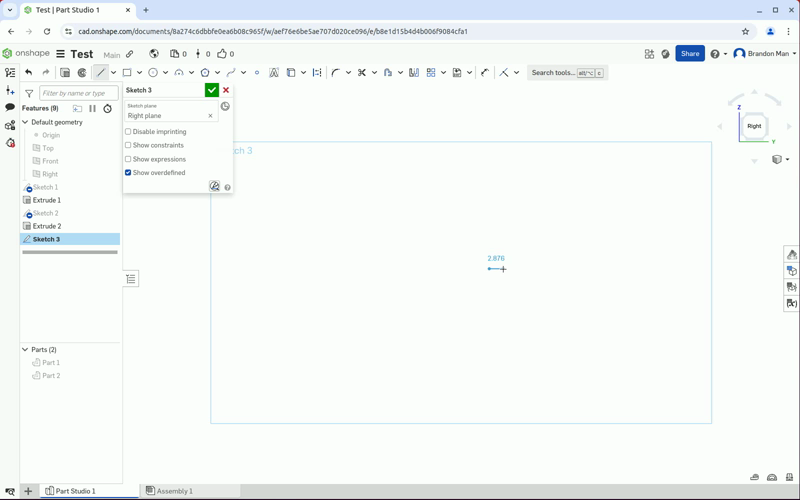
key_down(shift)
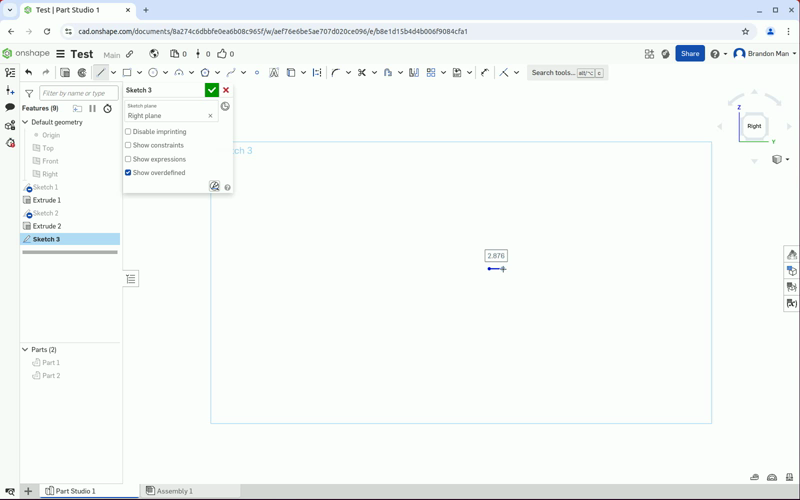
mouse_move(503, 198)
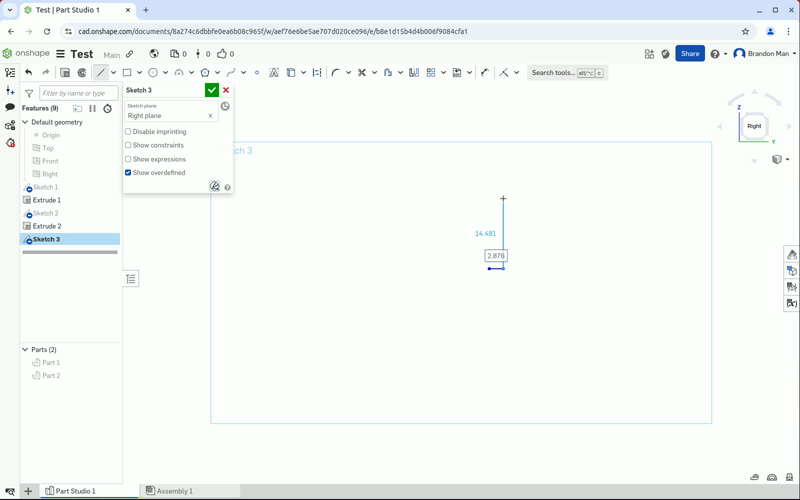
click(503, 198)
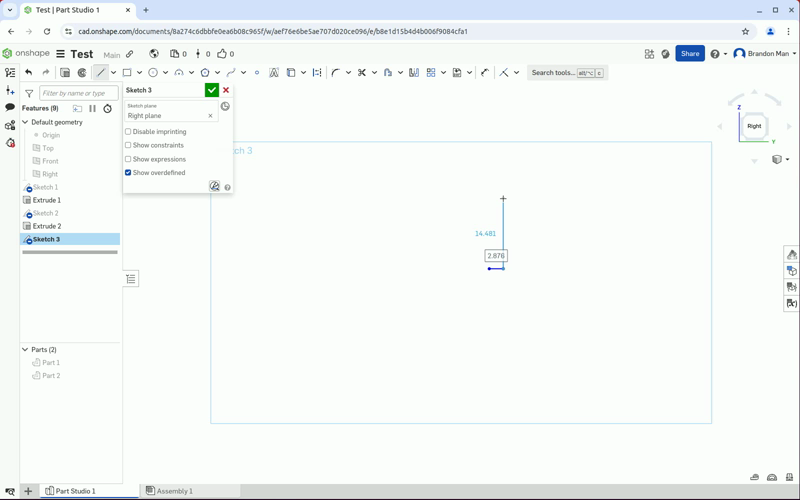
key_up(shift)
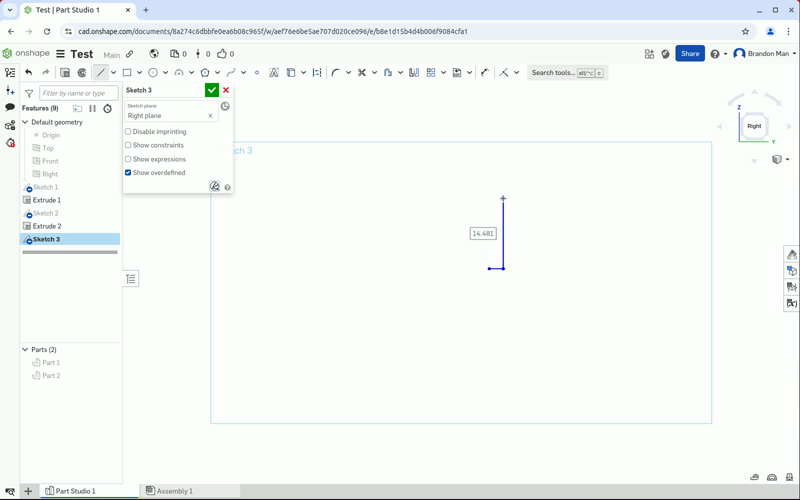
key_down(shift)
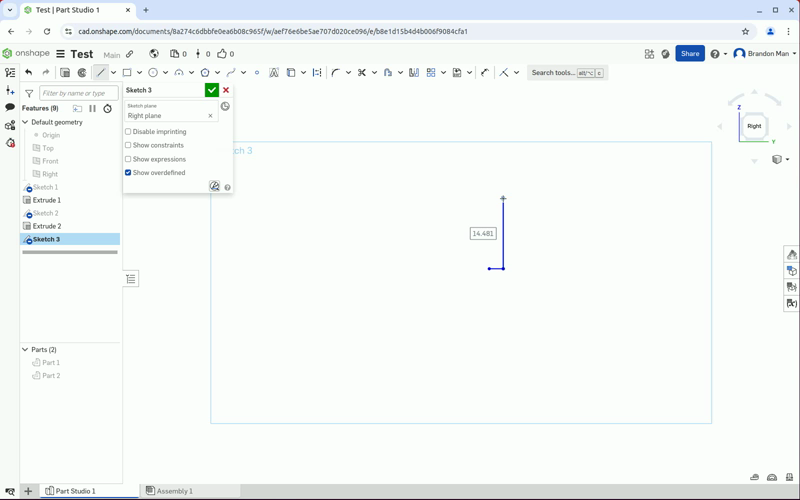
mouse_move(533, 198)
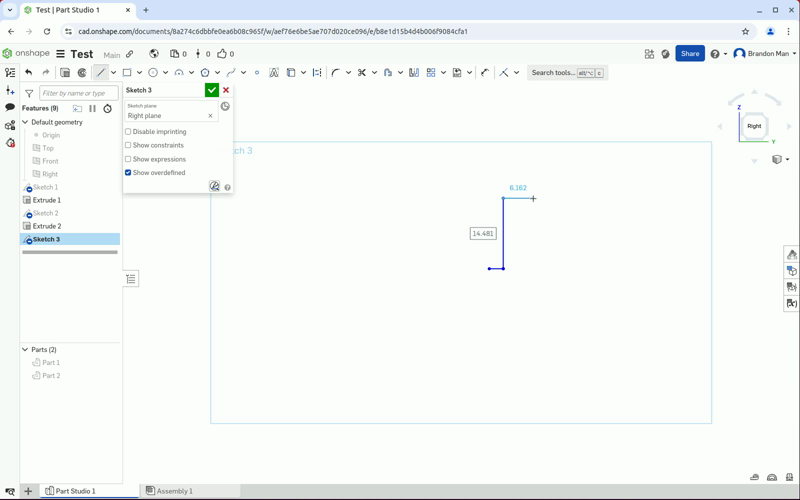
mouse_move(489, 198)
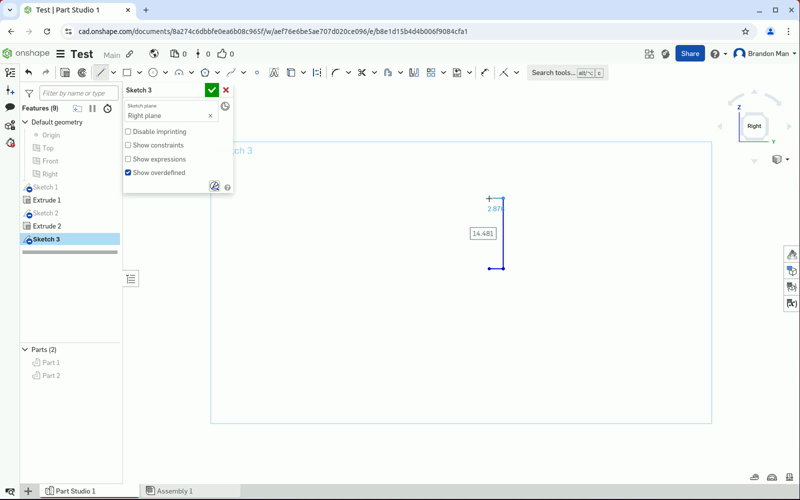
click(489, 198)
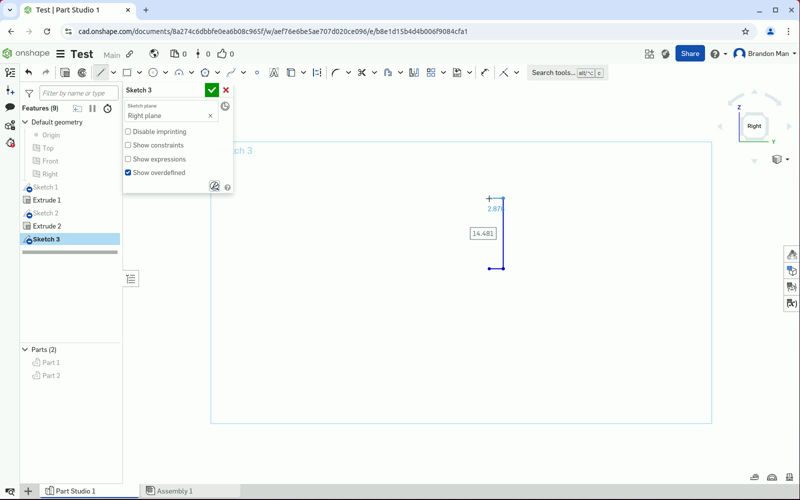
key_up(shift)
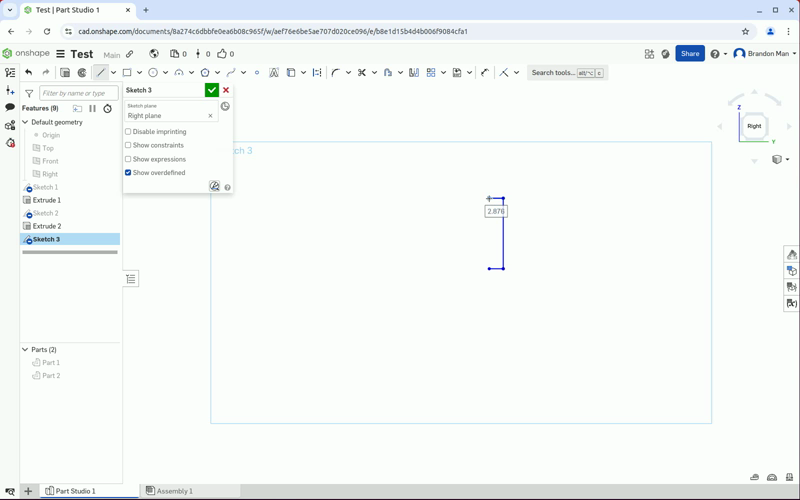
key_down(shift)
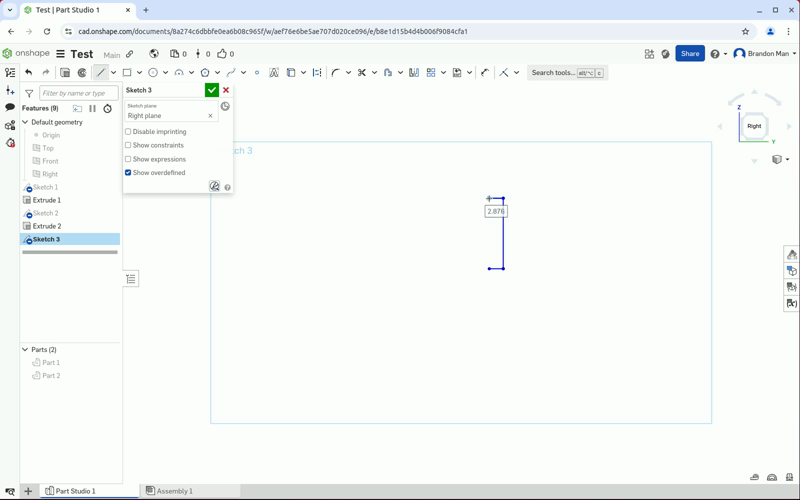
mouse_move(489, 268)
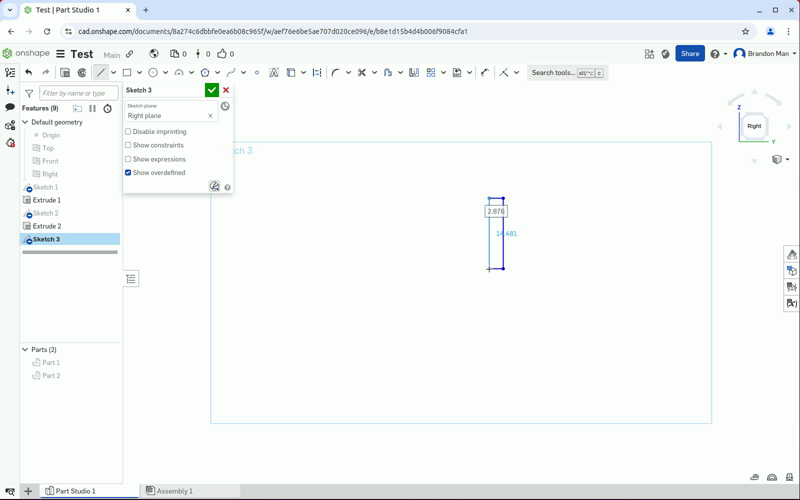
key_up(shift)
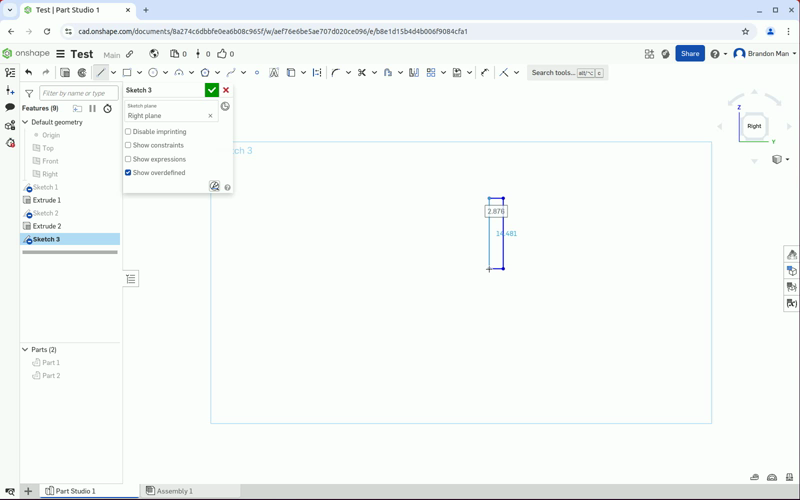
click(489, 268)
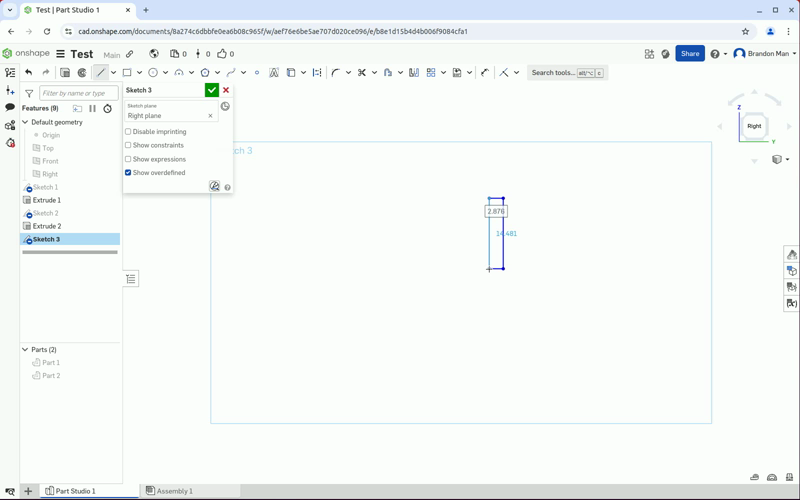
key(esc)
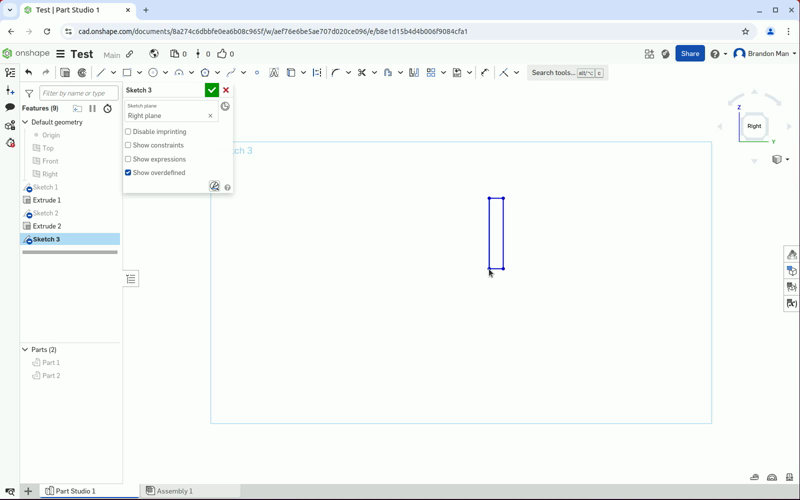
mouse_move(497, 230)
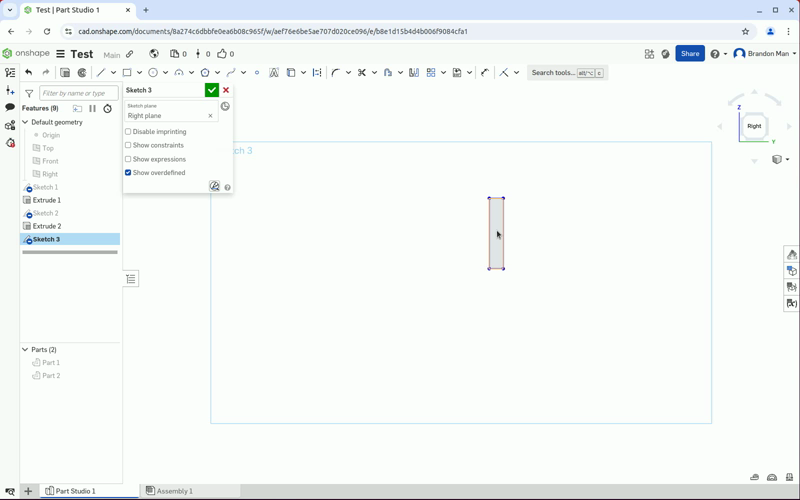
scroll(6)
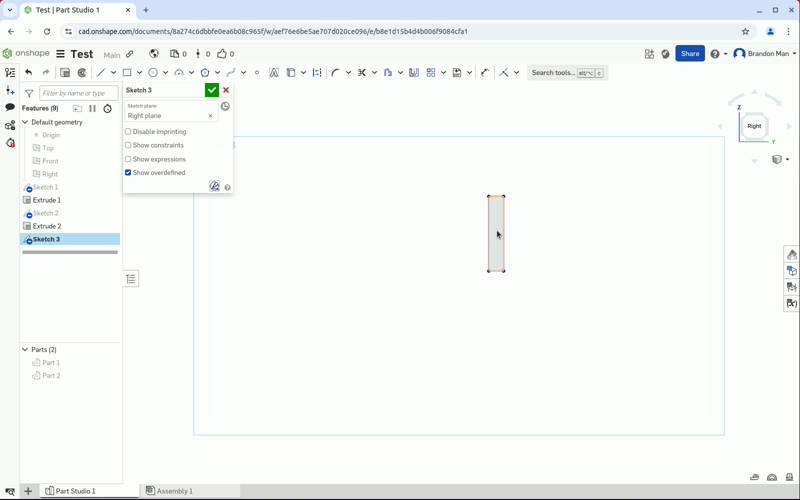
scroll(6)
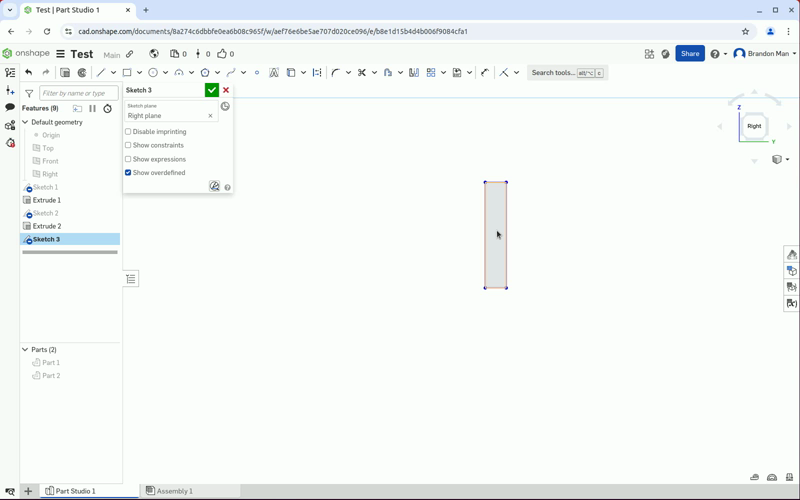
scroll(6)
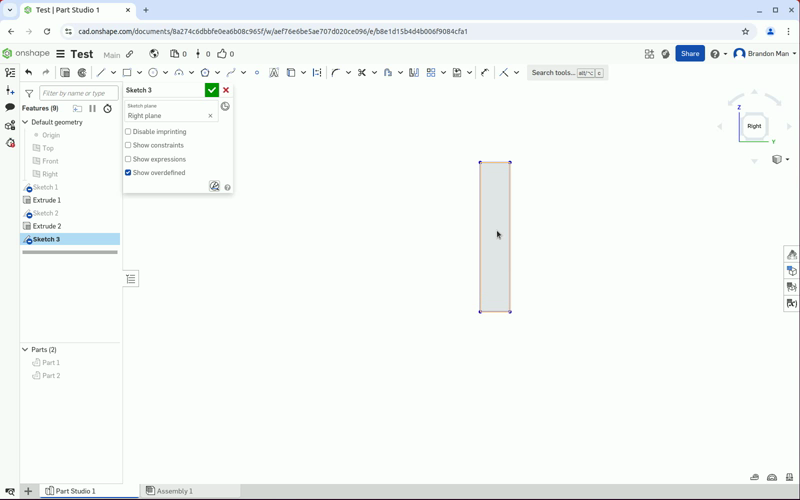
scroll(6)
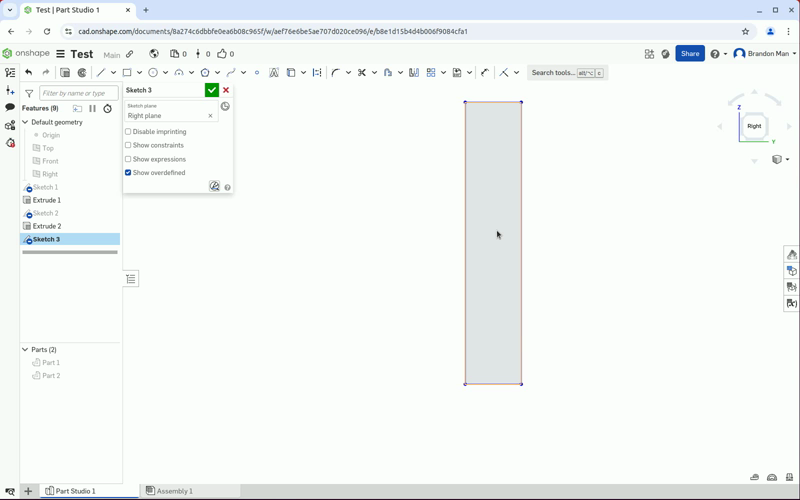
scroll(6)
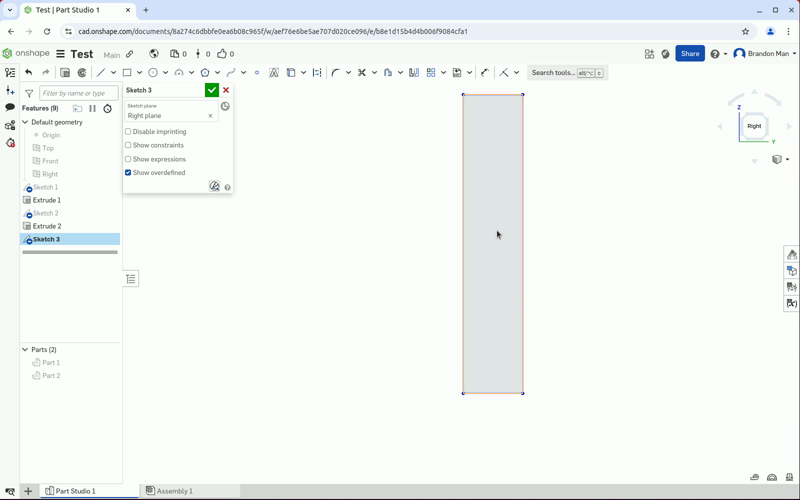
scroll(6)
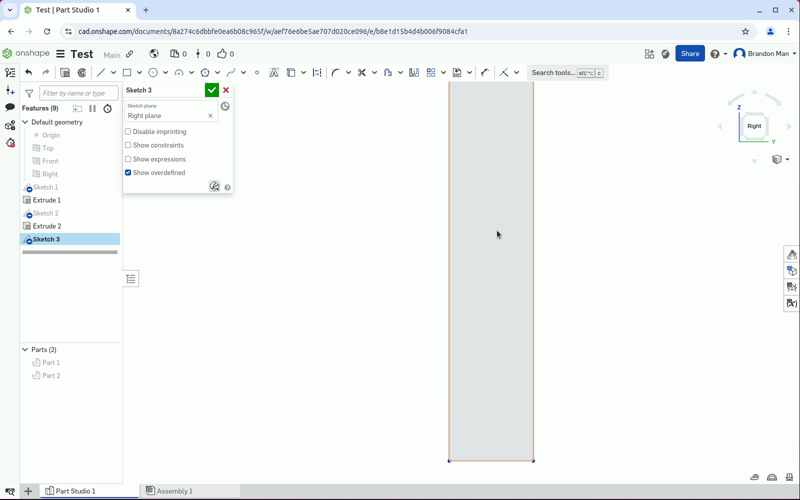
scroll(6)
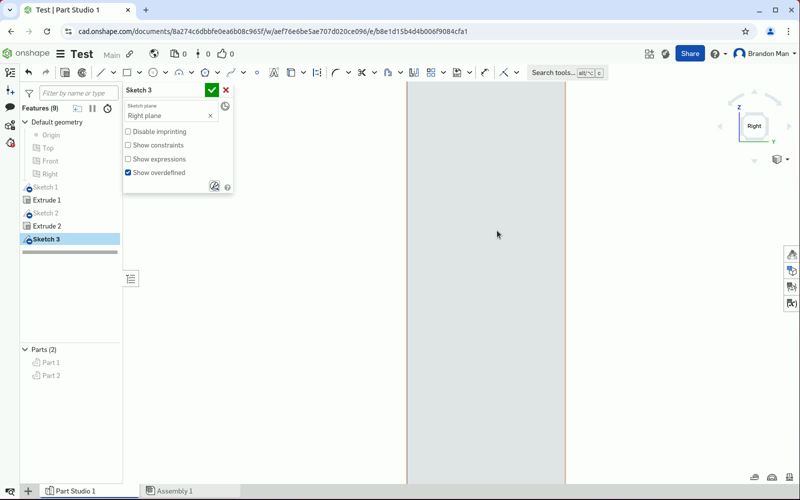
click(497, 230)
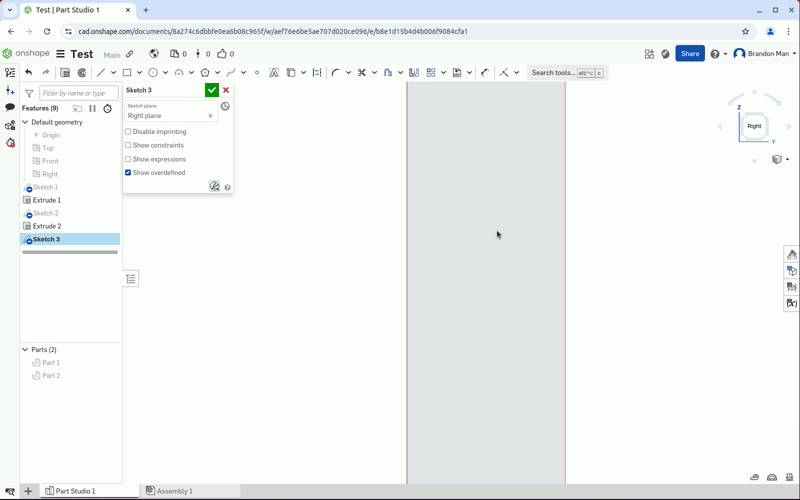
scroll(-6)
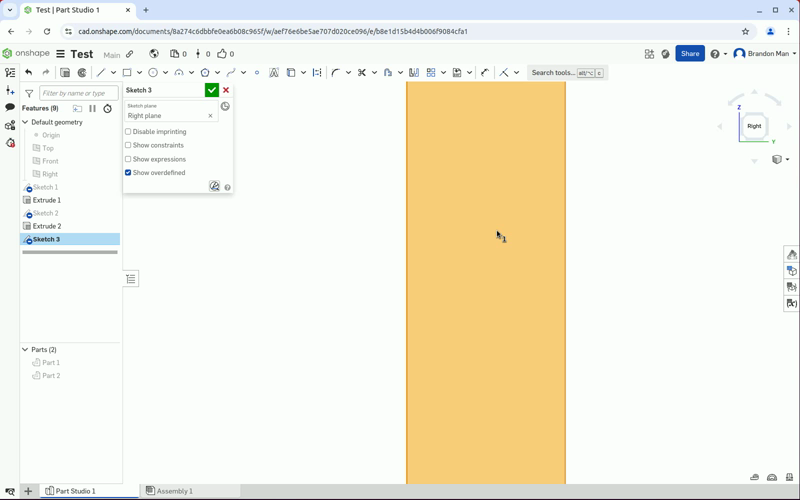
scroll(-6)
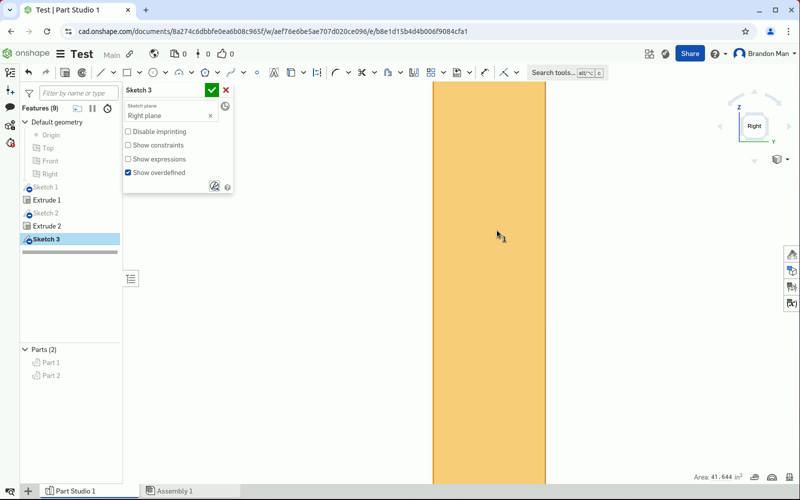
scroll(-6)
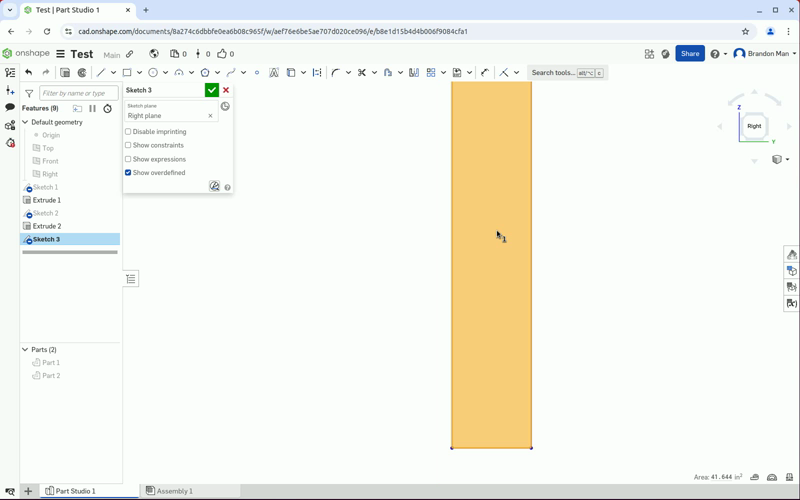
scroll(-6)
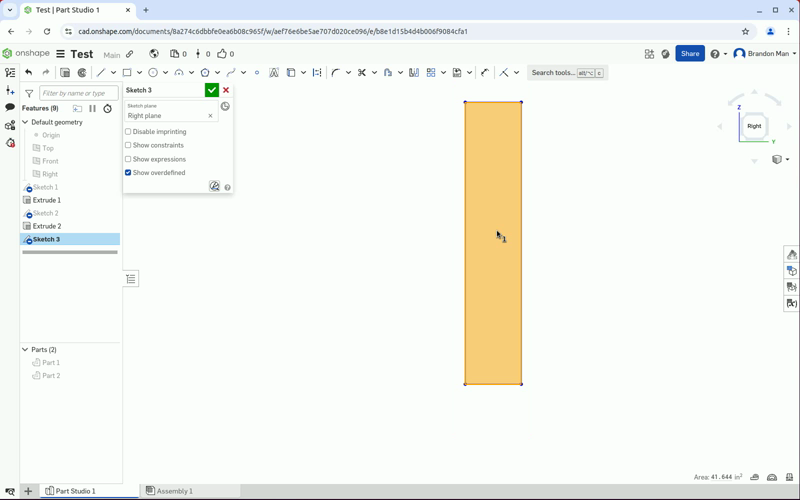
scroll(-6)
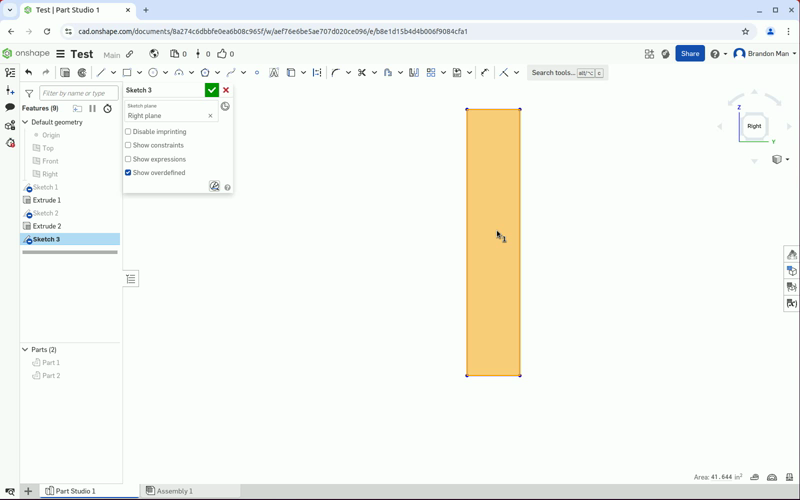
scroll(-6)
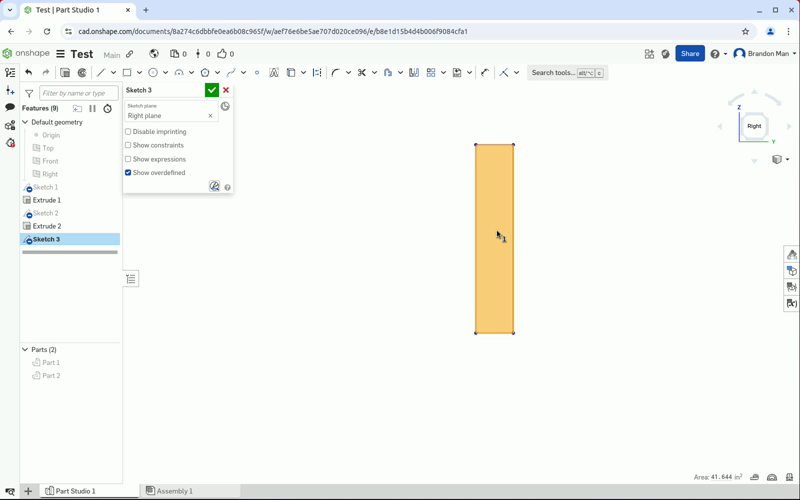
scroll(-6)
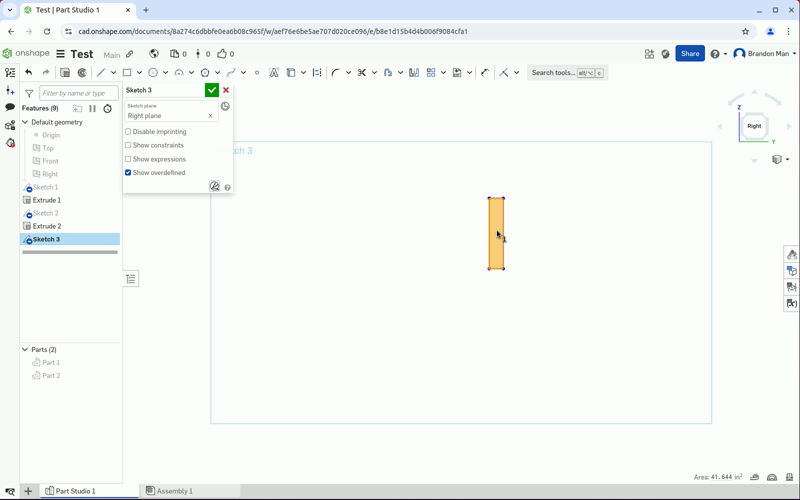
mouse_move(73, 352)
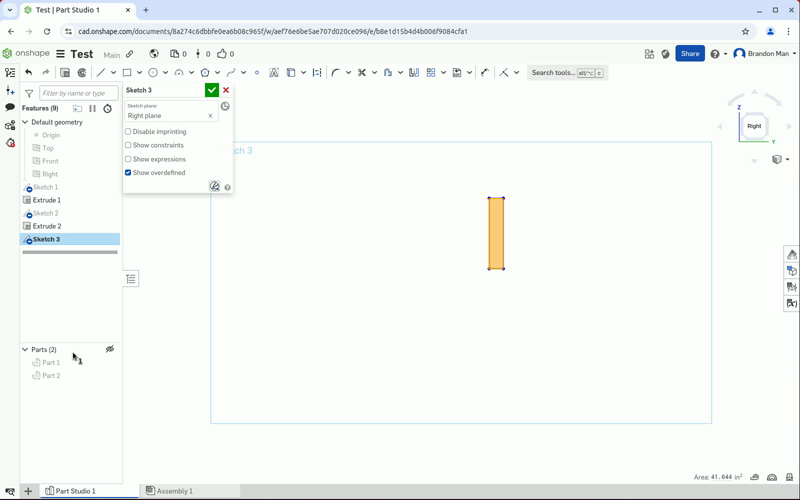
key(shift+y)
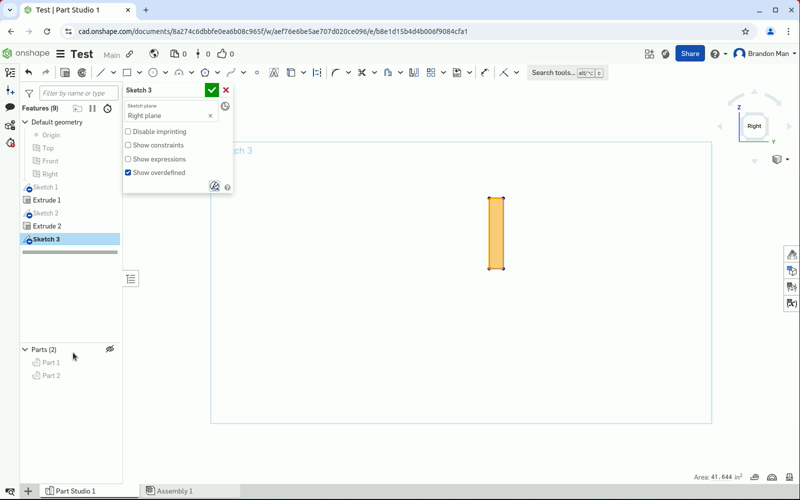
key(shift+e)
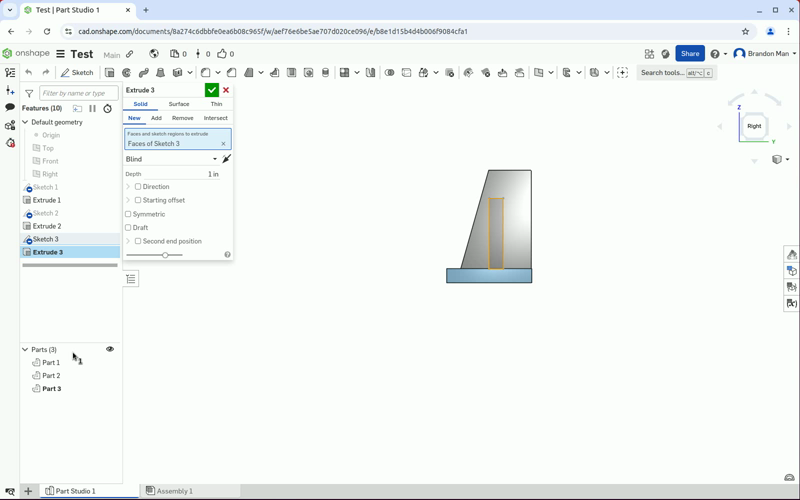
mouse_move(143, 106)
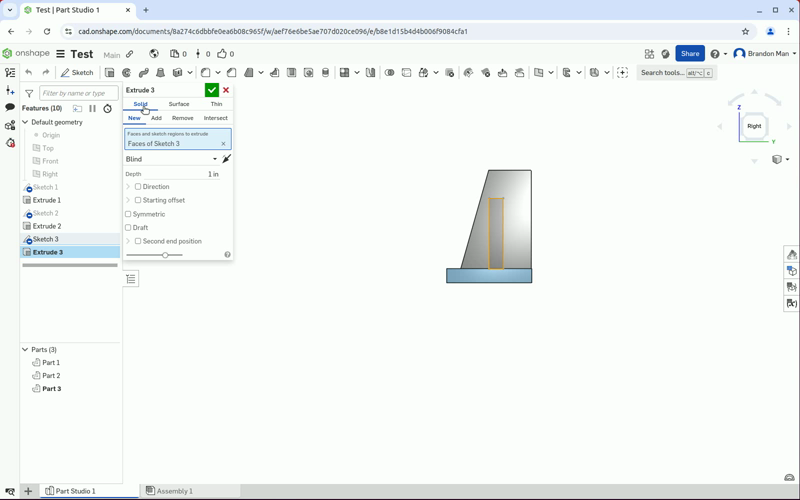
click(143, 106)
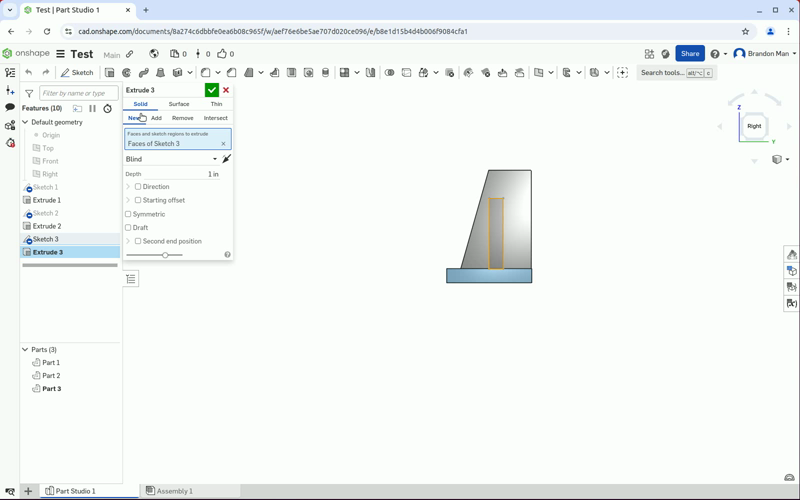
mouse_move(137, 120)
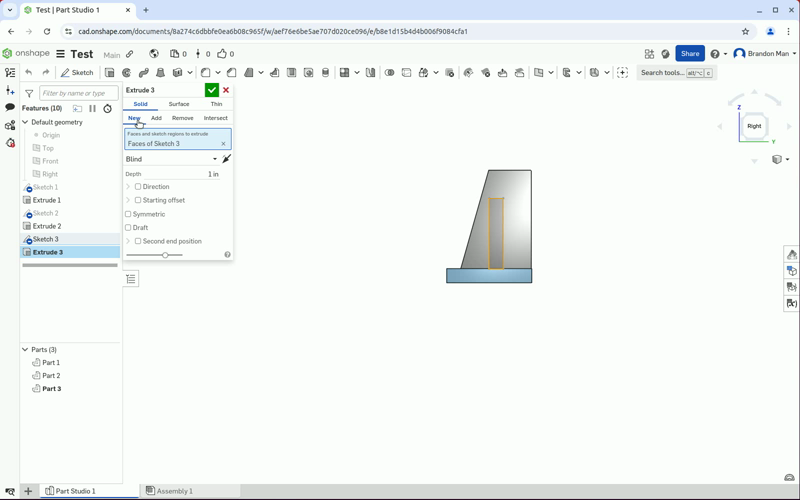
click(137, 120)
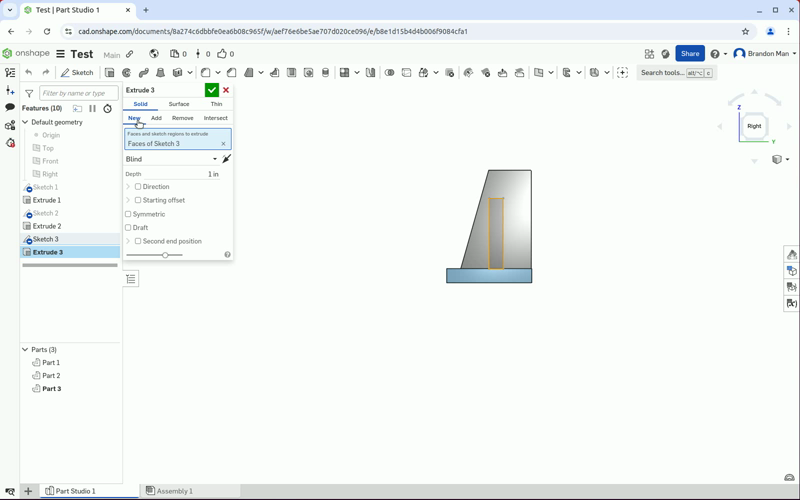
key(tab, 4)
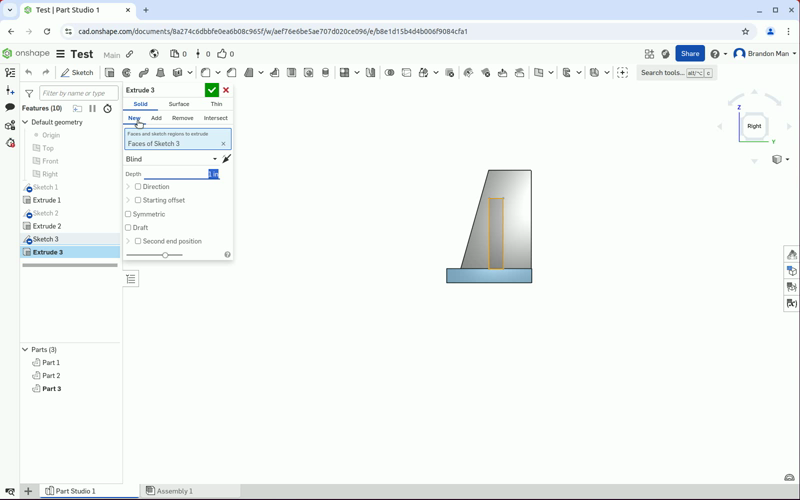
text(11.554)
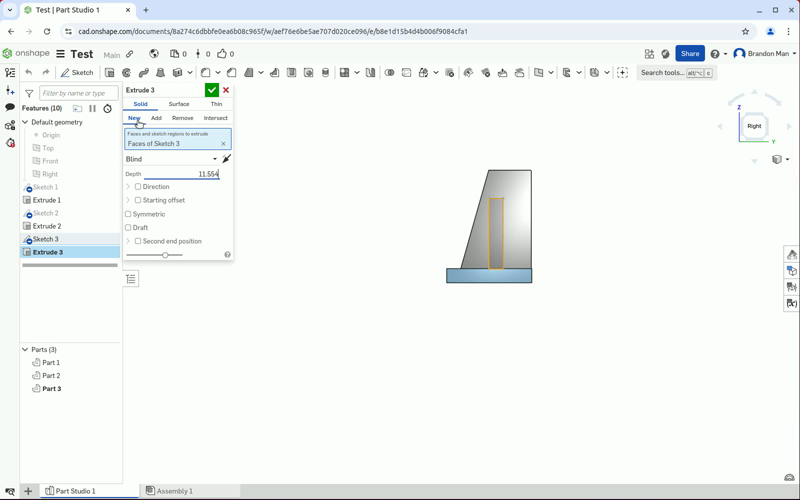
key(enter)
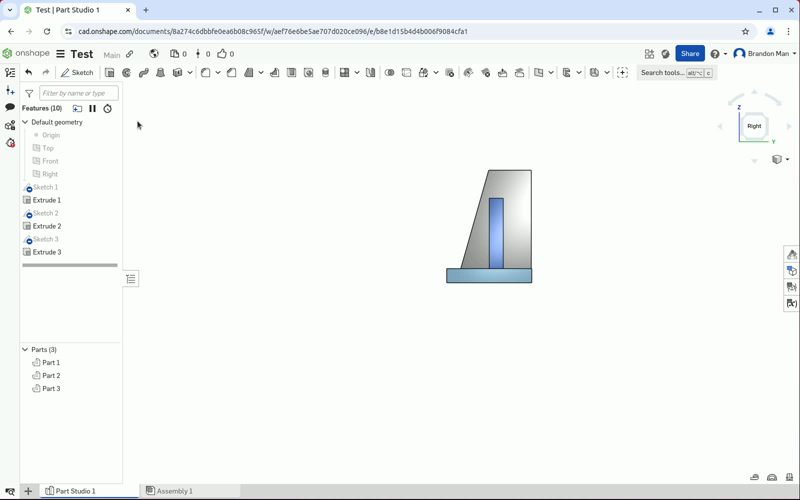
key(shift+h)
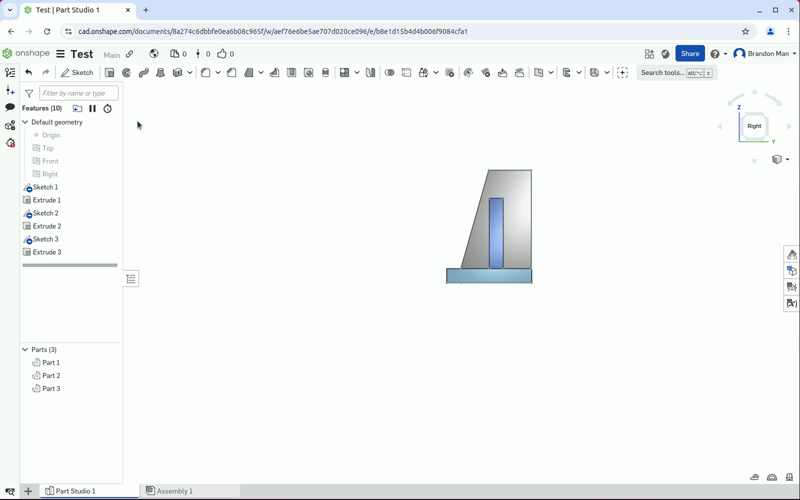
key(shift+h)
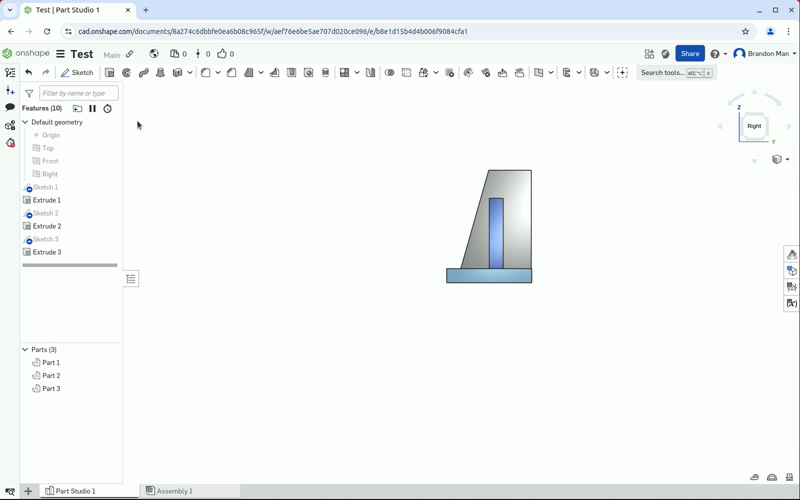
mouse_move(73, 189)
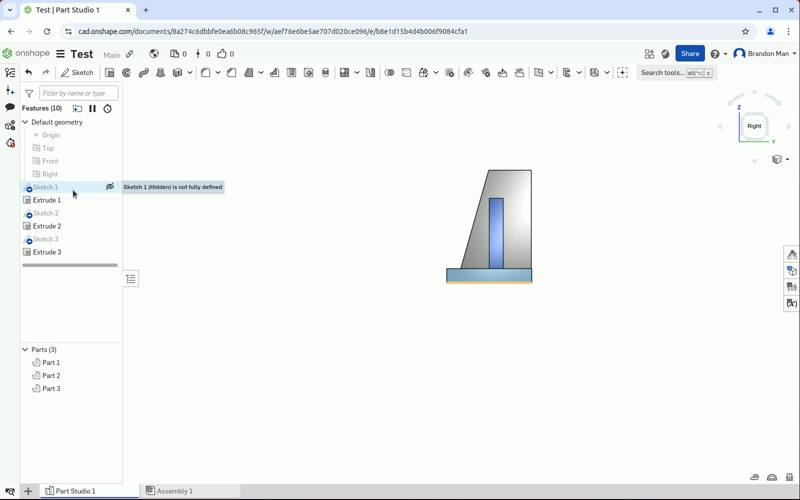
click(73, 189)
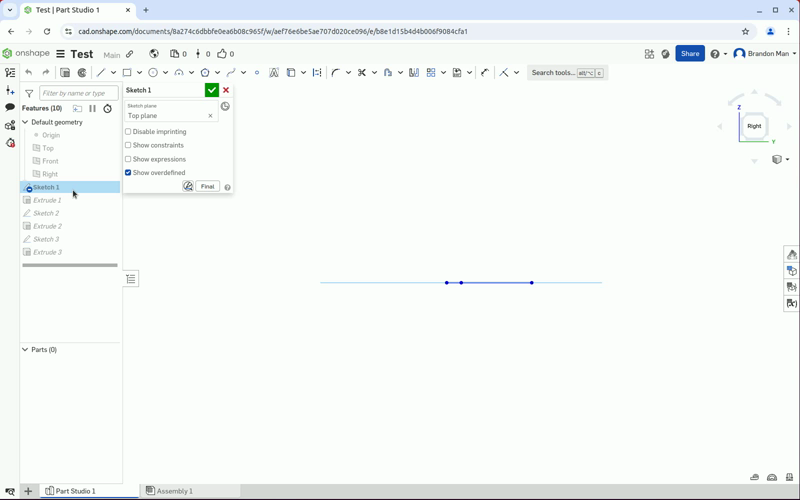
mouse_move(229, 92)
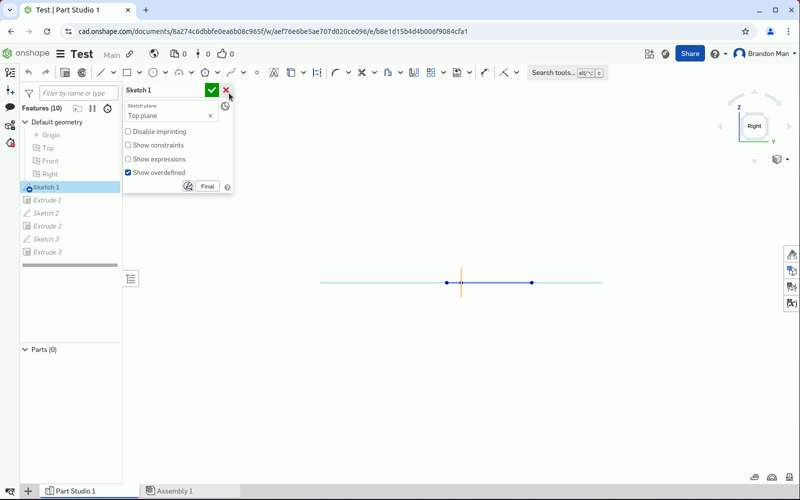
click(229, 92)
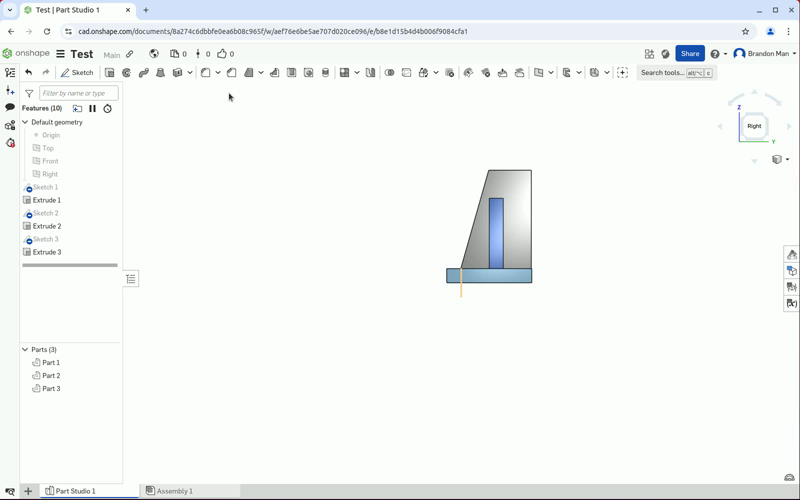
mouse_move(73, 352)
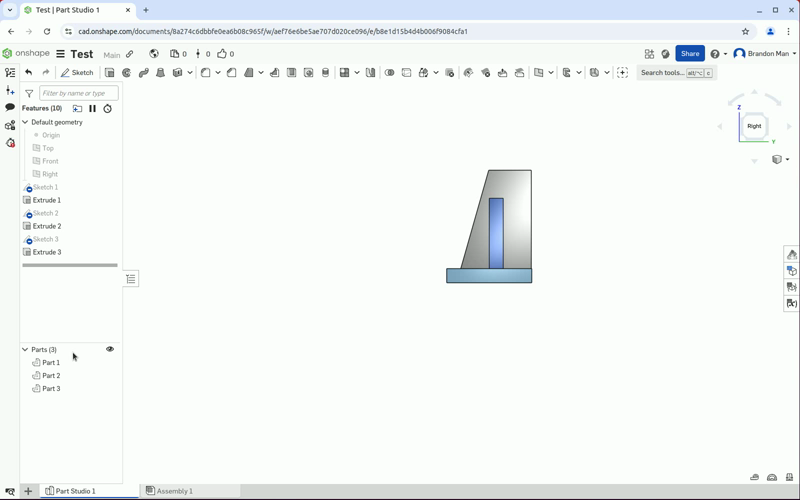
key(y)
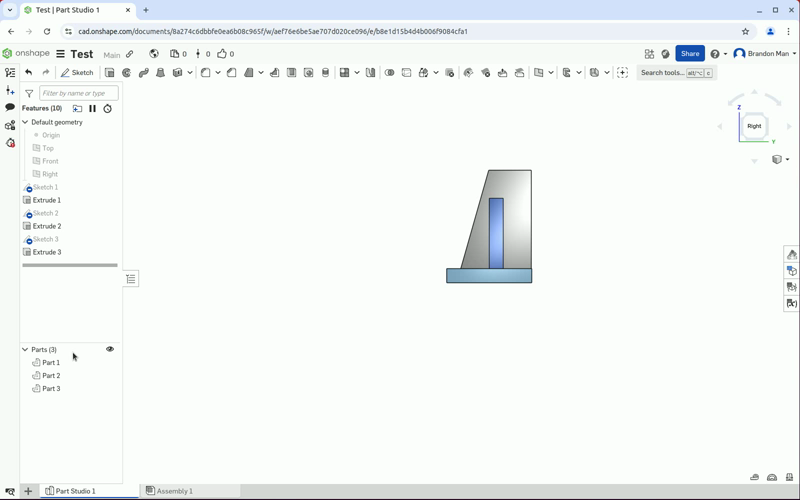
key(shift+p)
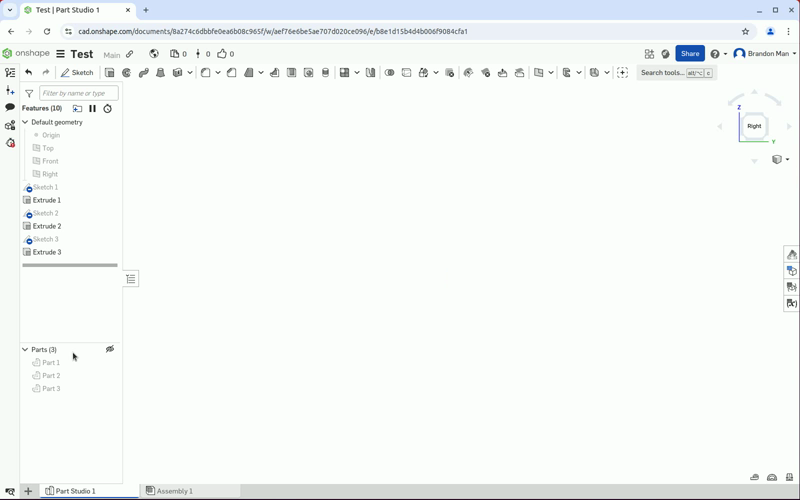
key(space)
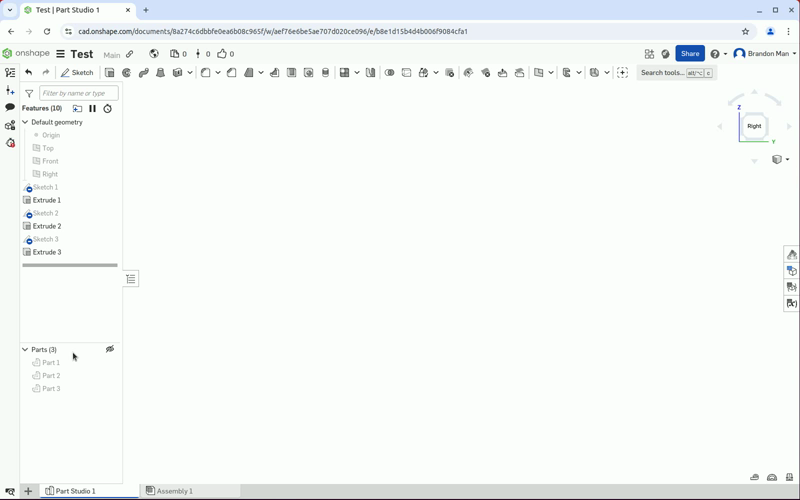
key_down(shift)
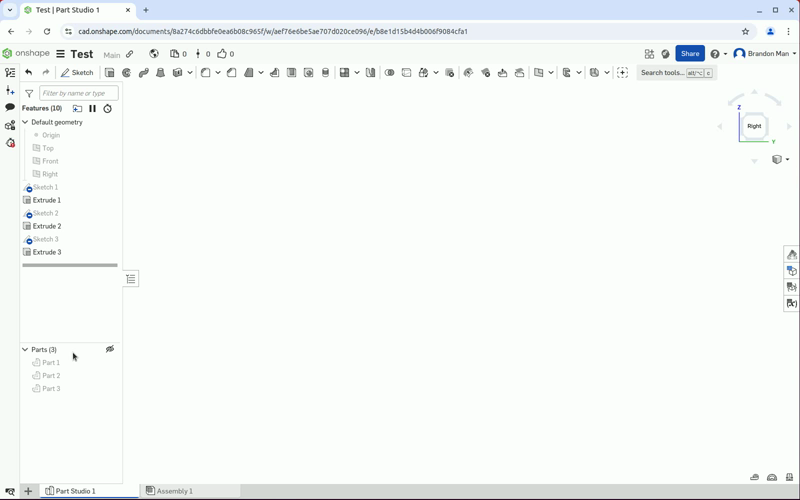
key(right)
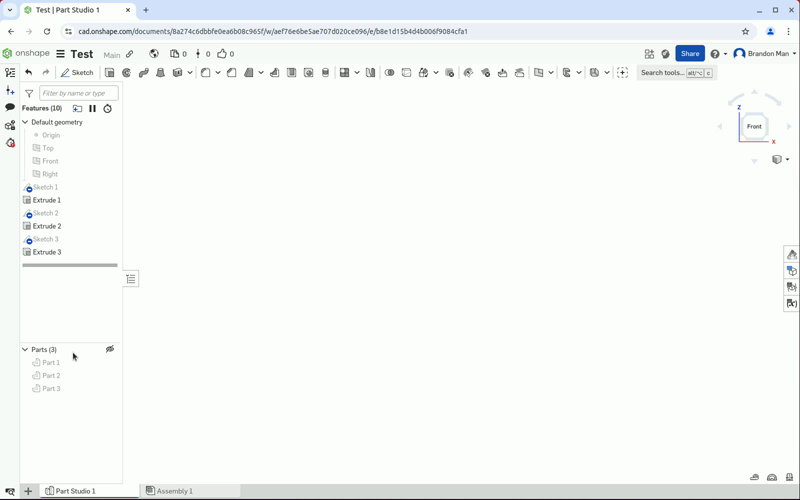
key_up(shift)
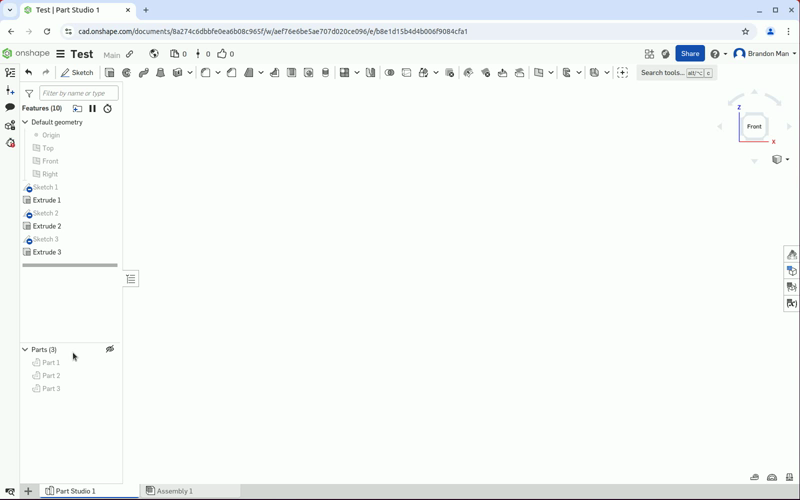
mouse_move(73, 352)
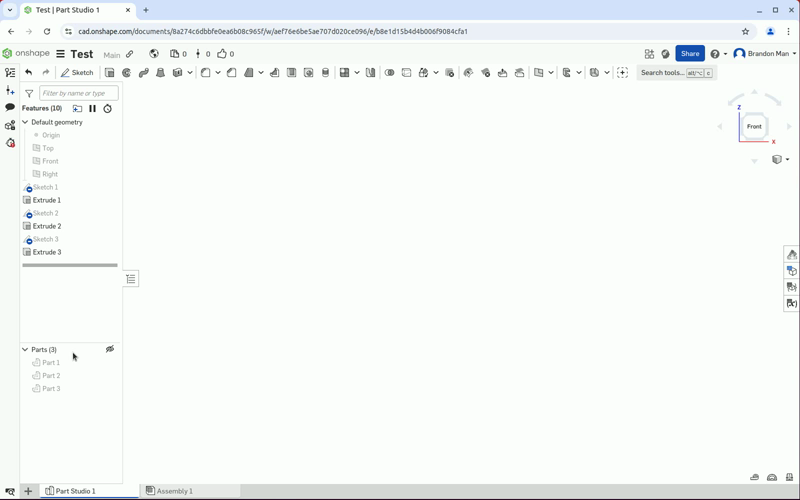
key(shift+y)
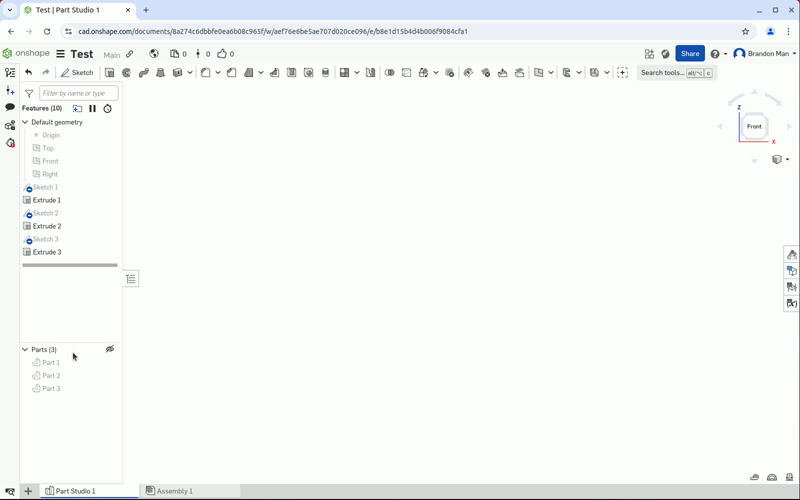
key(shift+s)
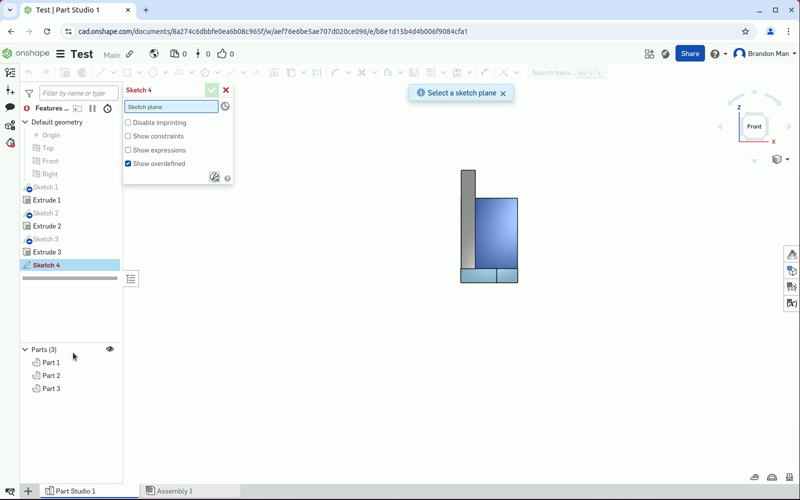
mouse_move(73, 163)
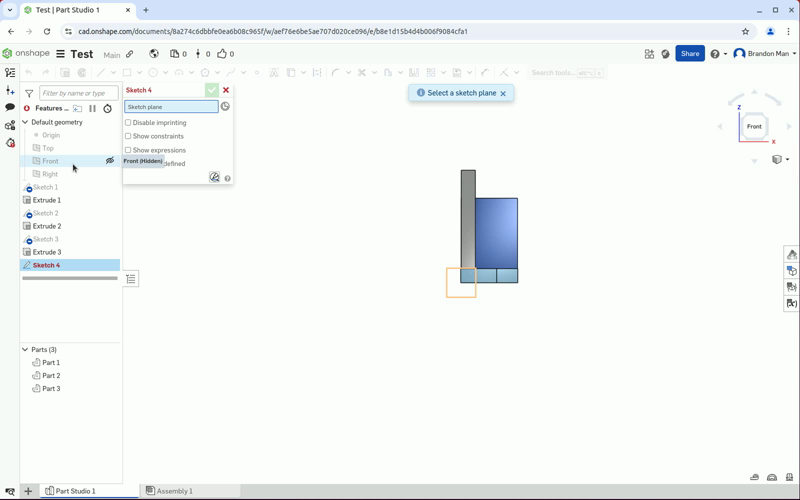
click(73, 163)
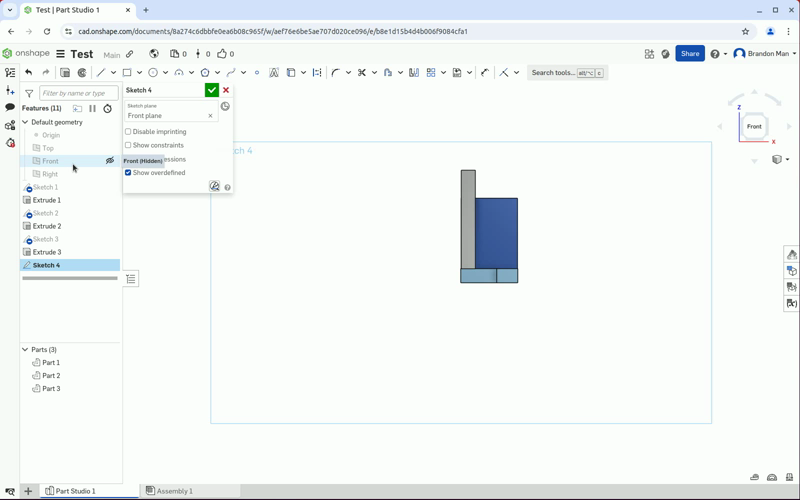
mouse_move(73, 352)
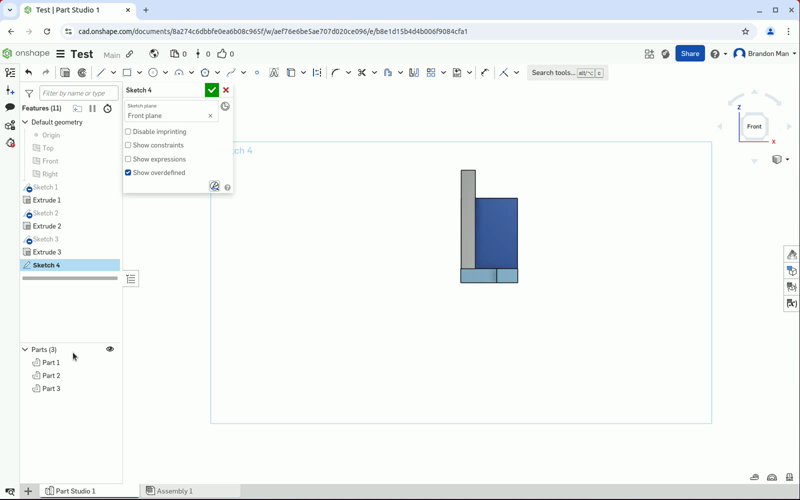
key(y)
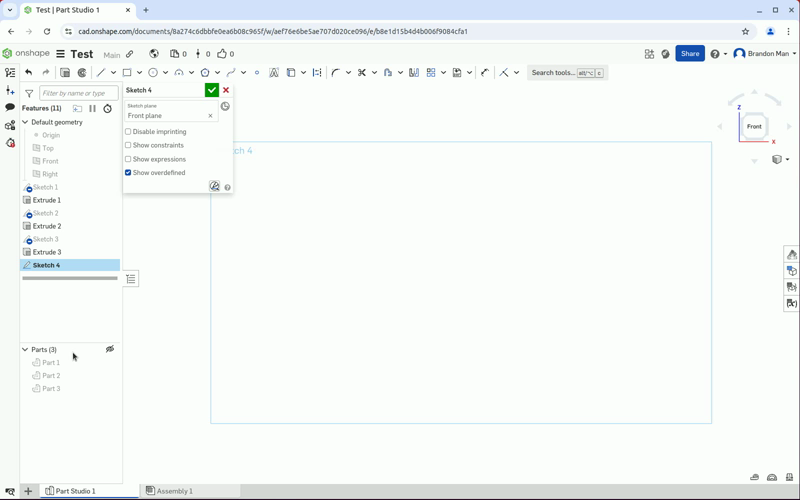
key(l)
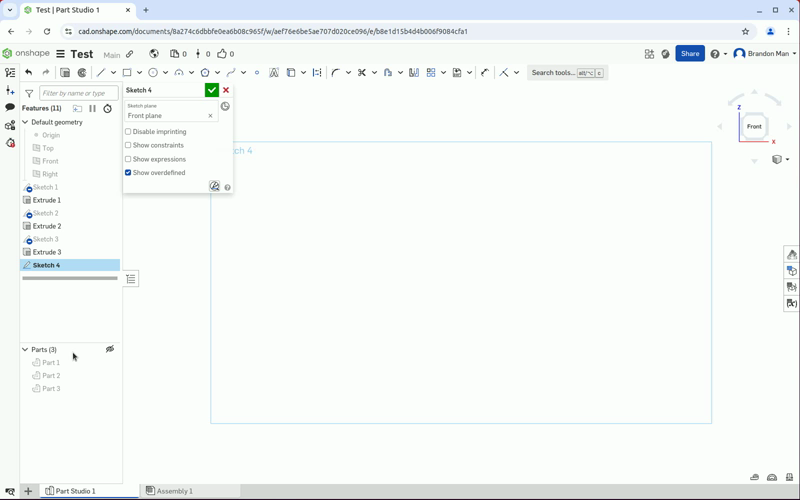
key_down(shift)
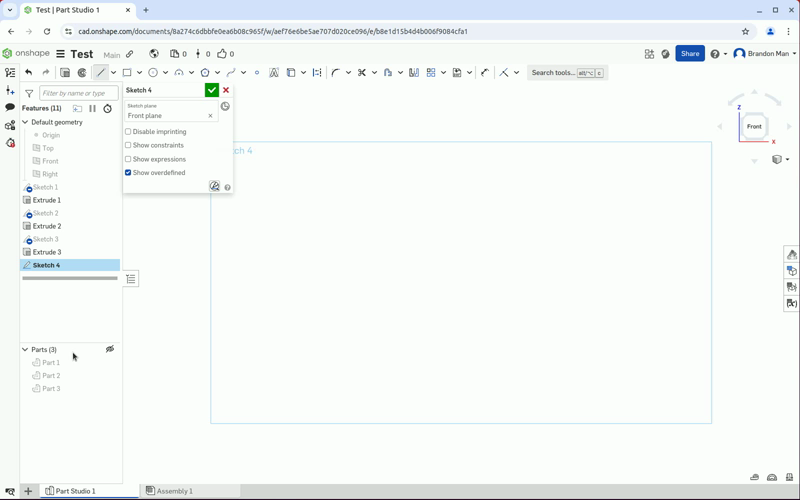
mouse_move(474, 198)
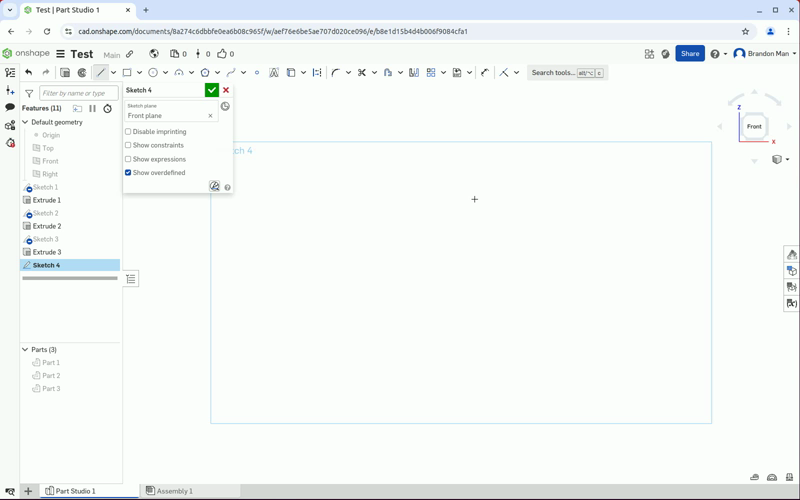
click(474, 198)
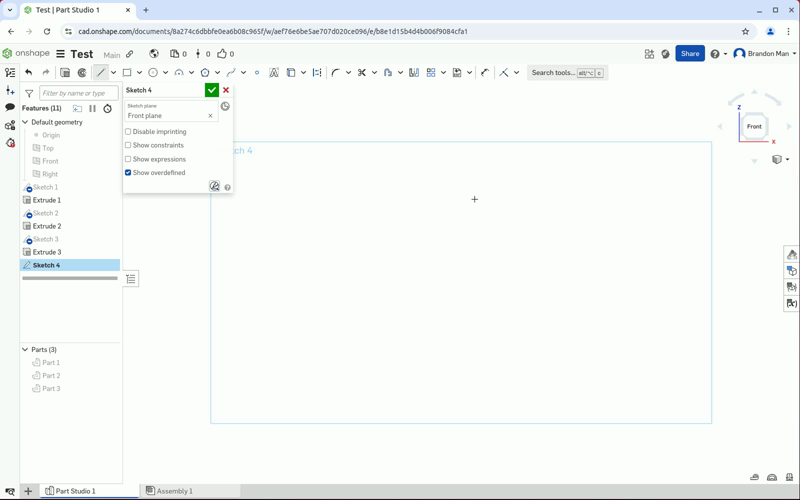
key_up(shift)
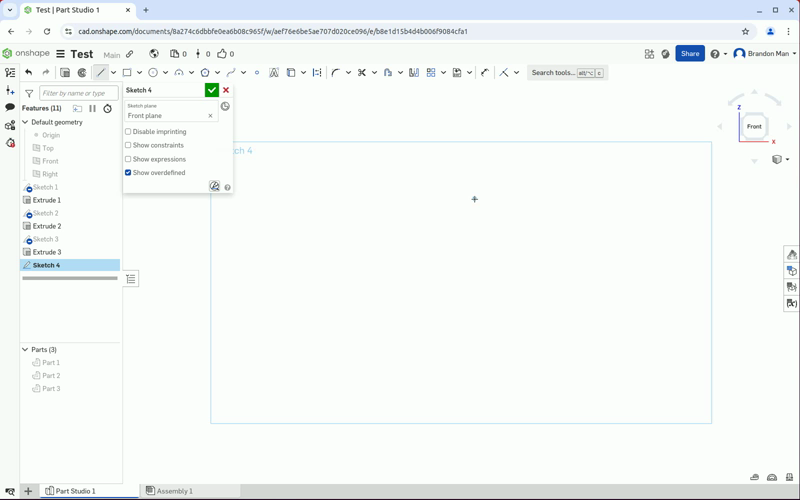
key_down(shift)
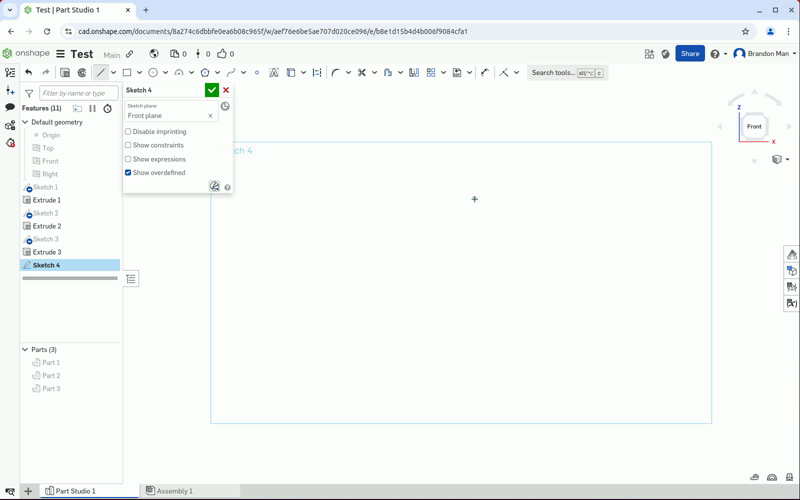
mouse_move(518, 269)
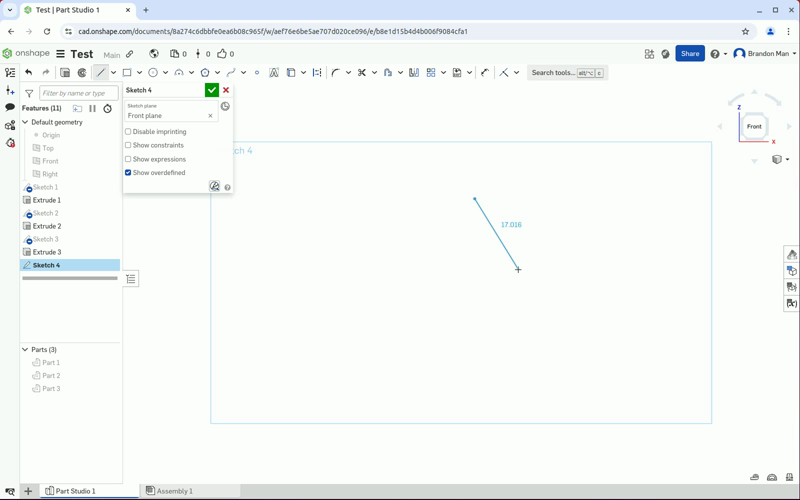
click(518, 269)
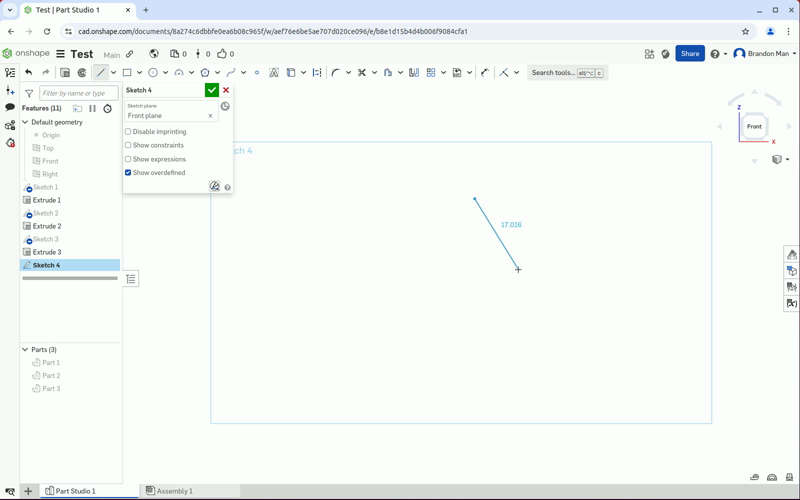
key_up(shift)
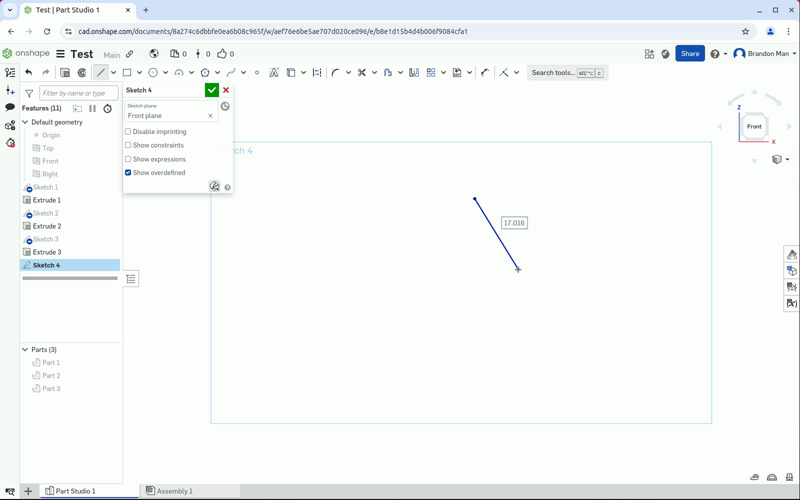
key_down(shift)
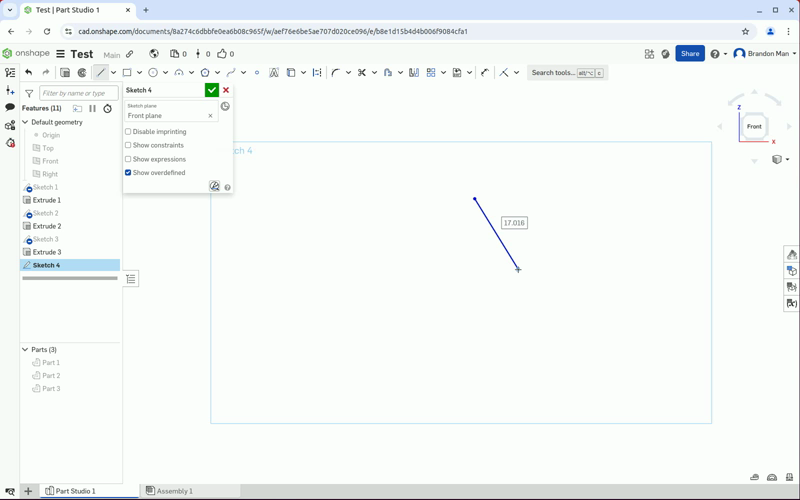
mouse_move(518, 198)
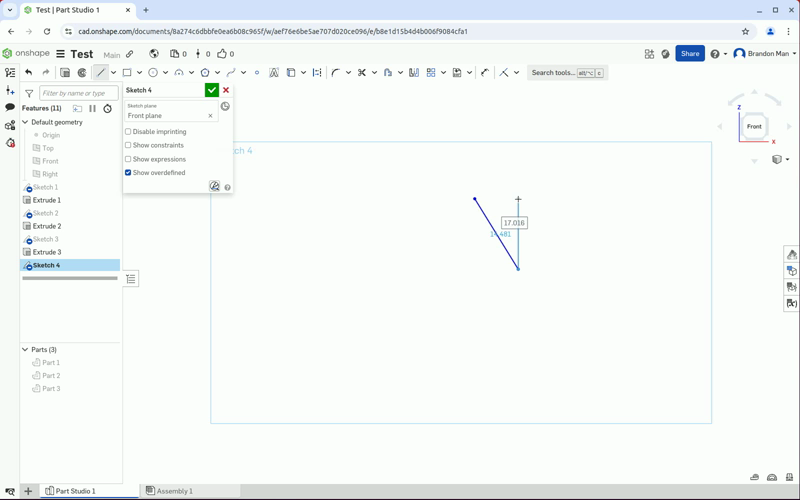
click(518, 198)
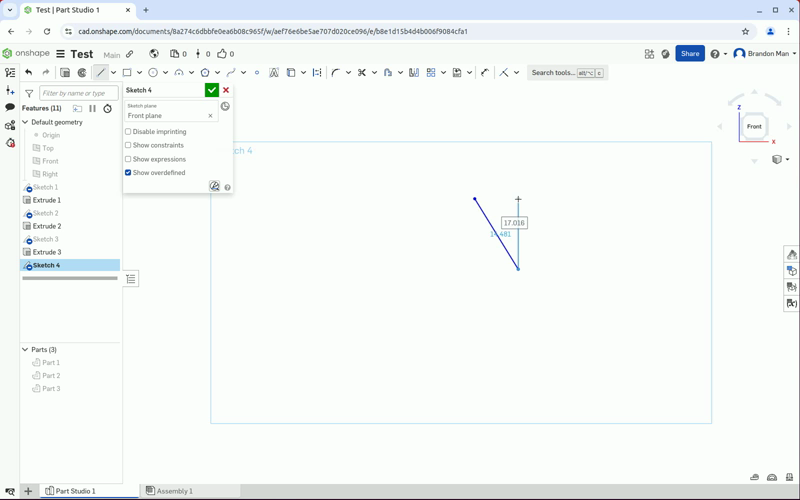
key_up(shift)
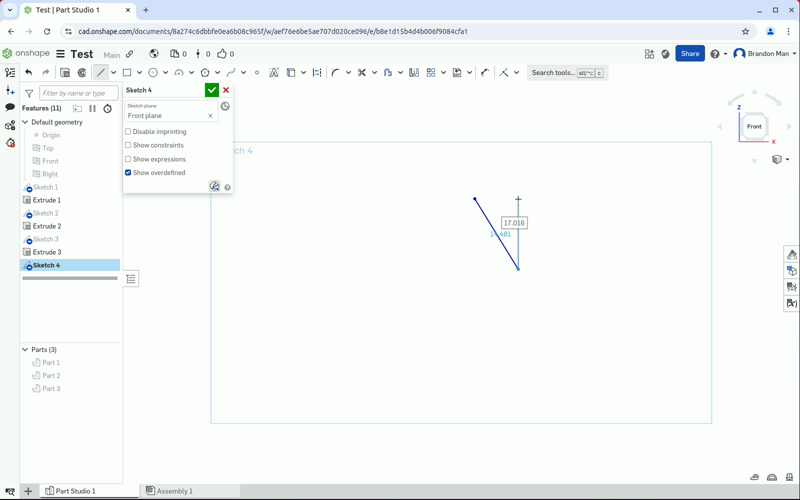
mouse_move(548, 198)
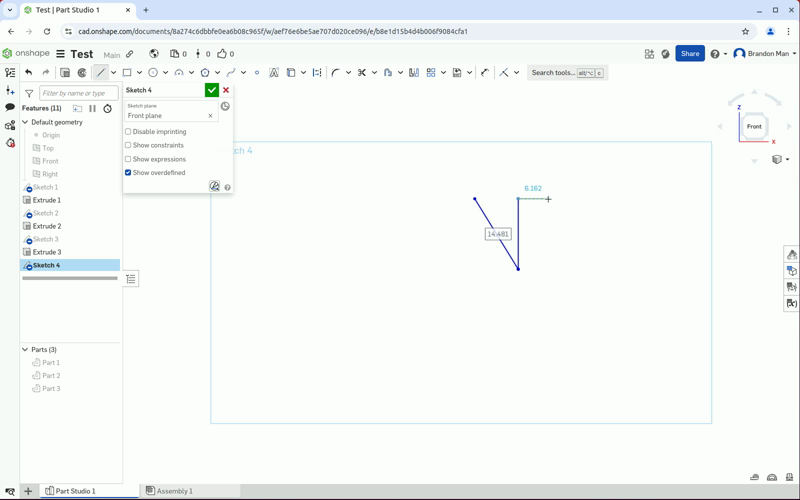
key_down(shift)
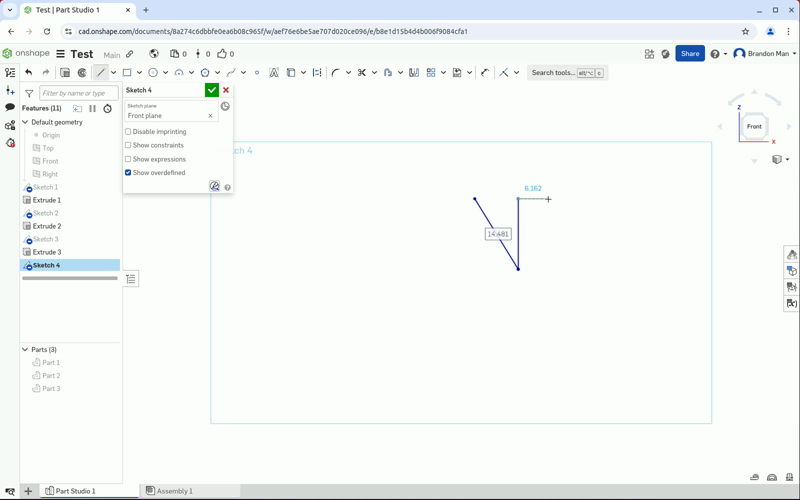
mouse_move(474, 198)
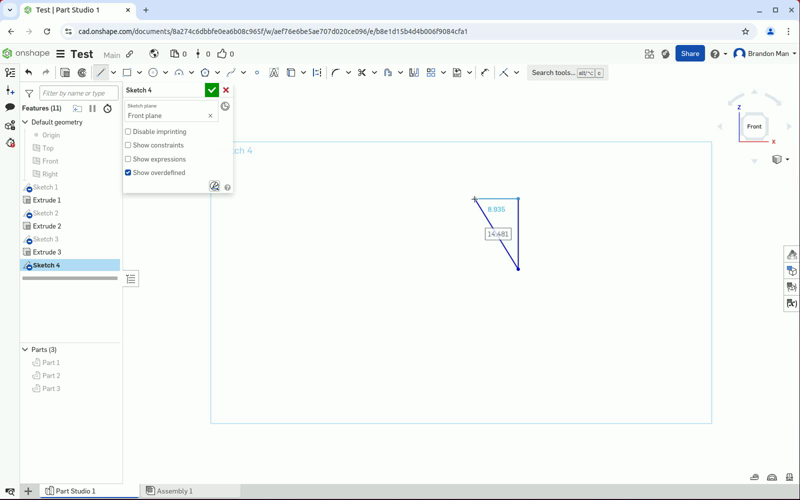
key_up(shift)
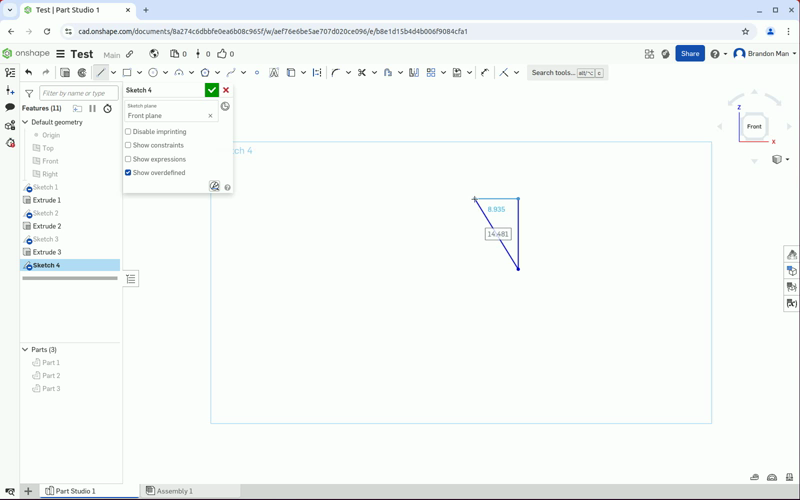
click(474, 198)
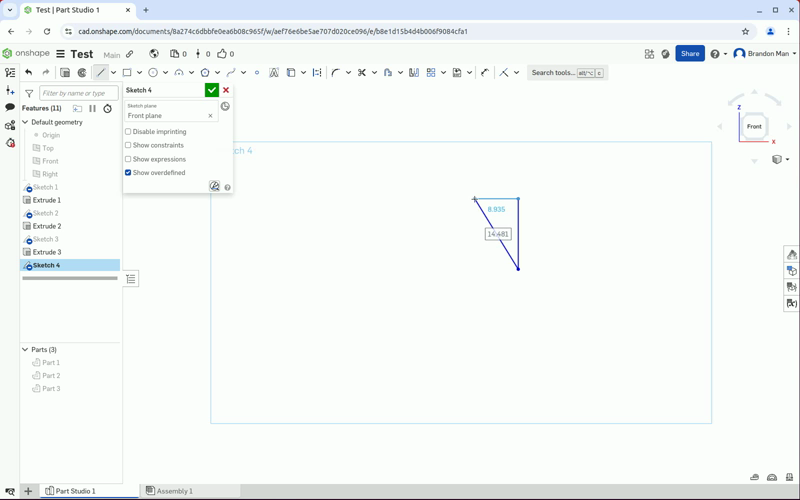
key(esc)
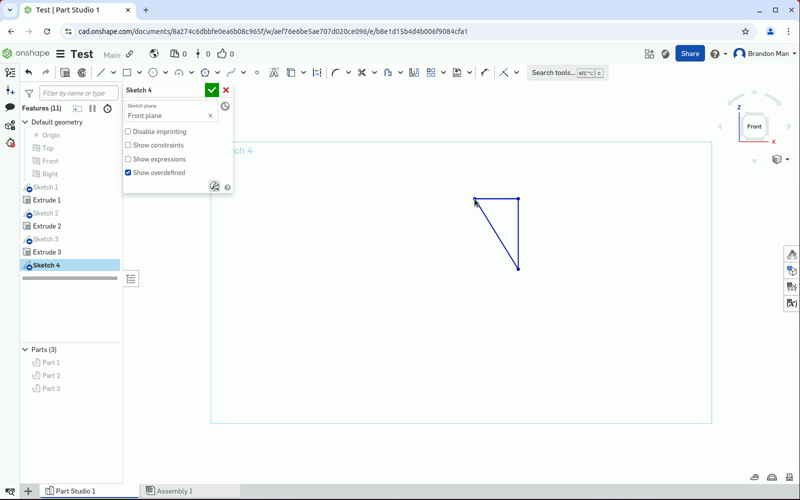
mouse_move(491, 220)
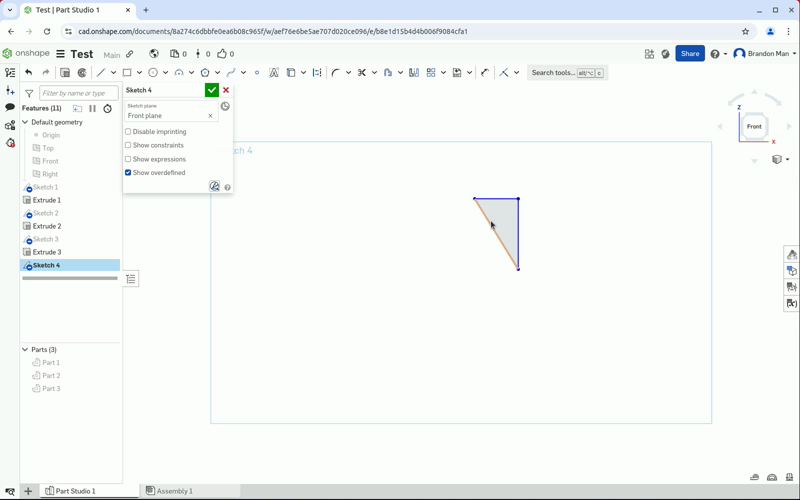
scroll(6)
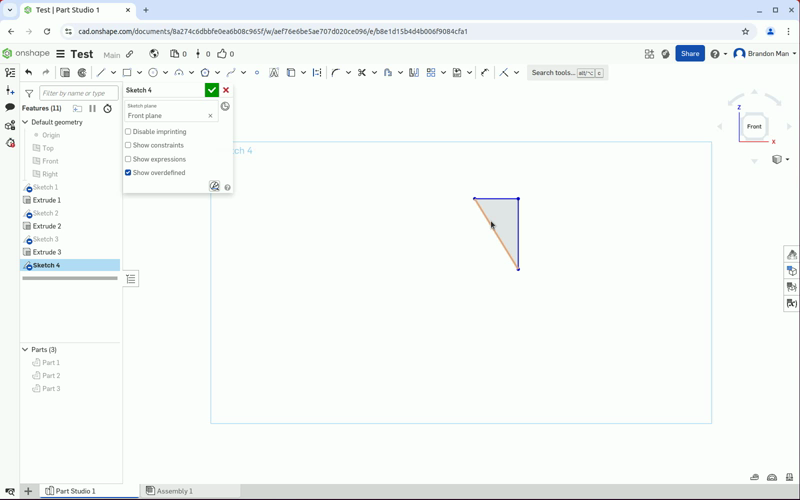
scroll(6)
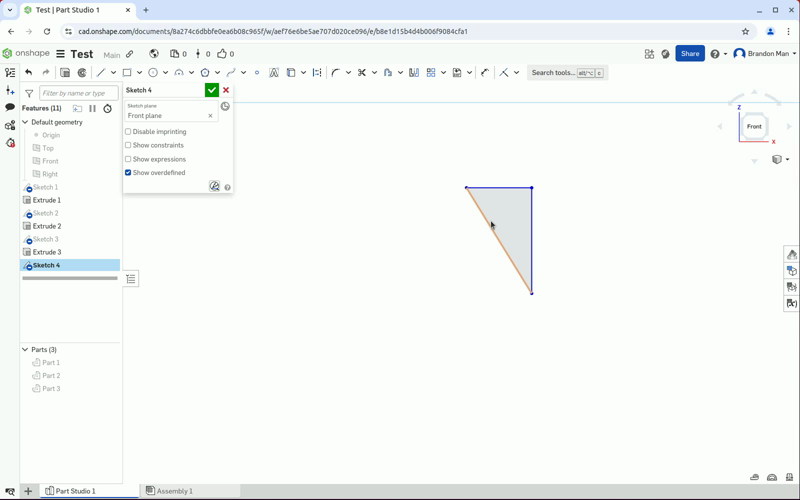
scroll(6)
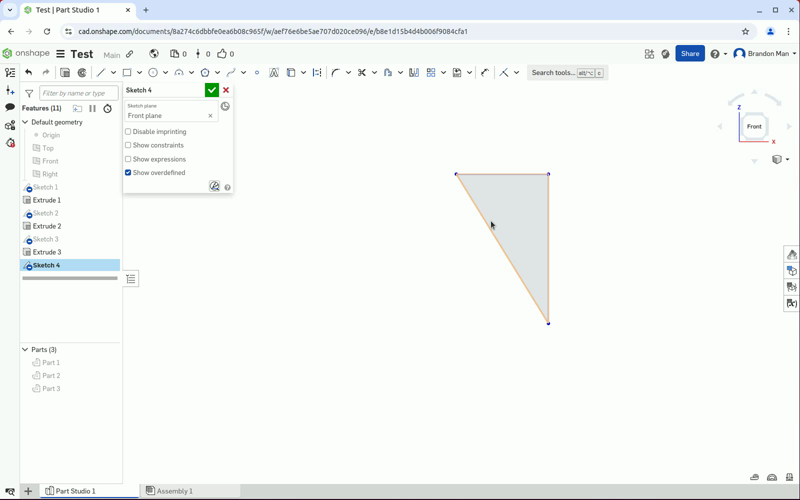
scroll(6)
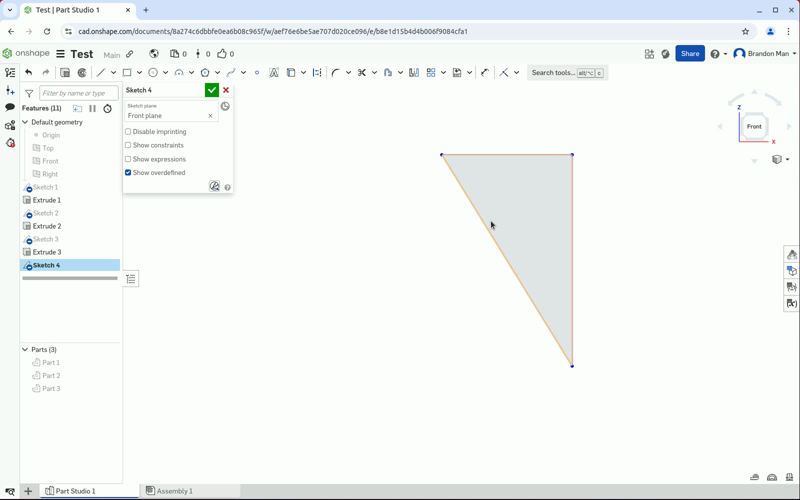
scroll(6)
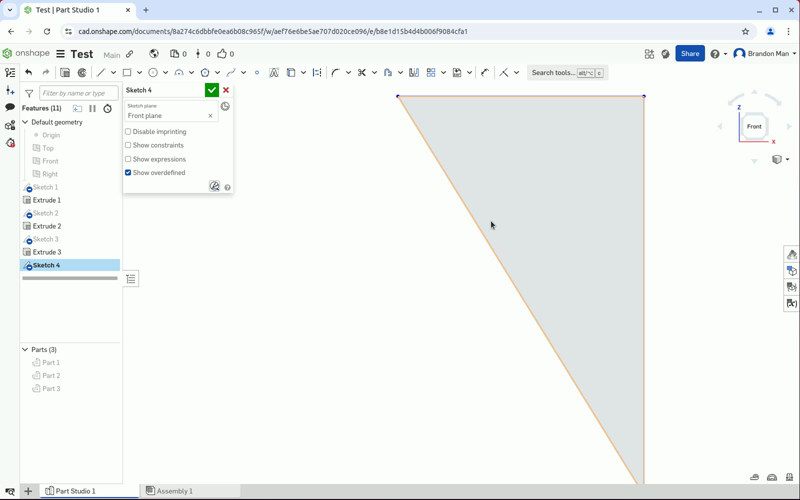
scroll(6)
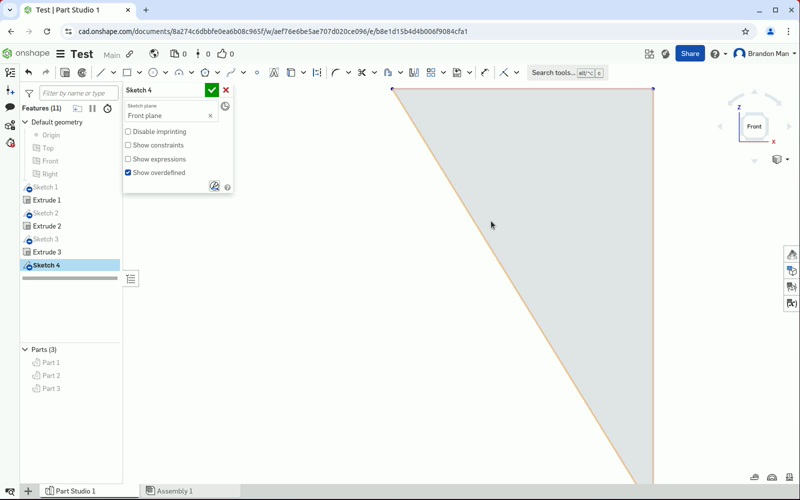
scroll(6)
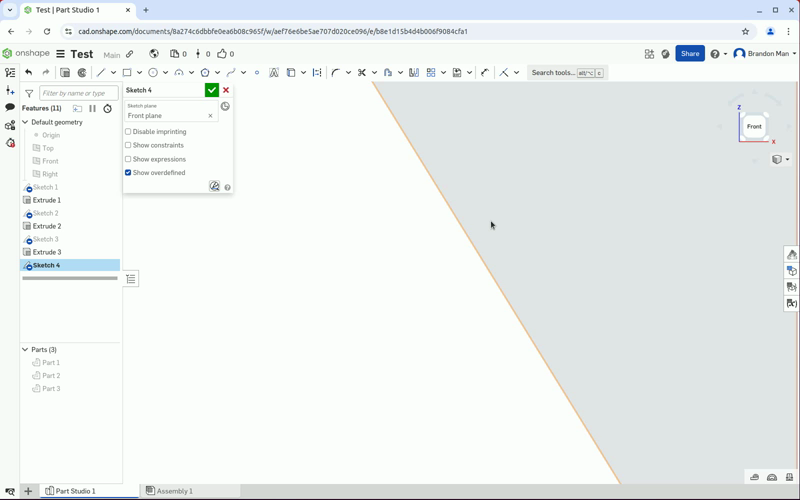
click(491, 220)
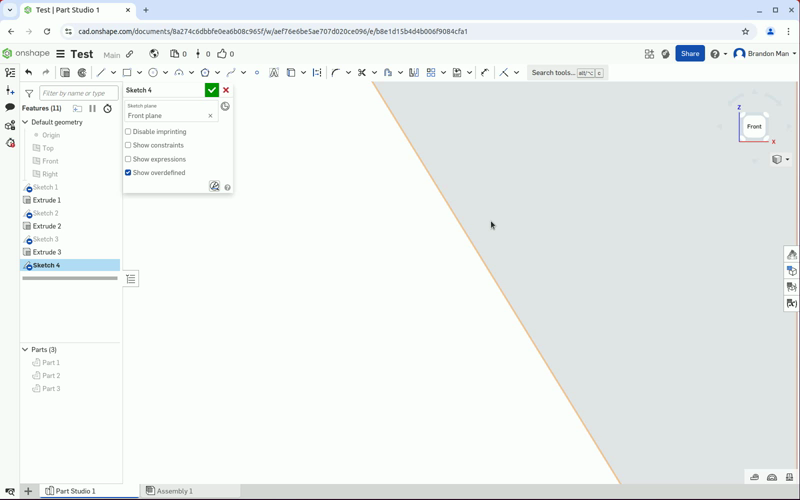
scroll(-6)
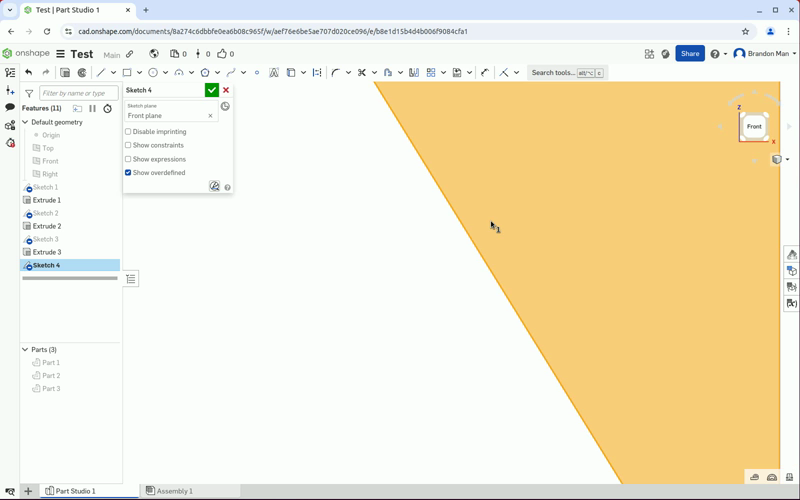
scroll(-6)
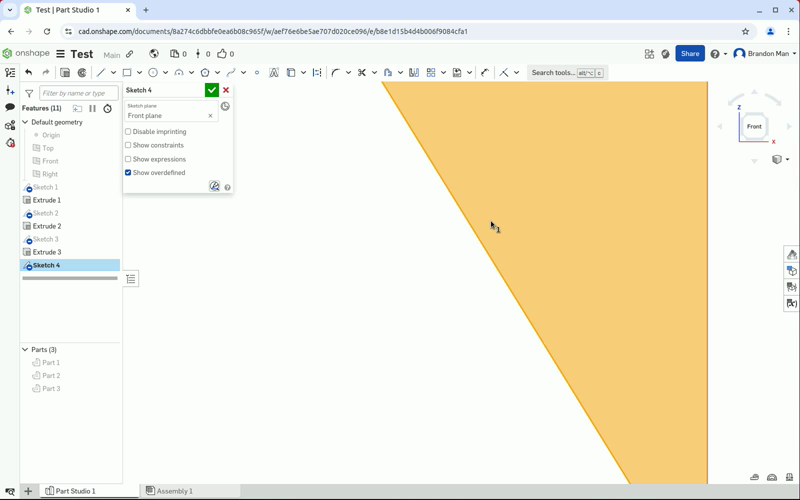
scroll(-6)
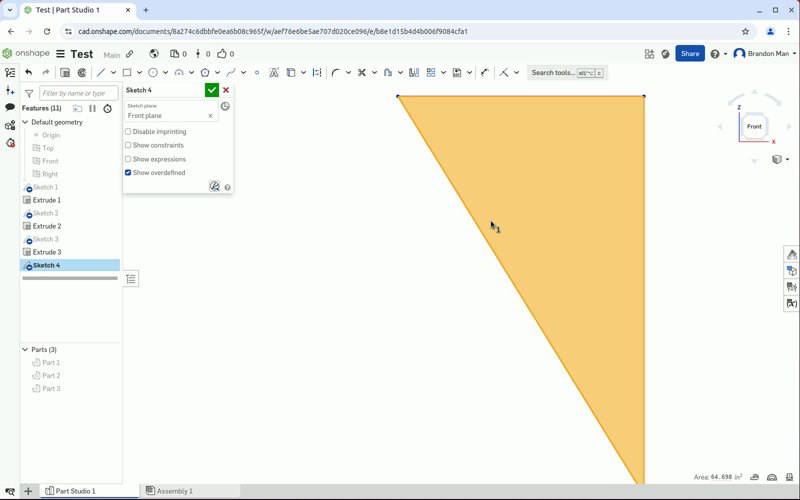
scroll(-6)
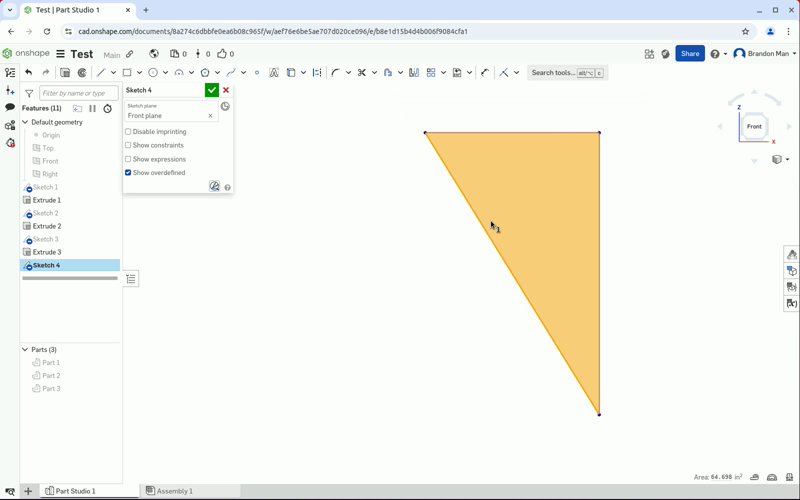
scroll(-6)
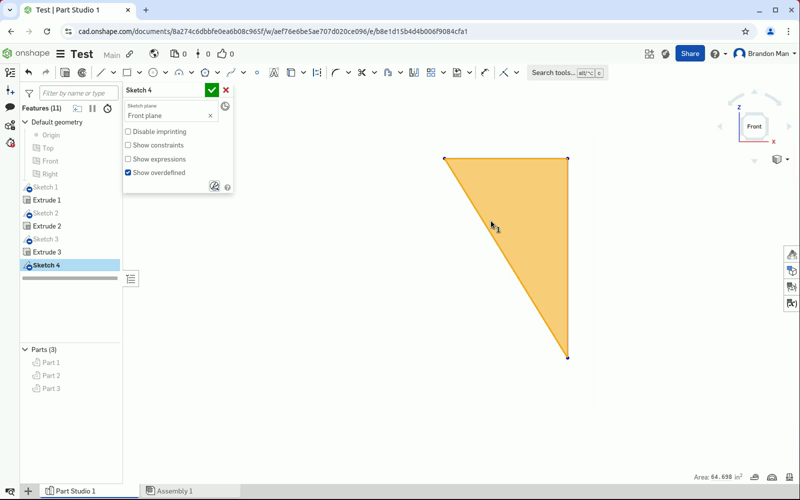
scroll(-6)
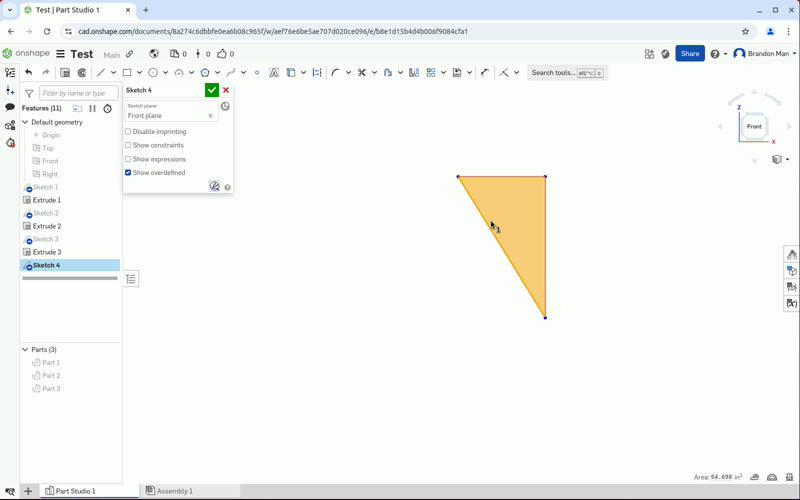
scroll(-6)
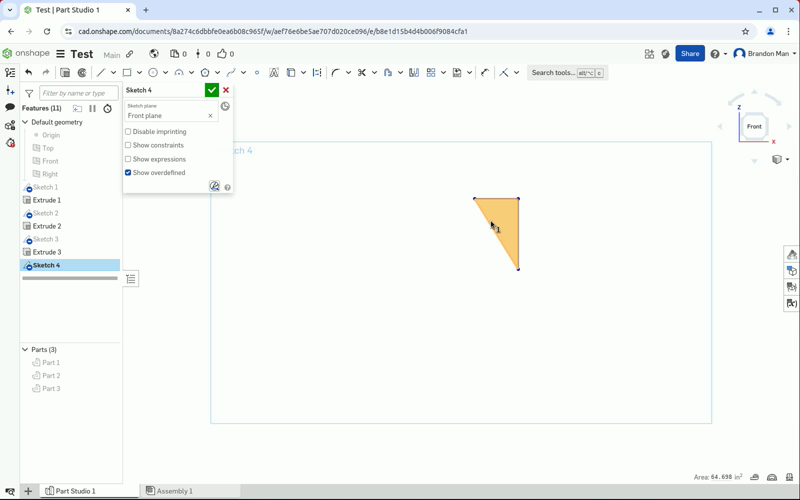
mouse_move(73, 352)
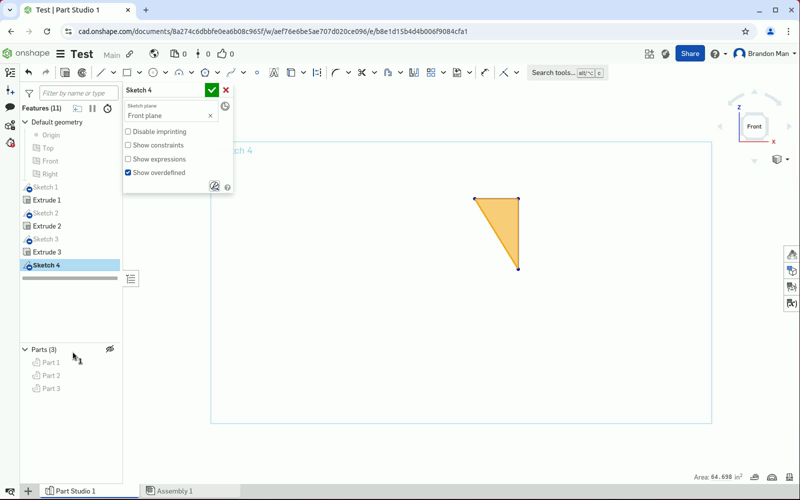
key(shift+y)
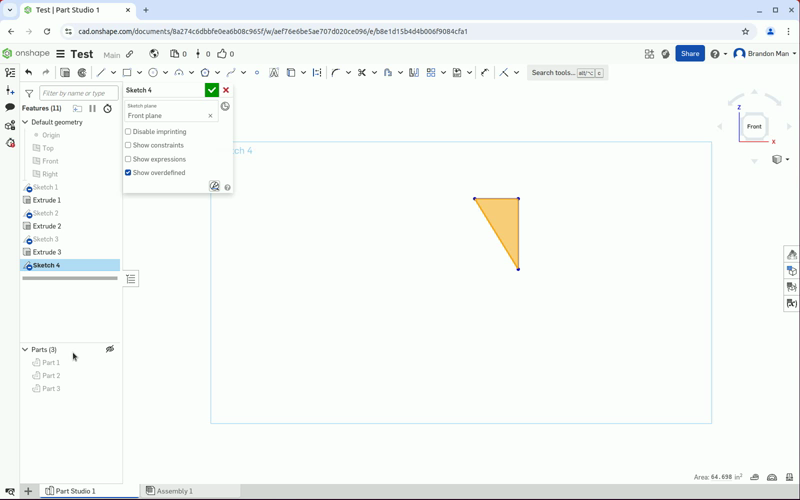
key(shift+e)
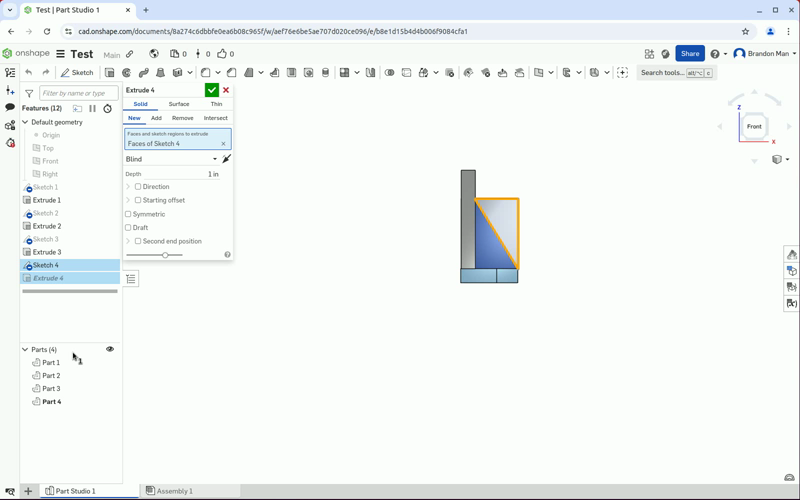
mouse_move(143, 106)
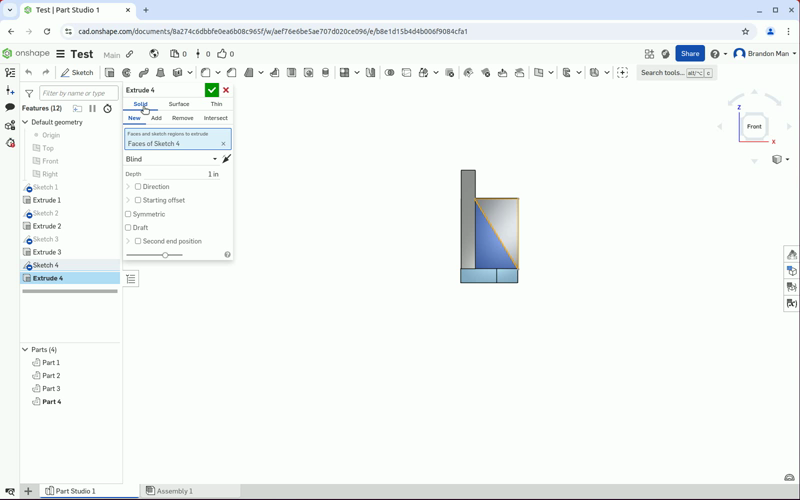
click(143, 106)
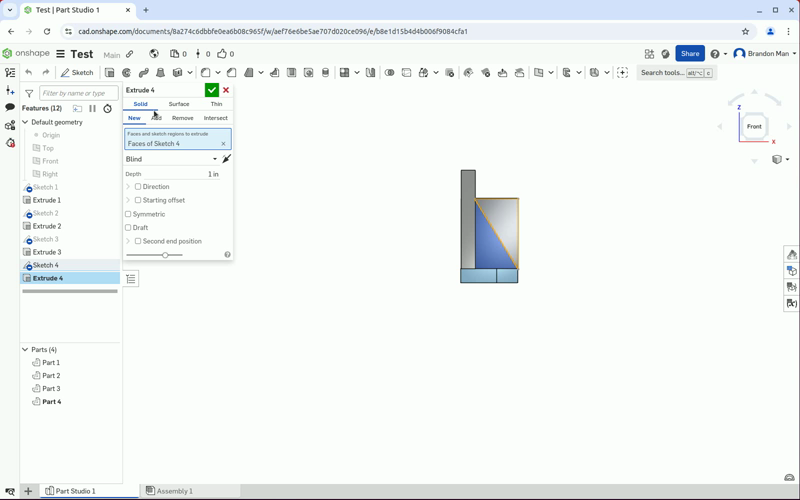
mouse_move(186, 120)
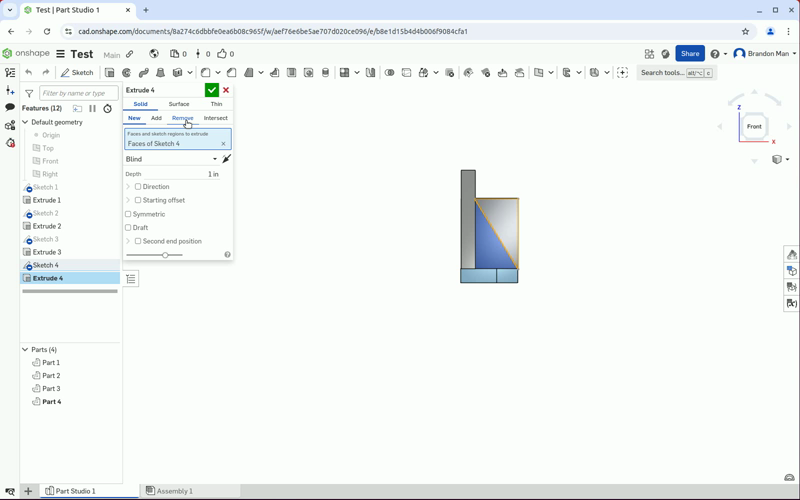
click(186, 120)
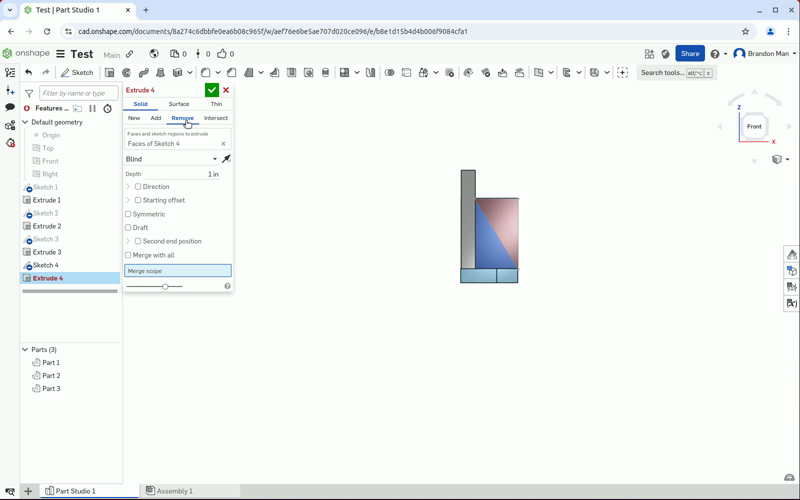
key(tab, 4)
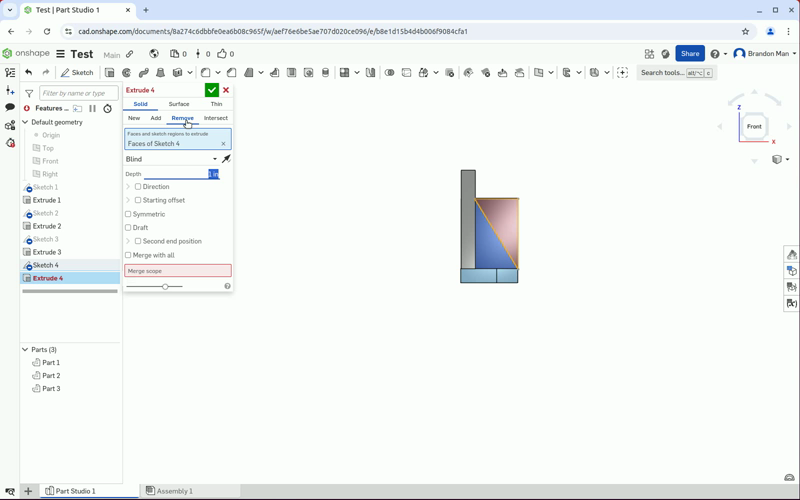
text(14.443)
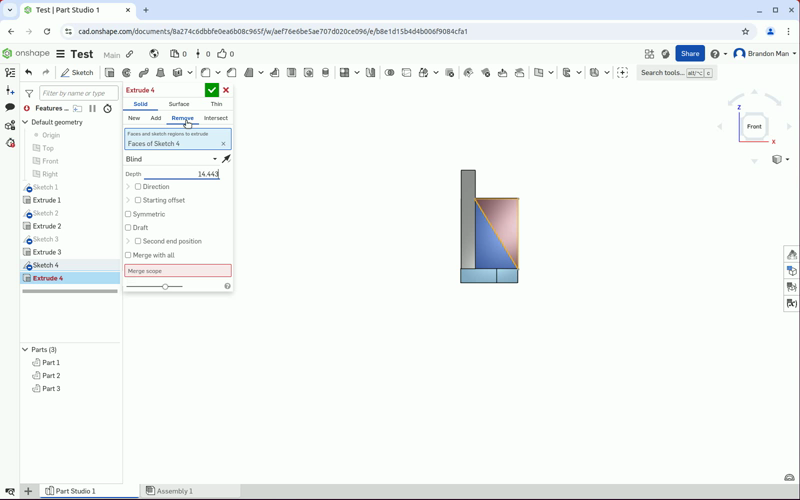
key(tab, 6)
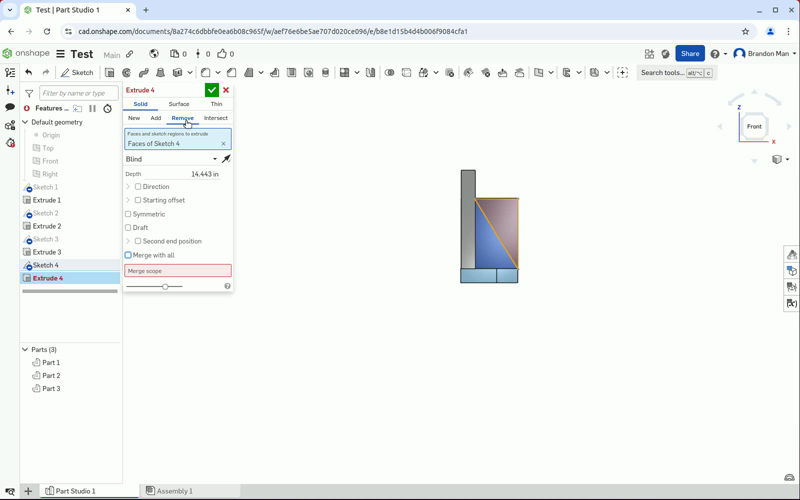
key(space)
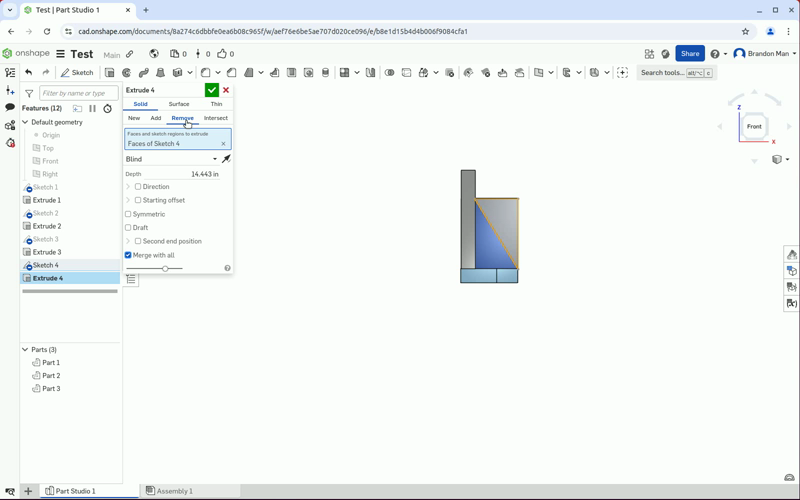
key(enter)
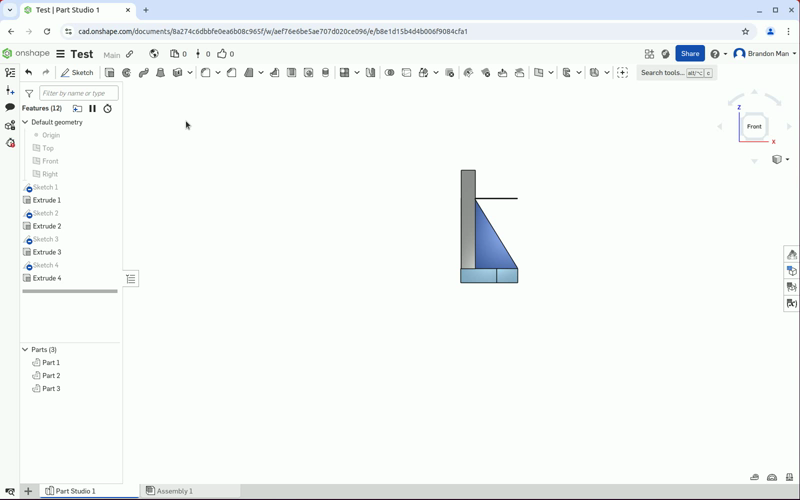
key(shift+h)
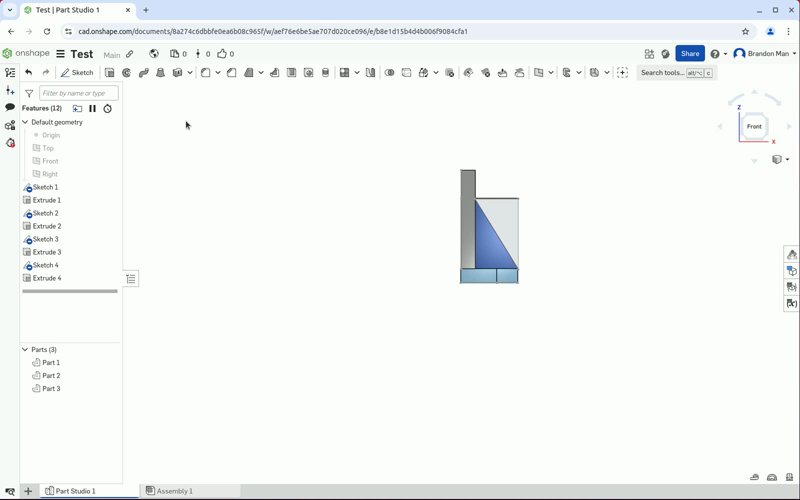
key(shift+h)
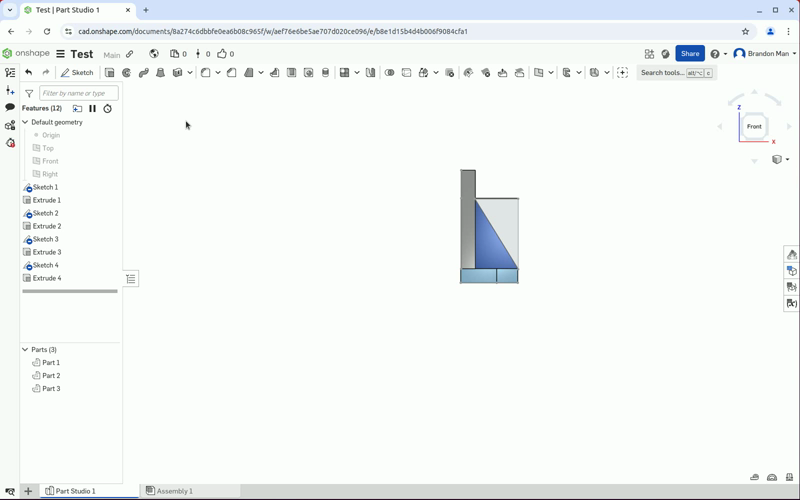
key(shift+7)
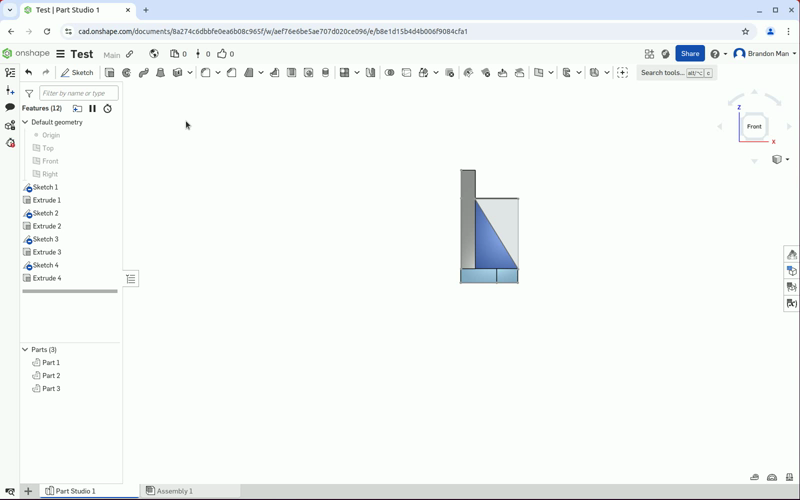
key(left, 2)
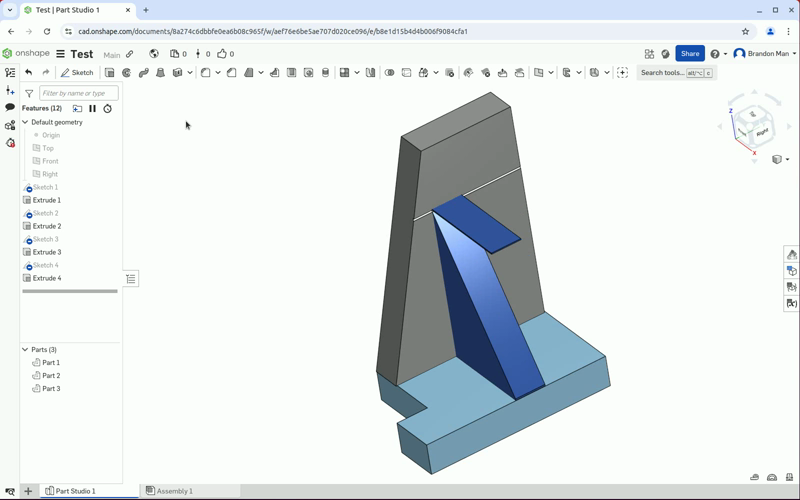
key(down, 2)
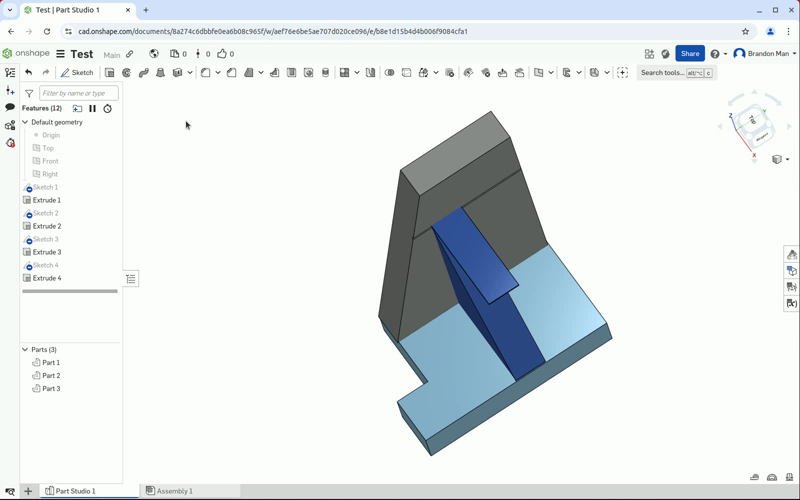
key(up, 2)
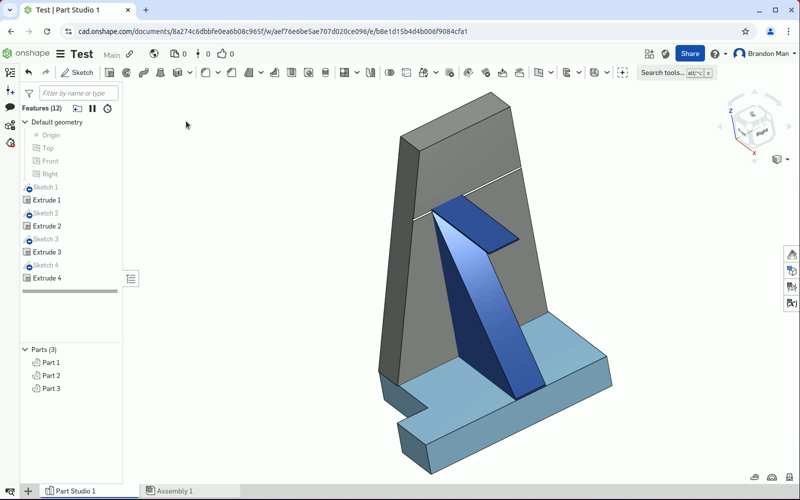
key(right, 2)
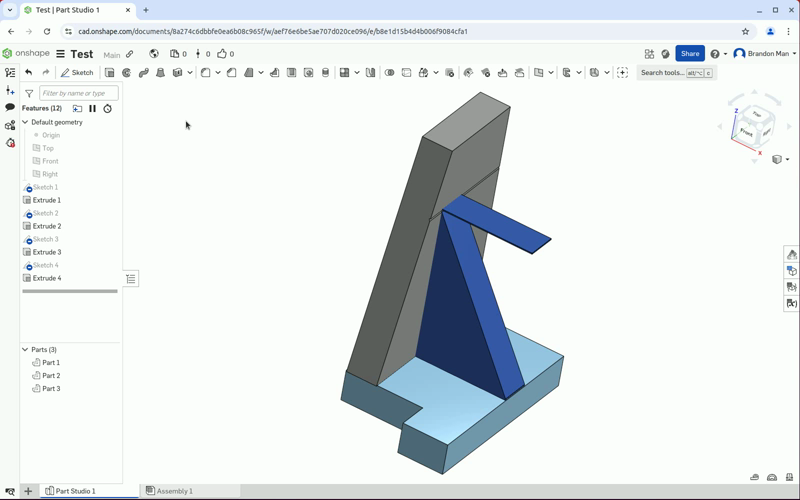
mouse_move(73, 189)
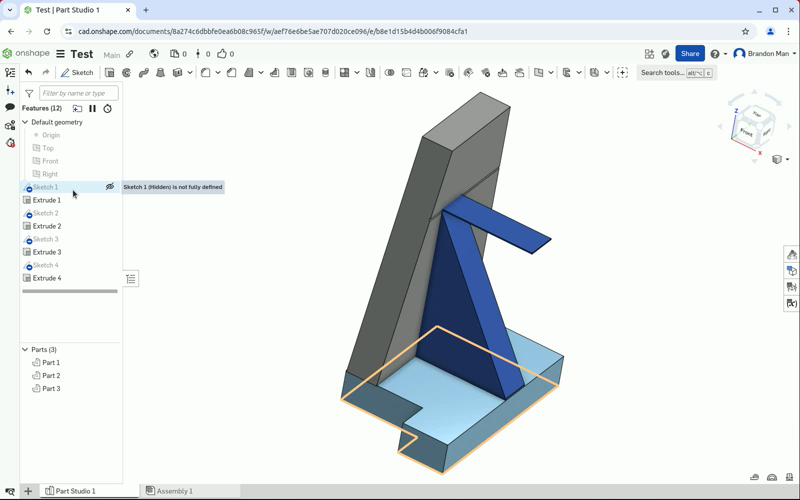
click(73, 189)